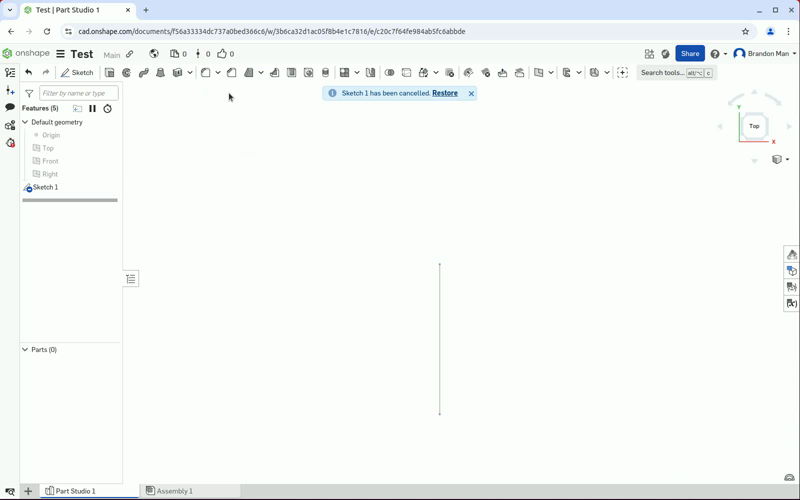
key(shift+h)
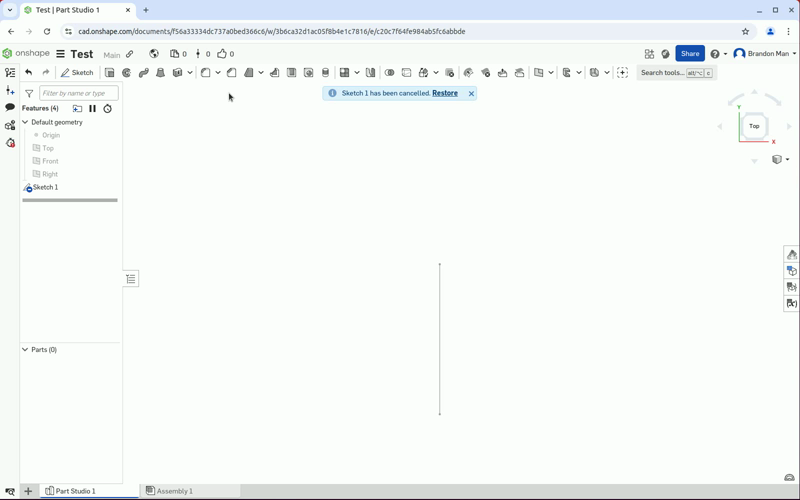
key(shift+s)
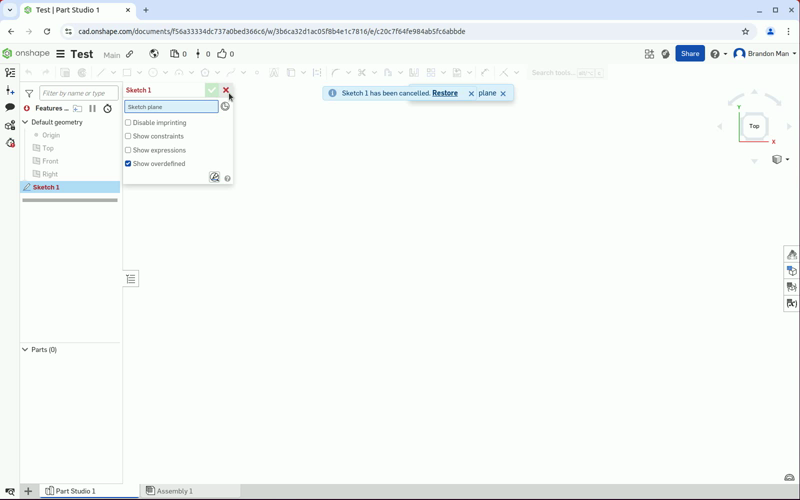
mouse_move(73, 150)
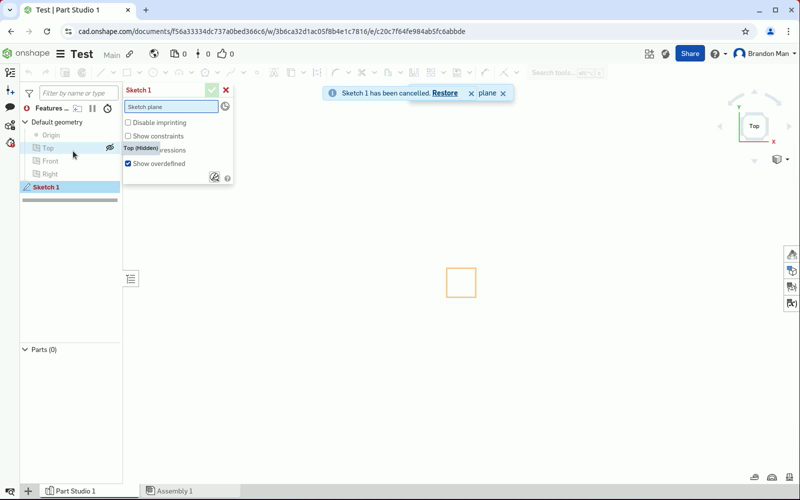
click(73, 150)
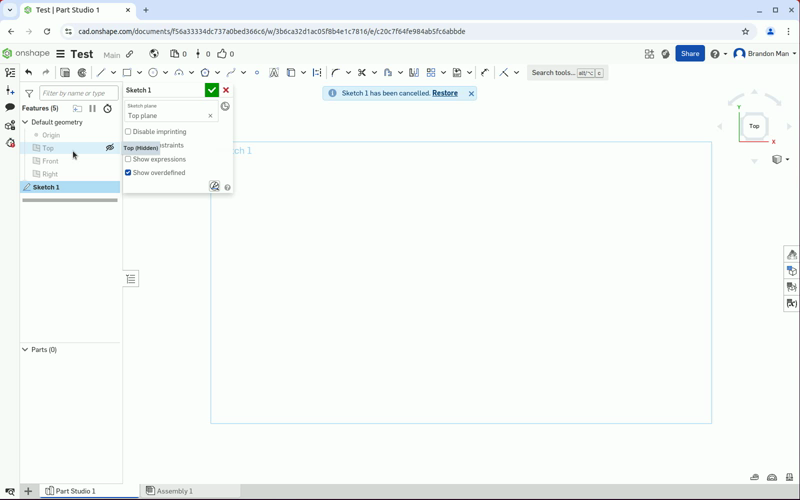
mouse_move(73, 352)
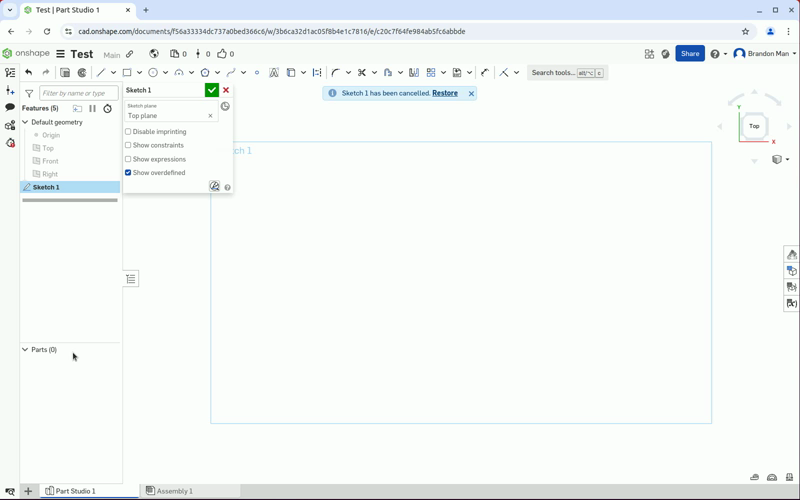
key(y)
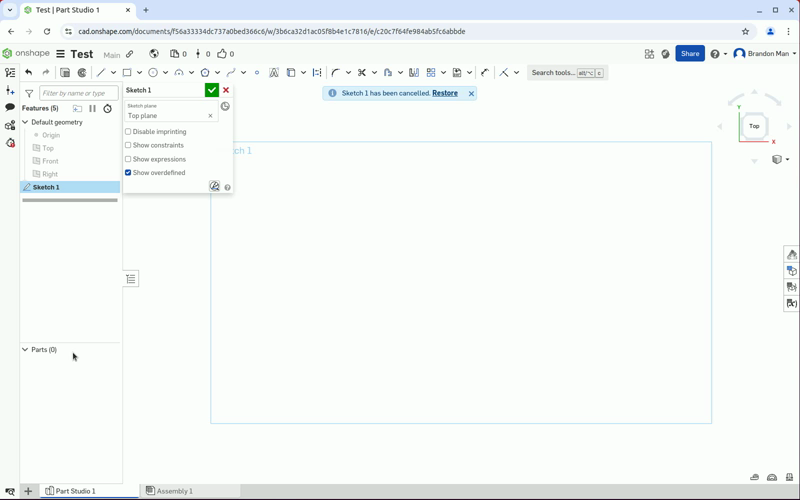
key(c)
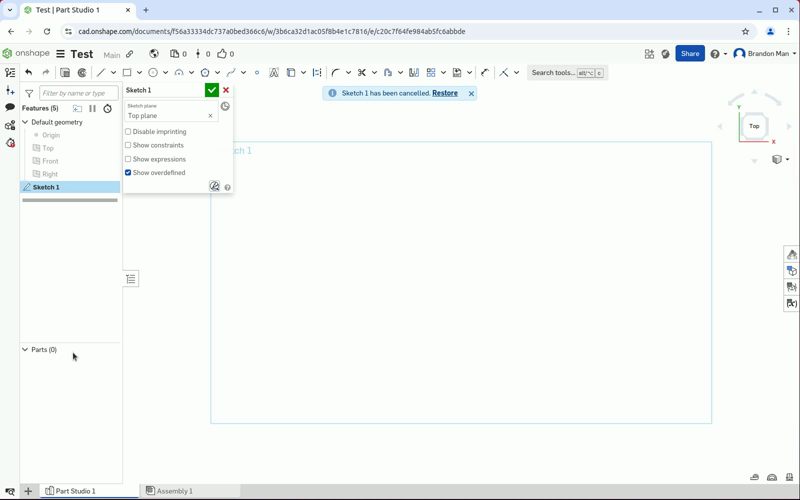
key_down(shift)
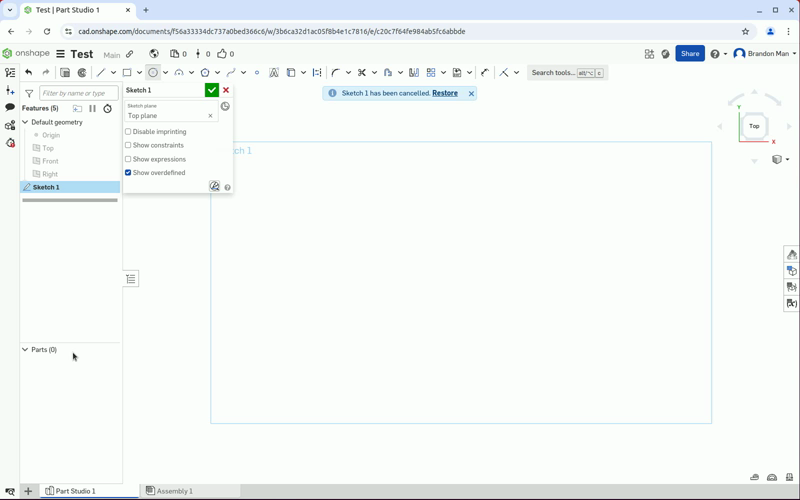
mouse_move(461, 282)
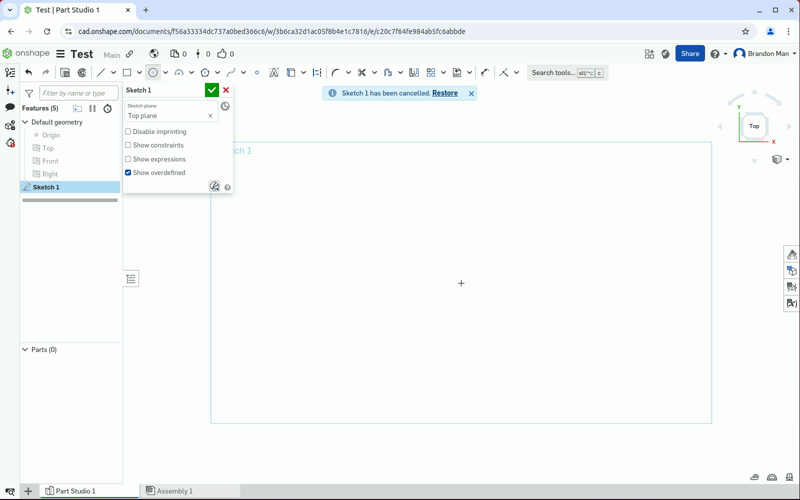
click(461, 282)
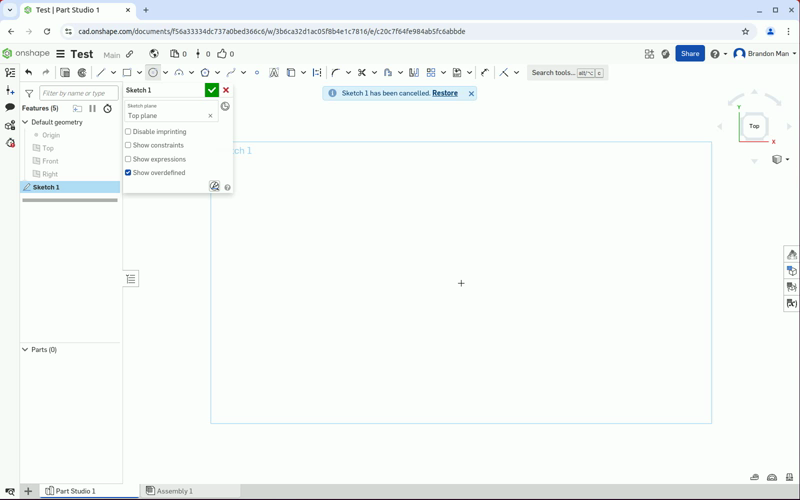
key_up(shift)
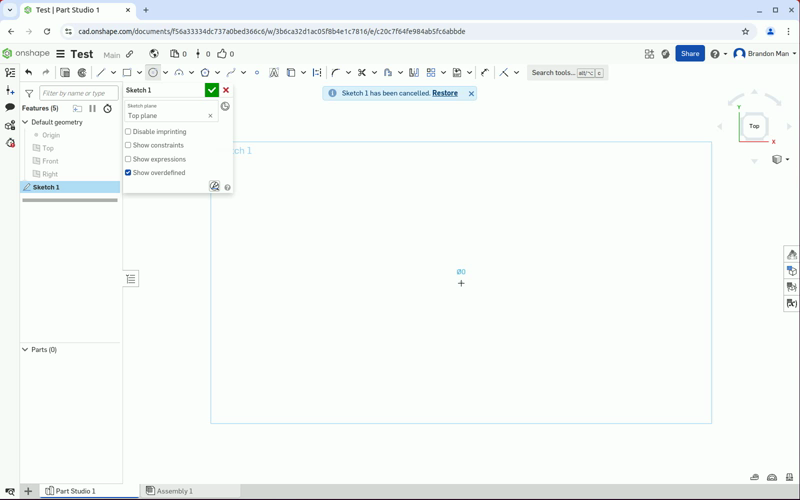
mouse_move(574, 282)
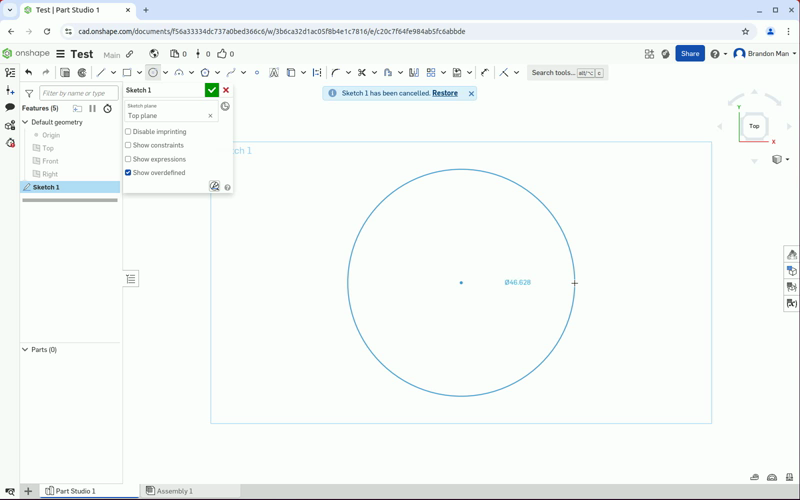
click(574, 282)
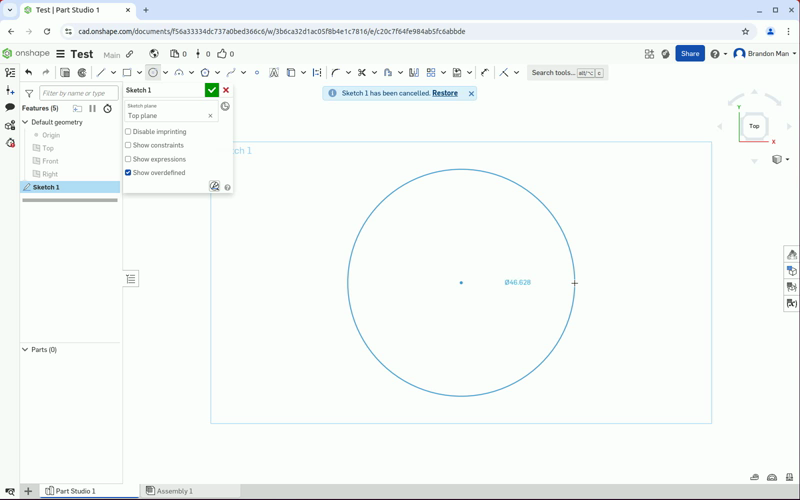
key(esc)
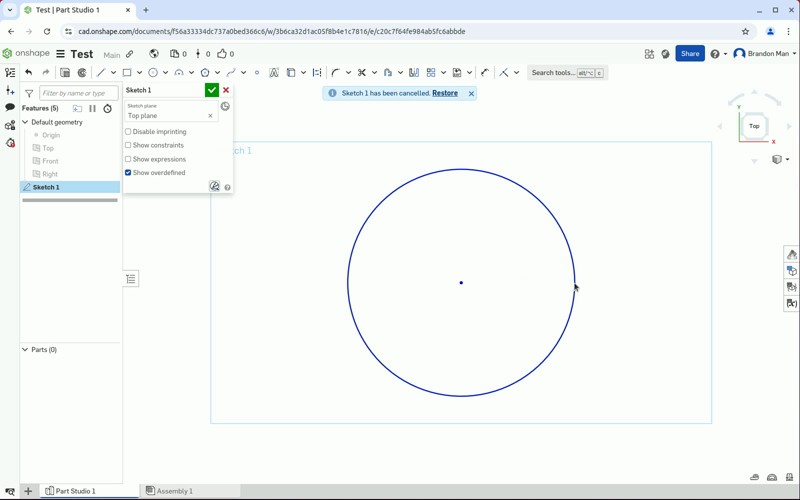
key(c)
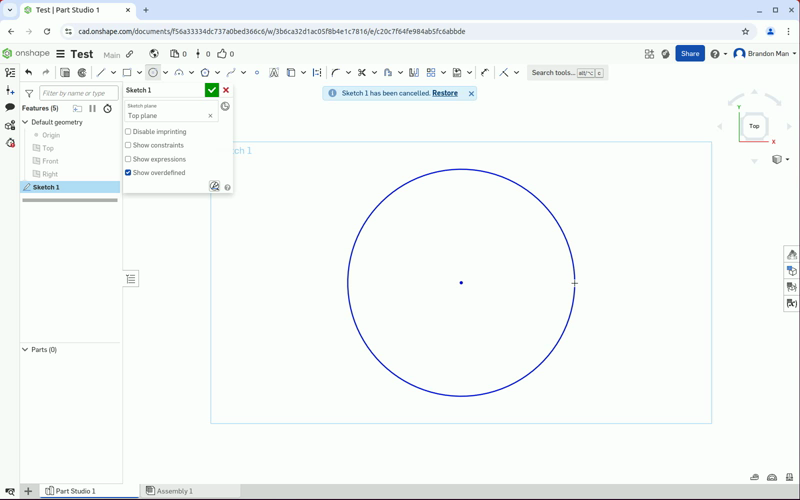
key_down(shift)
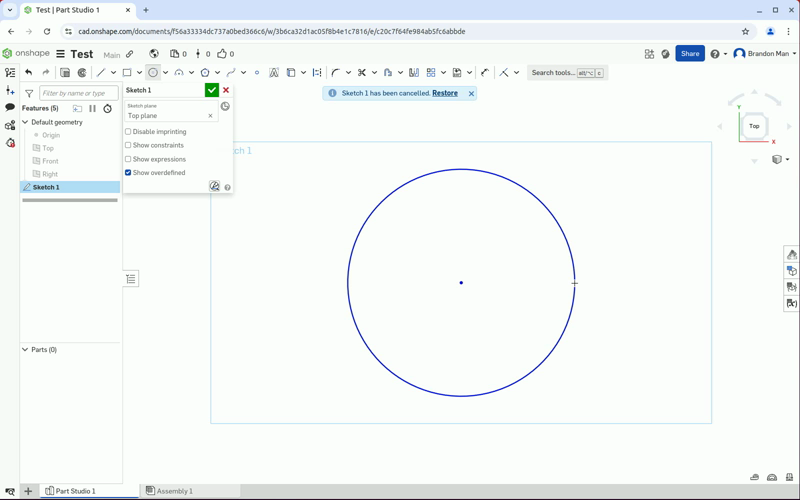
mouse_move(461, 282)
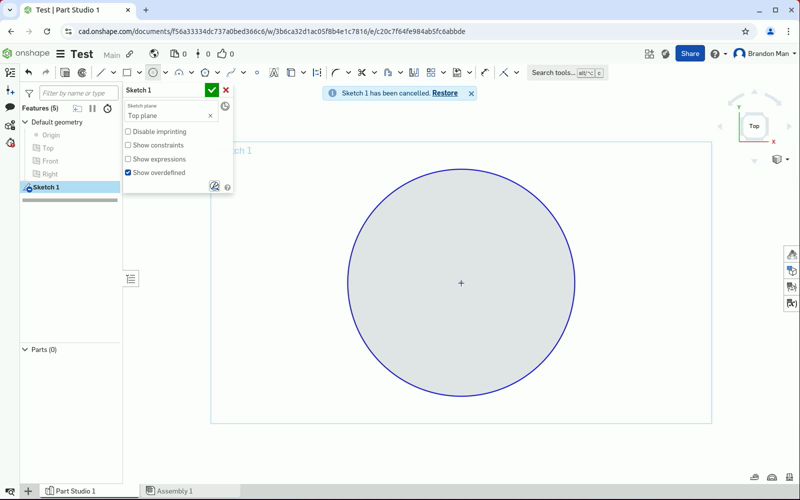
click(461, 282)
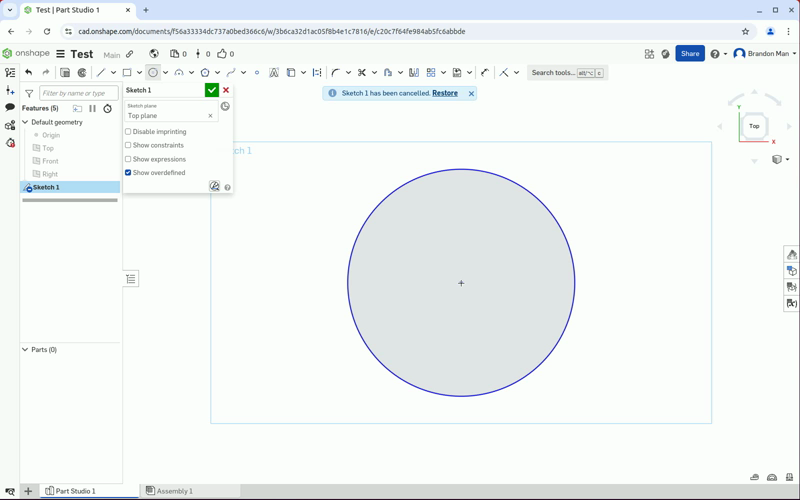
key_up(shift)
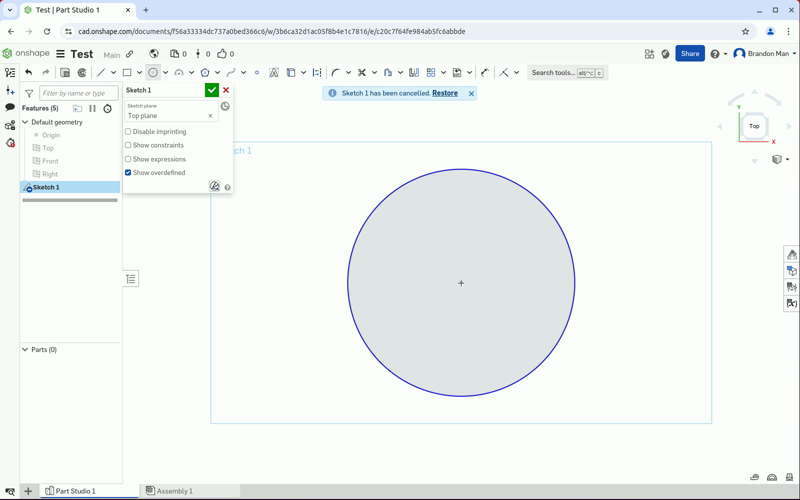
mouse_move(529, 282)
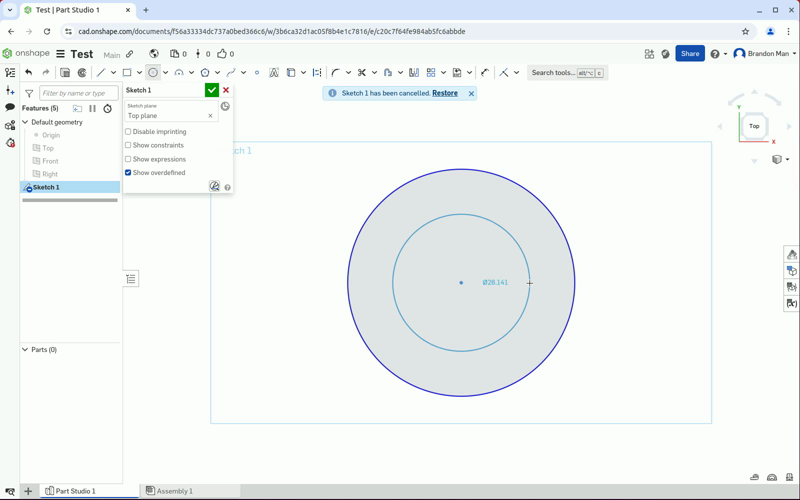
click(529, 282)
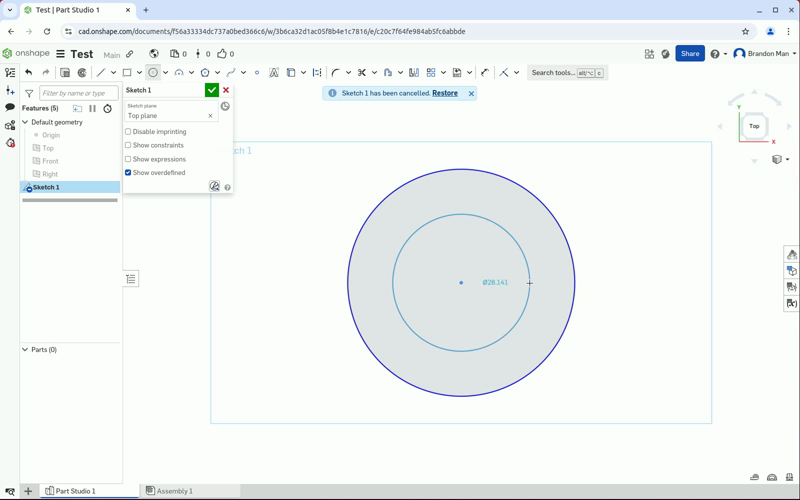
key(esc)
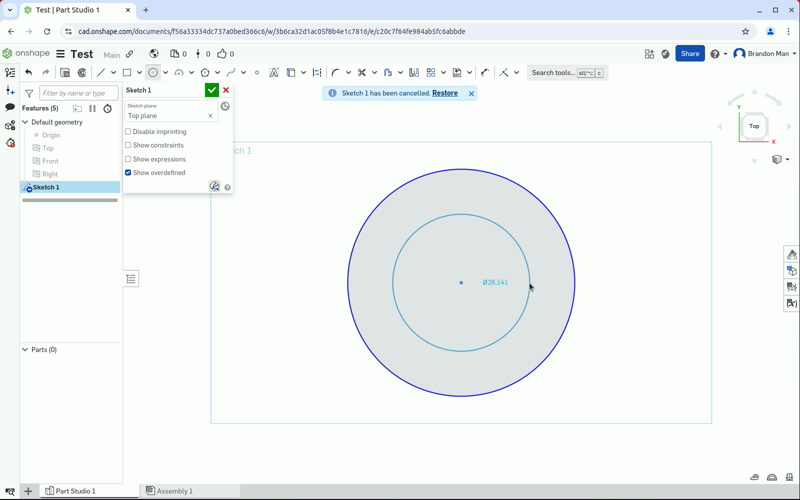
mouse_move(465, 370)
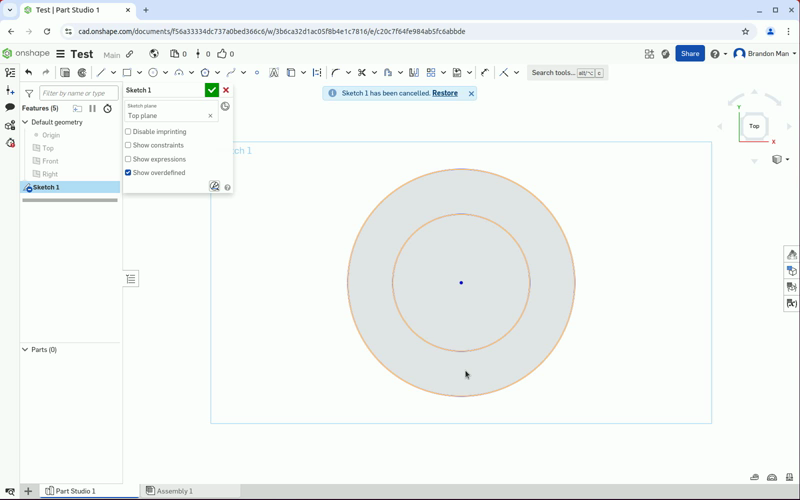
click(465, 370)
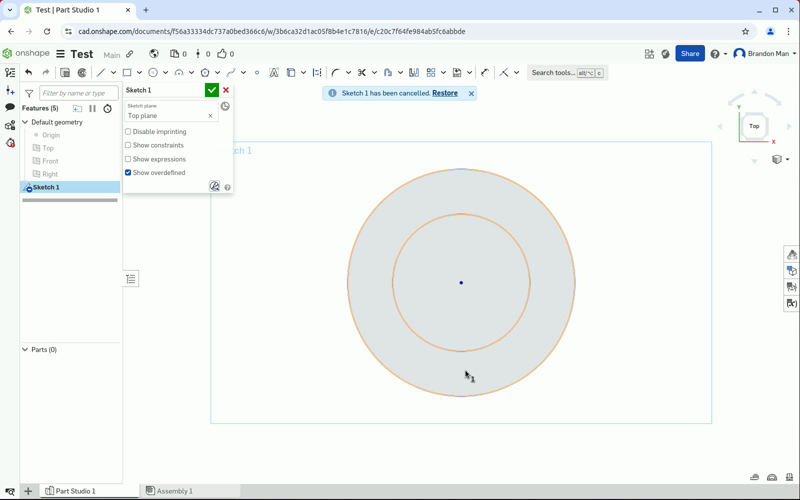
mouse_move(73, 352)
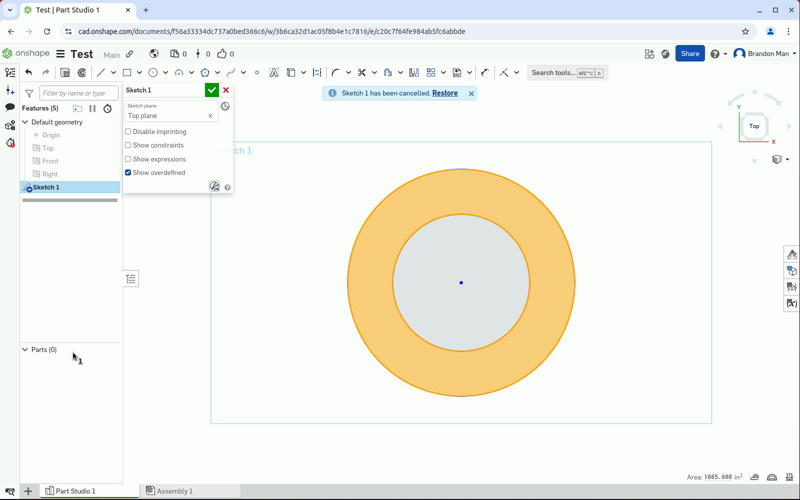
key(shift+y)
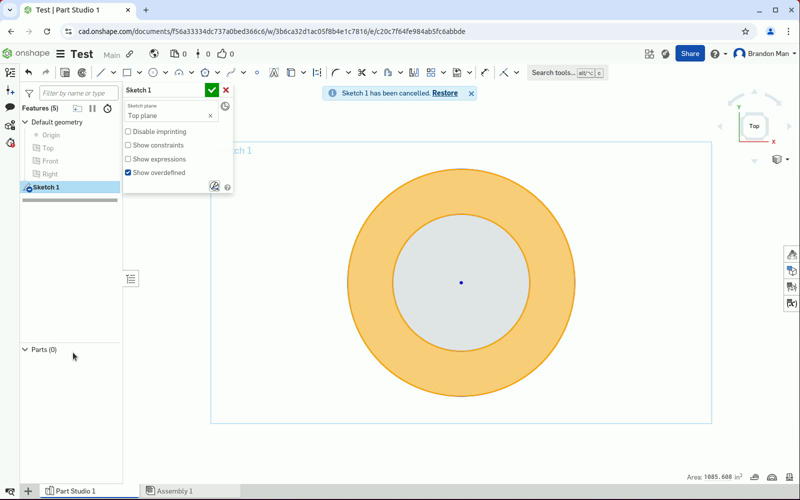
key(shift+e)
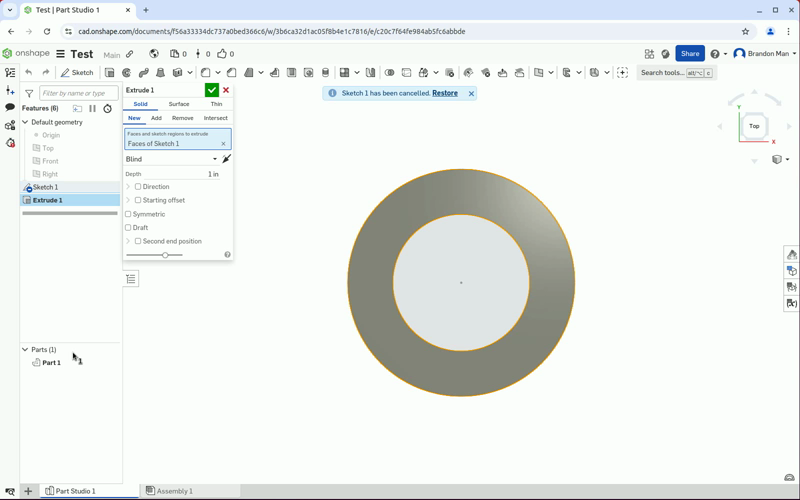
mouse_move(143, 106)
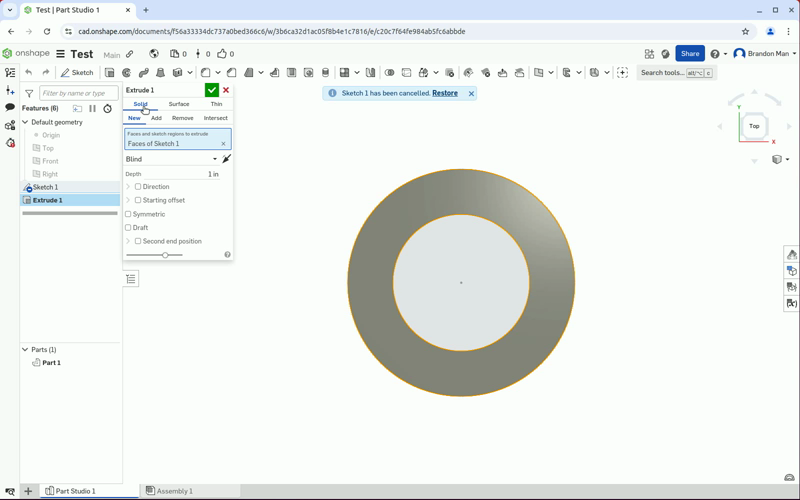
click(143, 106)
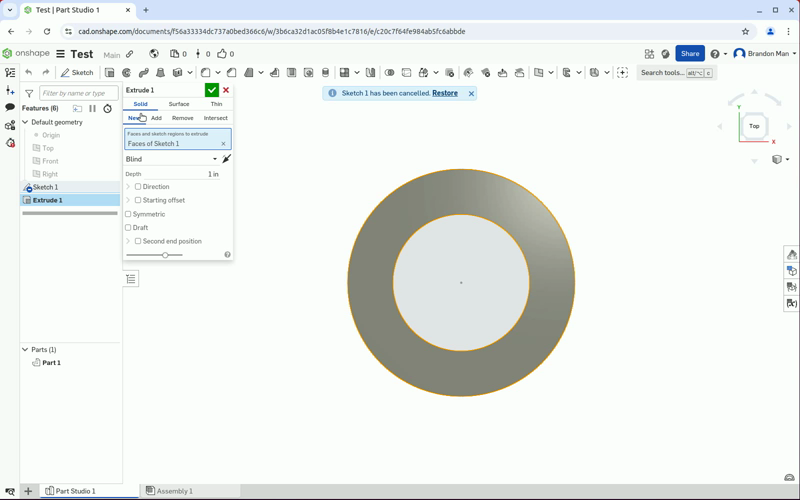
mouse_move(137, 120)
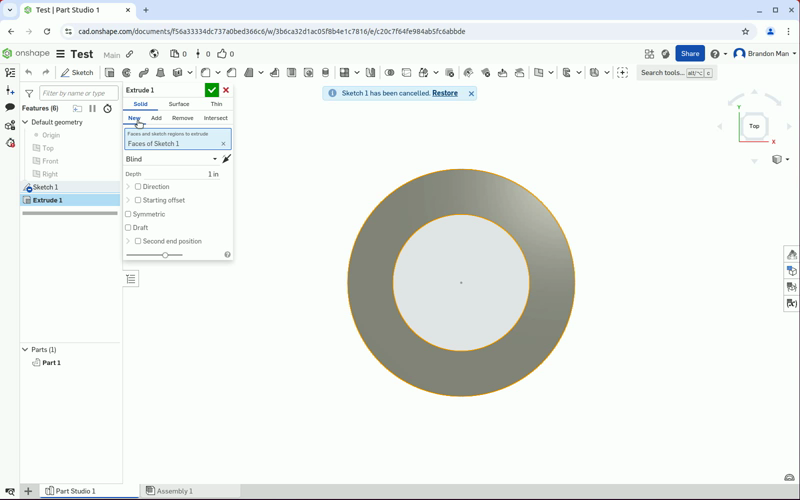
click(137, 120)
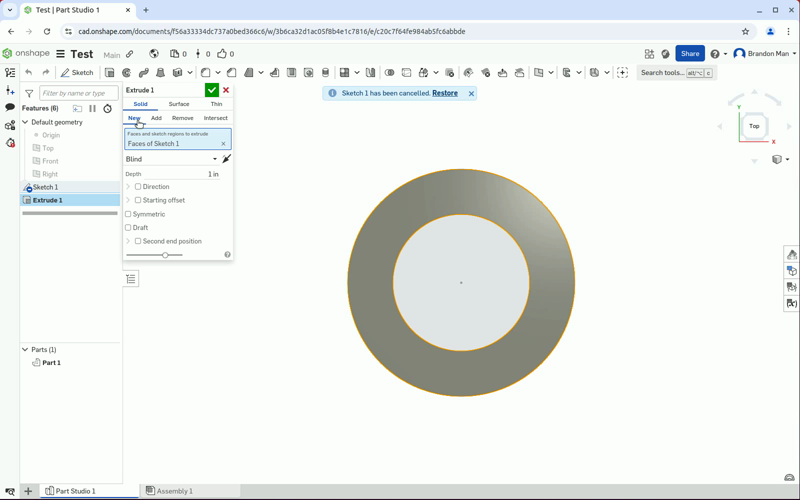
key(tab, 4)
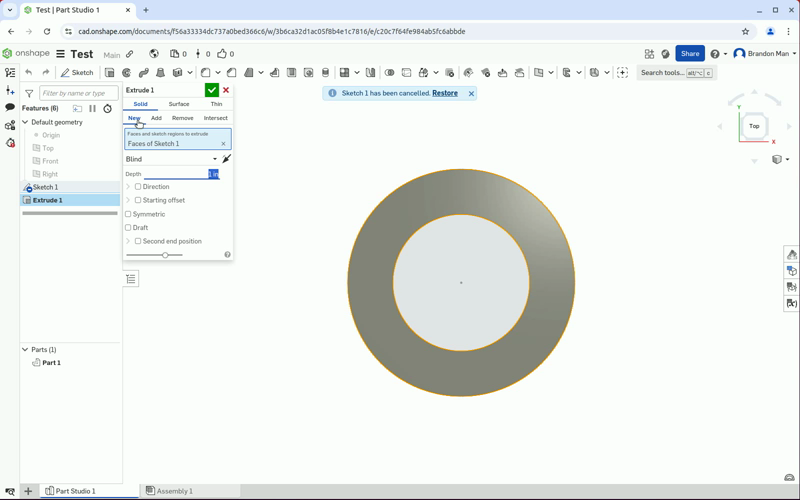
text(1.685)
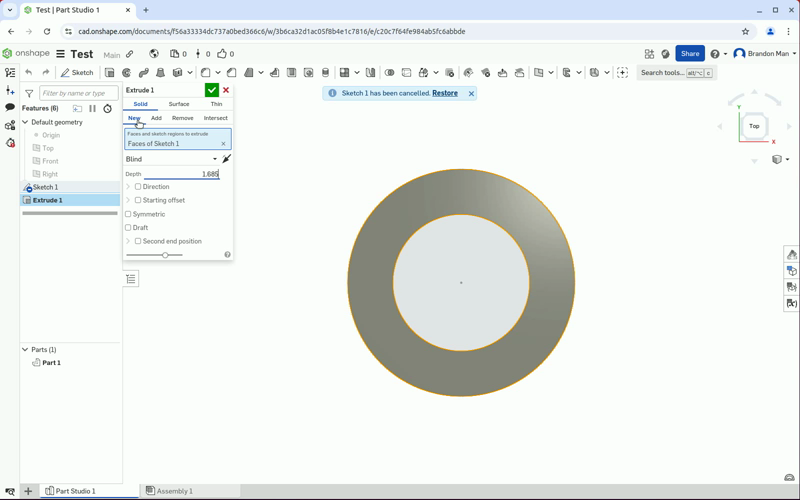
key(enter)
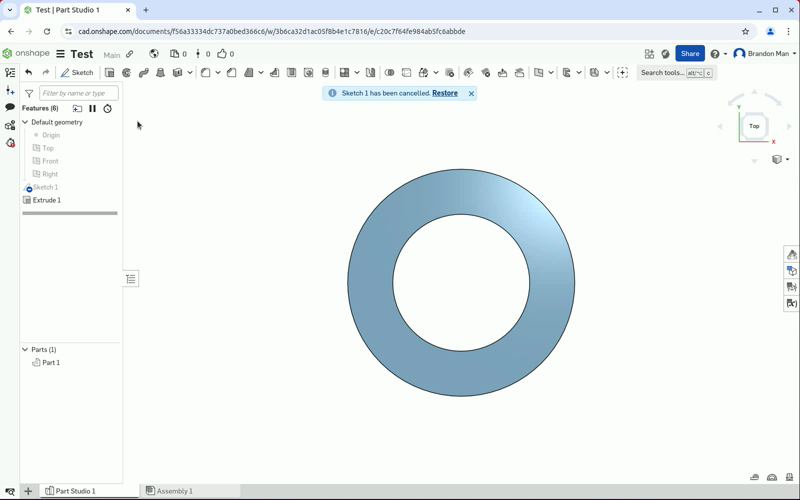
key(shift+h)
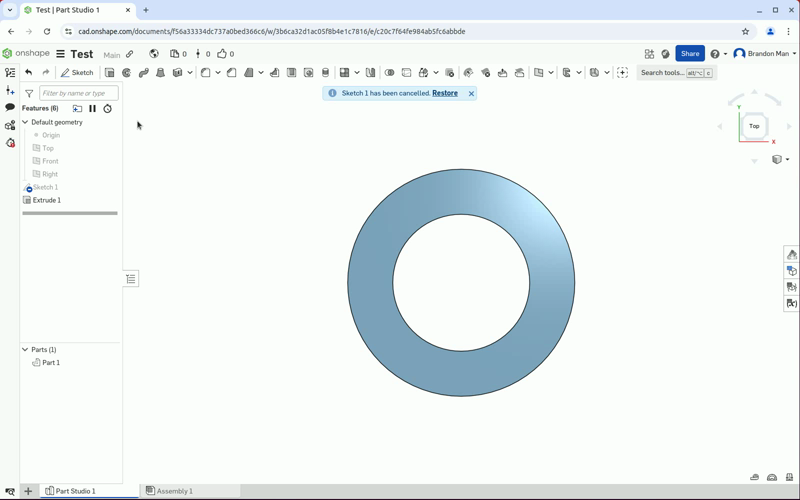
key(shift+h)
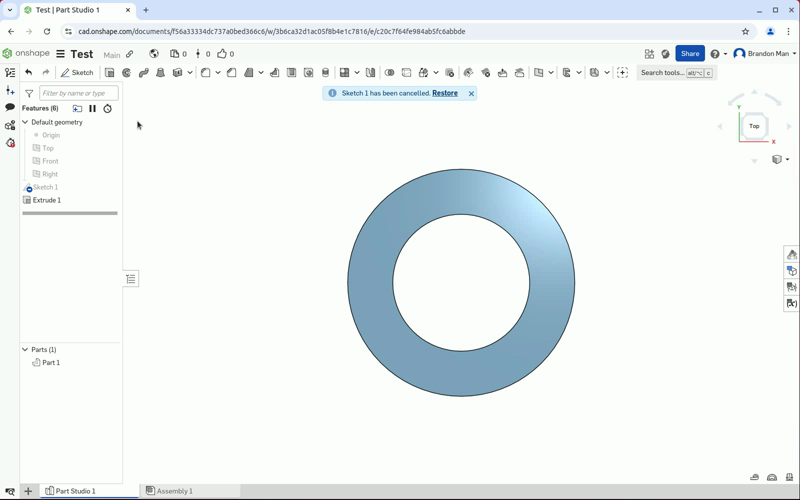
mouse_move(73, 189)
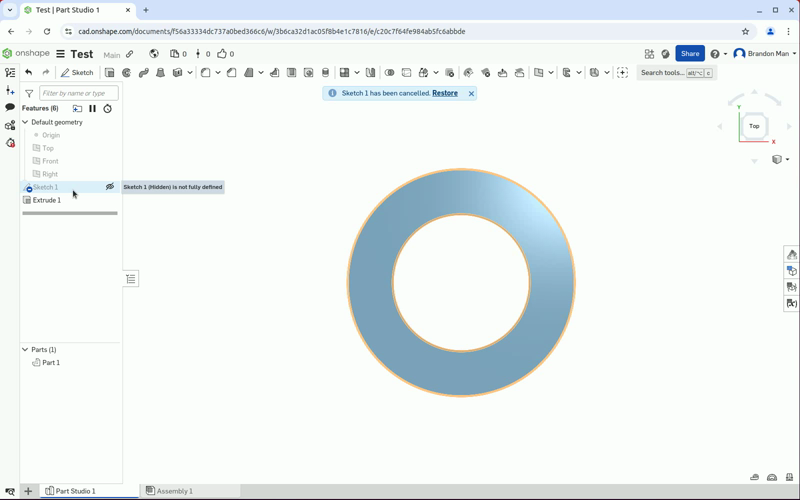
click(73, 189)
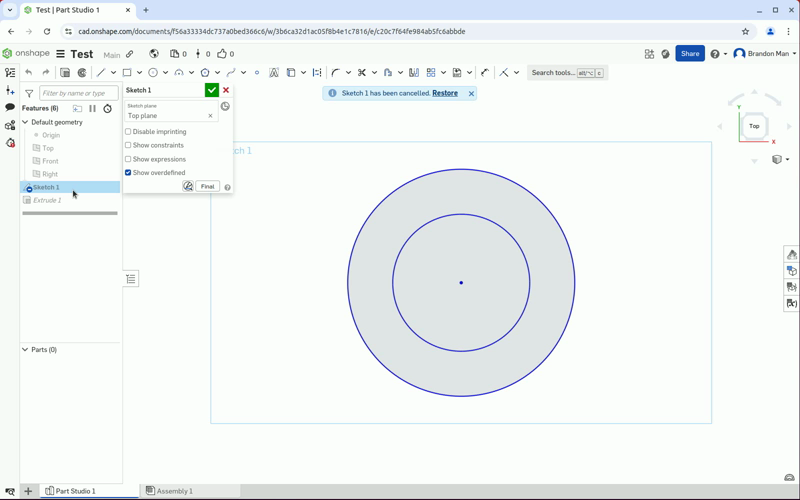
mouse_move(229, 92)
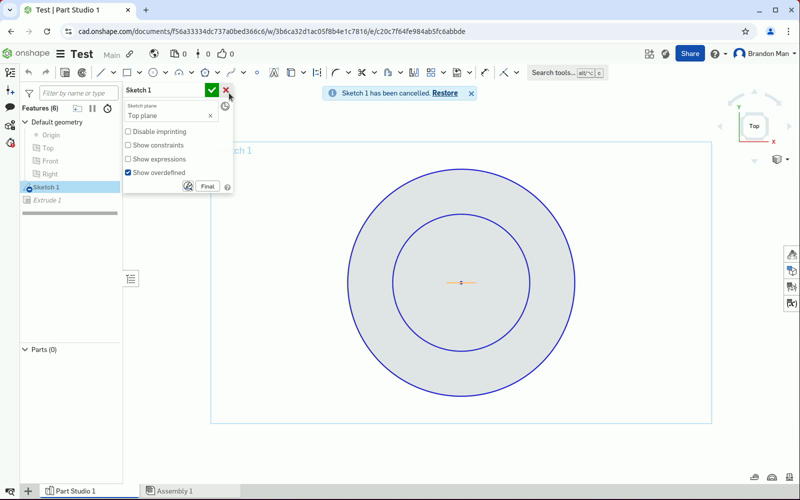
click(229, 92)
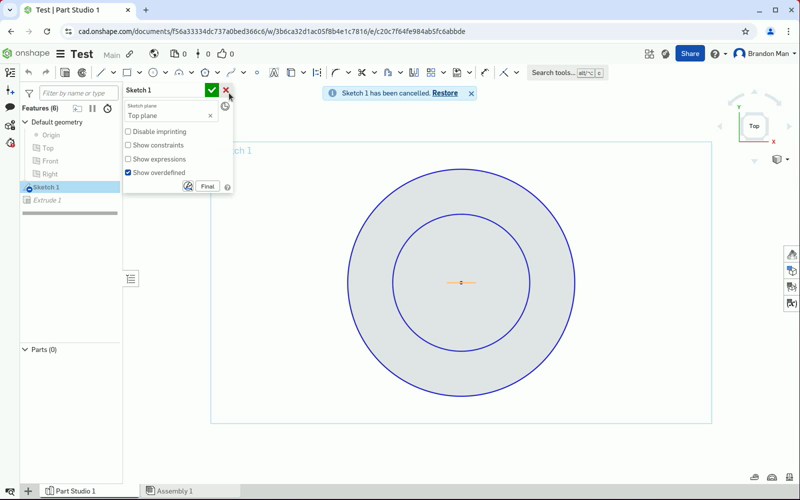
key(shift+s)
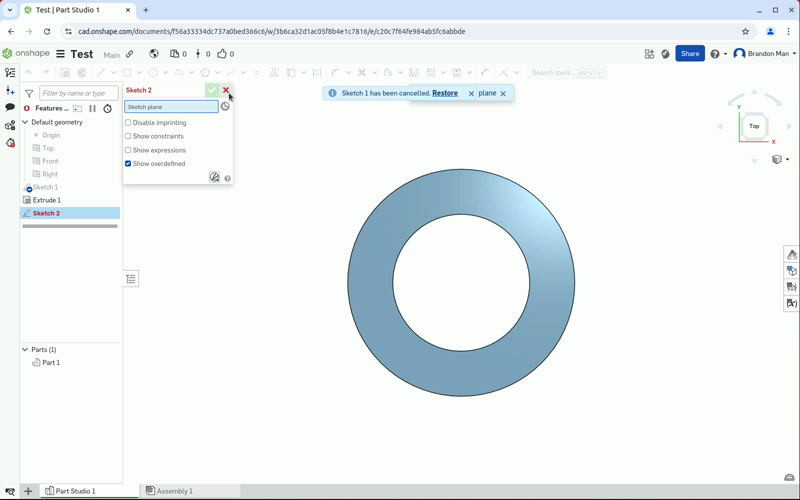
mouse_move(73, 150)
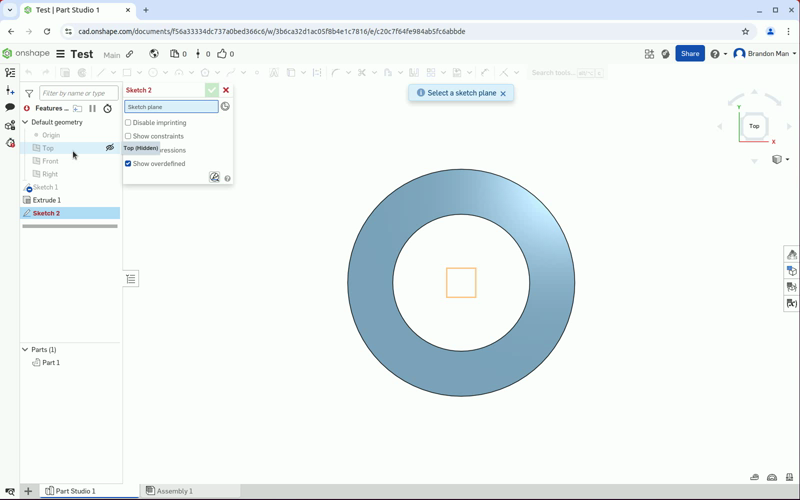
click(73, 150)
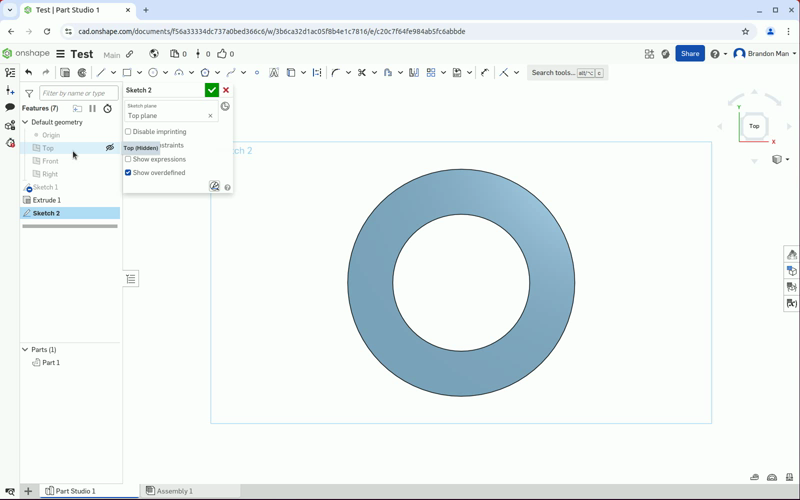
mouse_move(73, 352)
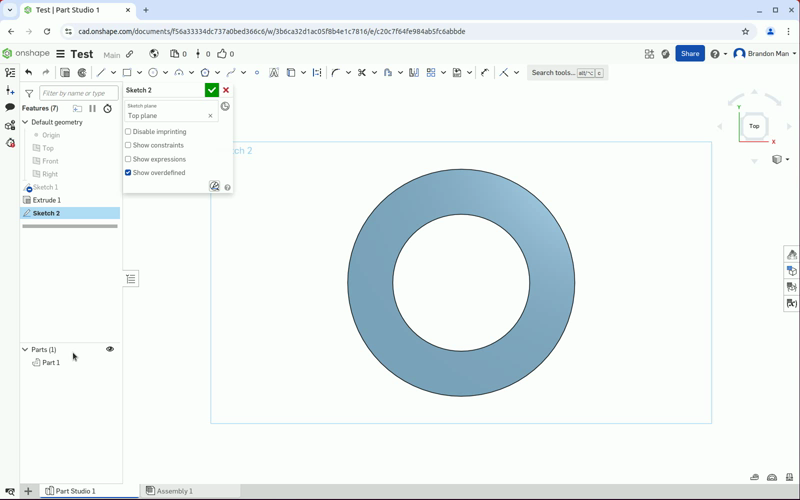
key(y)
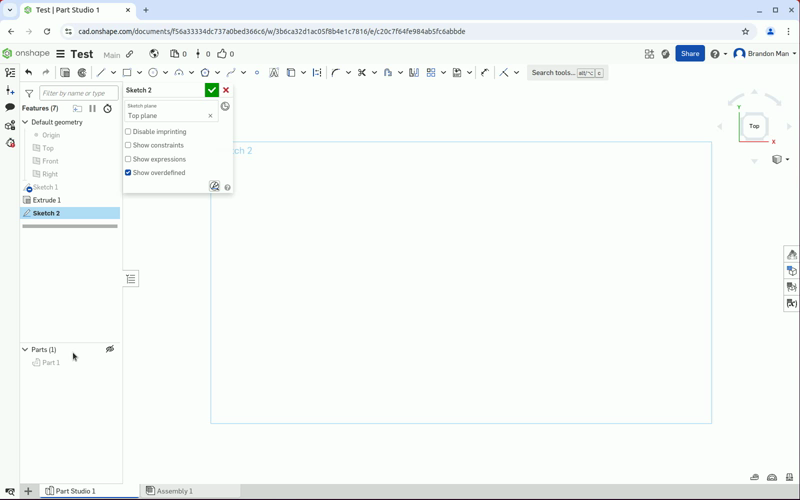
key(c)
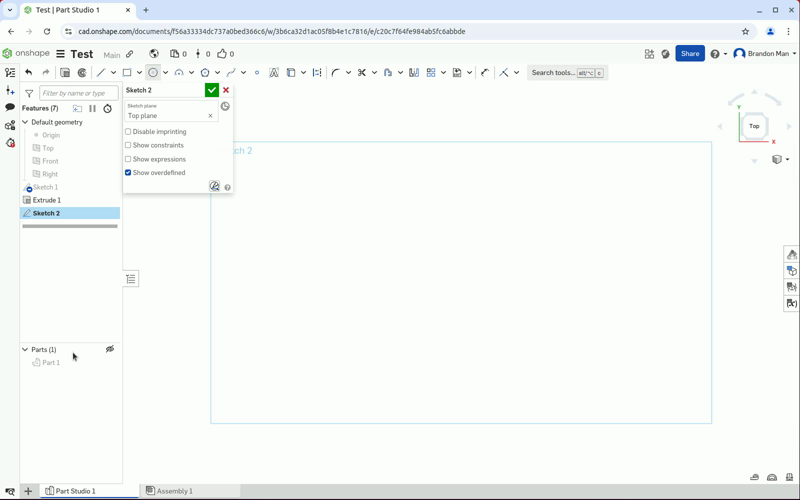
key_down(shift)
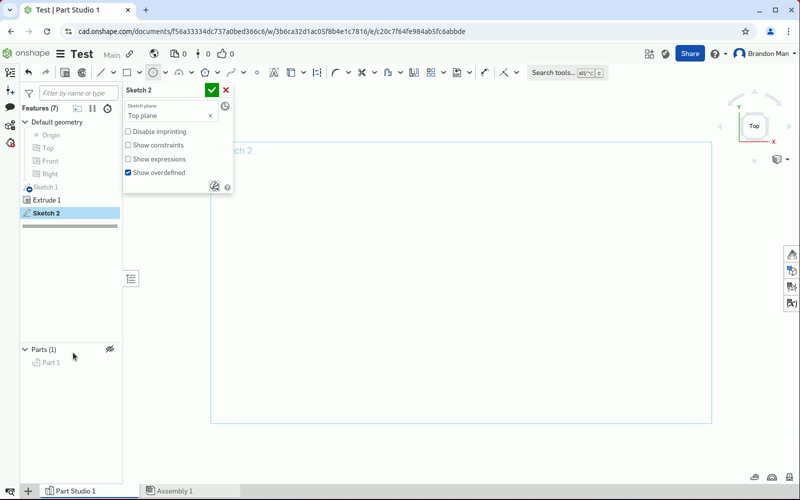
mouse_move(461, 282)
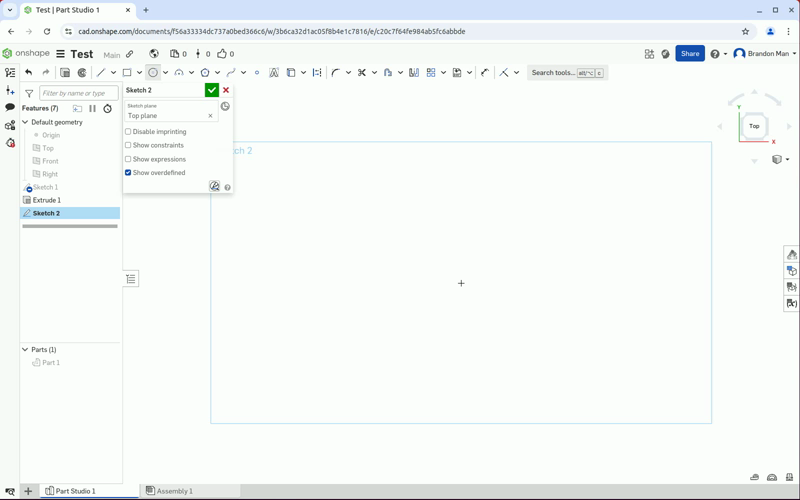
click(461, 282)
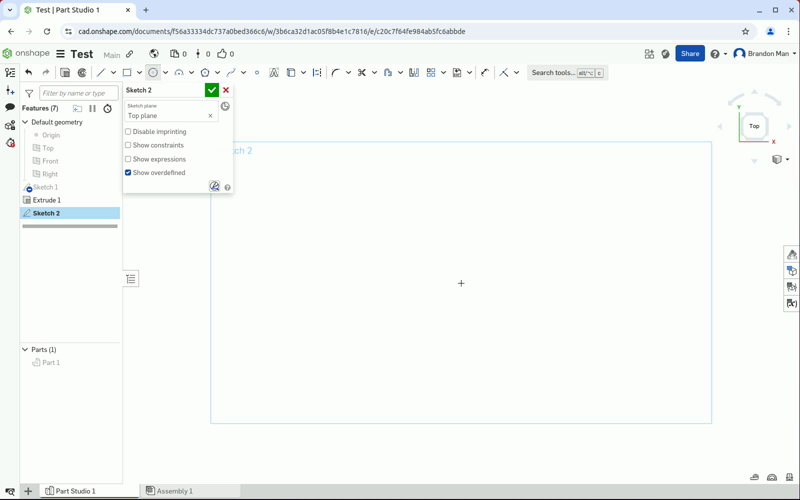
key_up(shift)
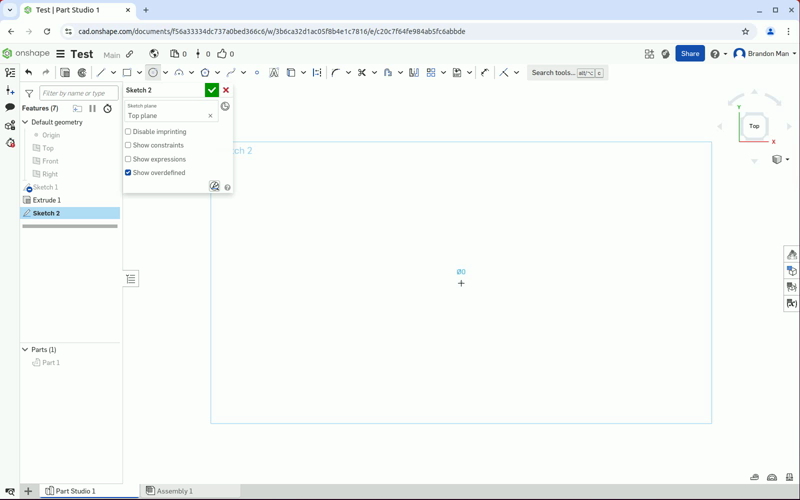
mouse_move(522, 282)
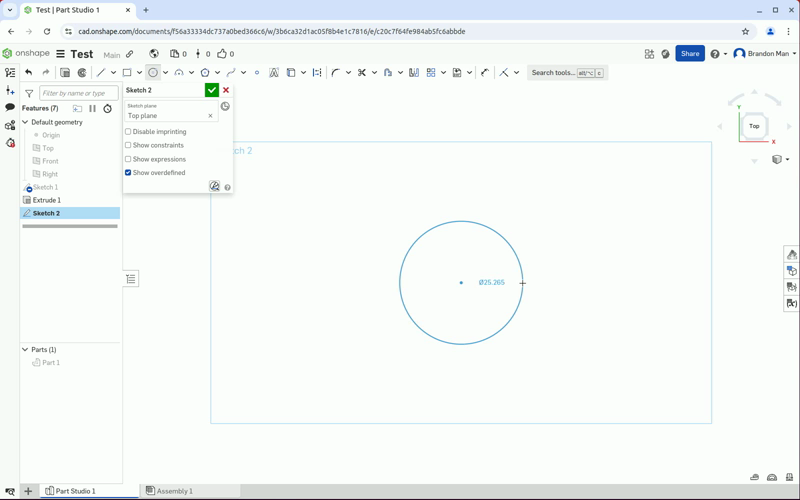
click(522, 282)
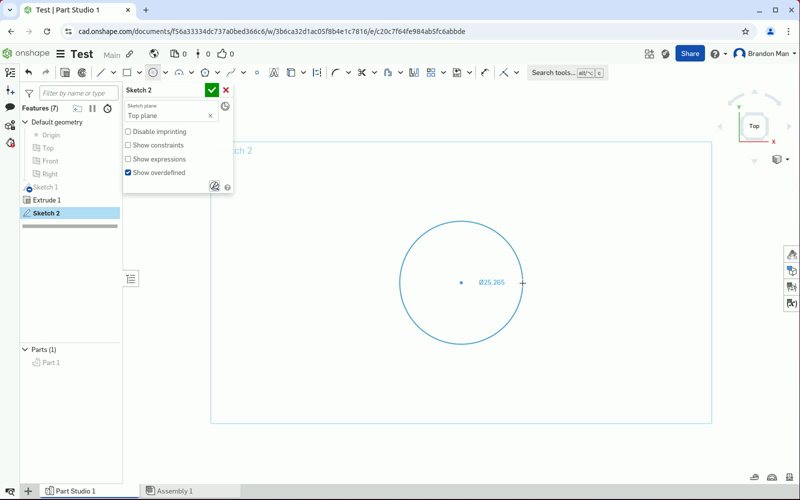
key(esc)
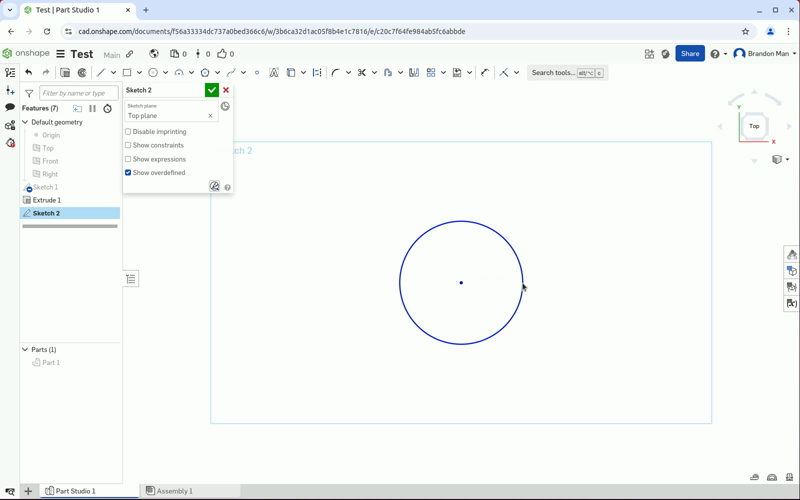
key(c)
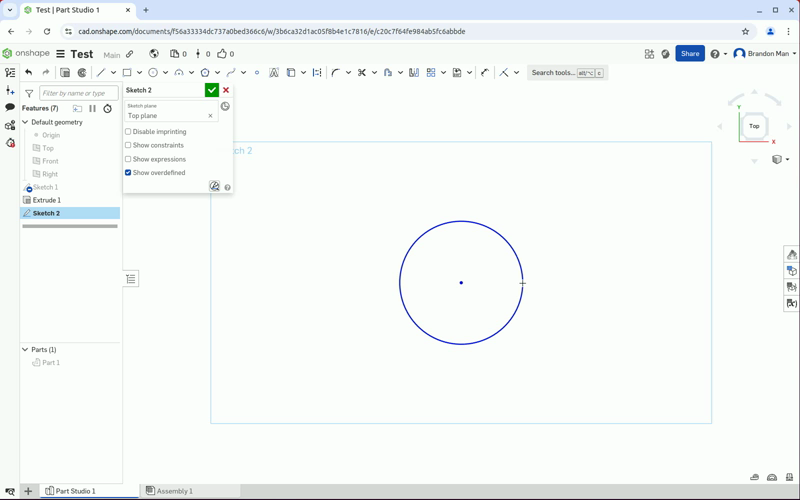
key_down(shift)
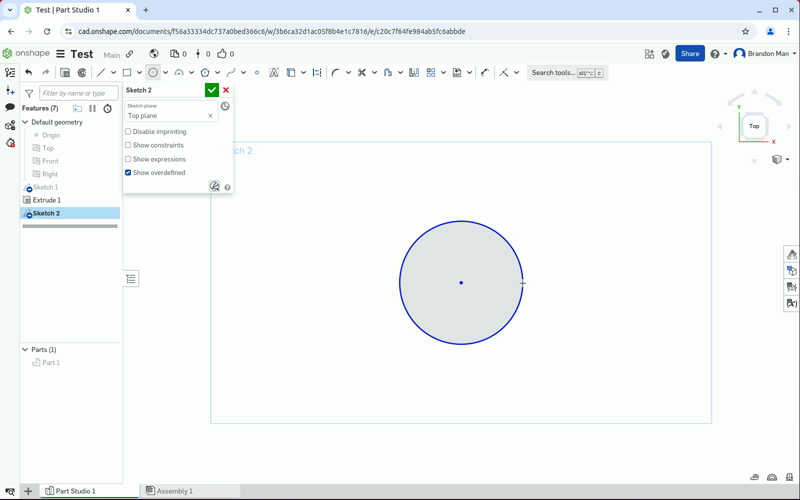
mouse_move(461, 282)
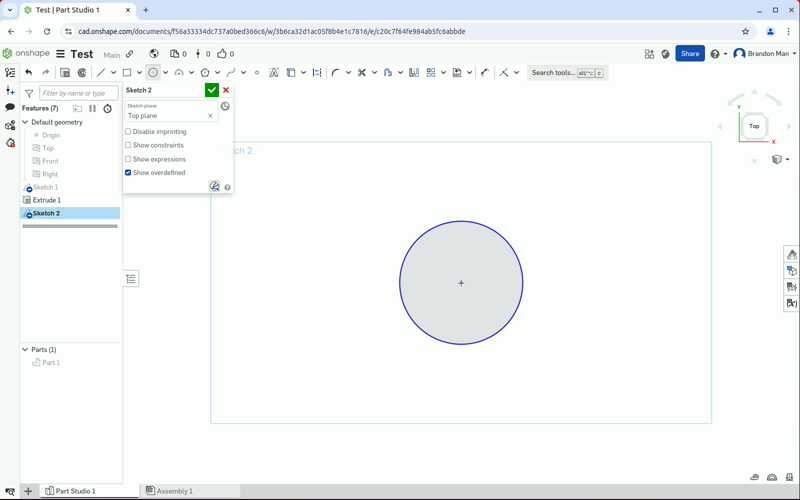
click(461, 282)
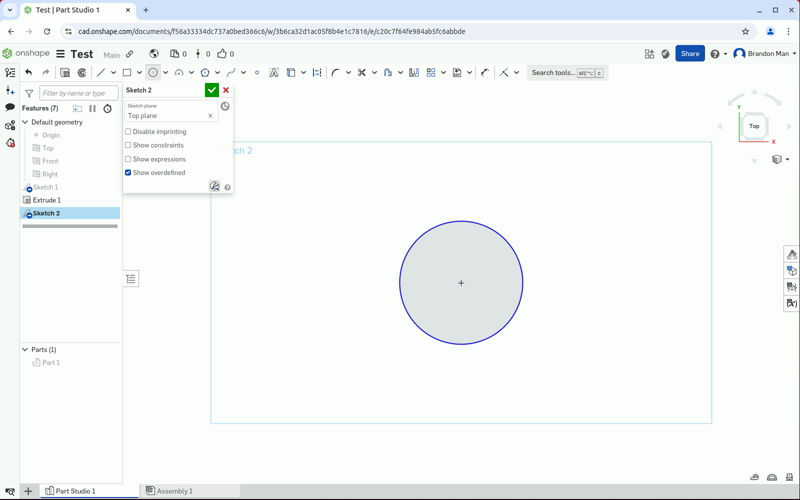
key_up(shift)
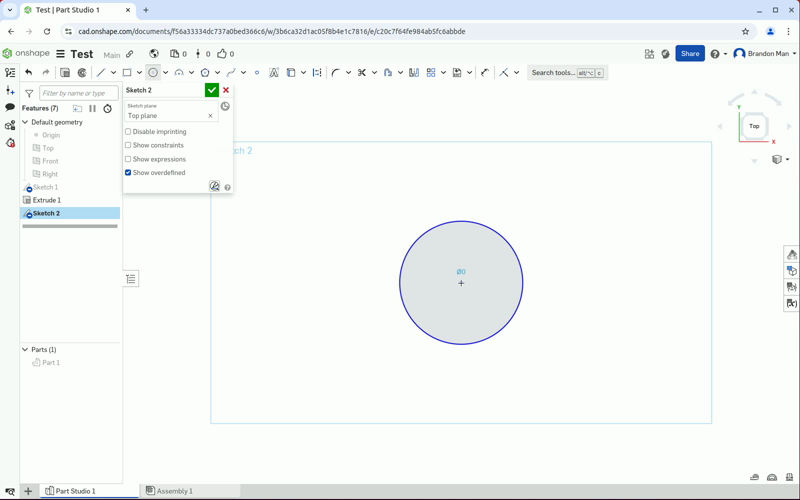
mouse_move(467, 282)
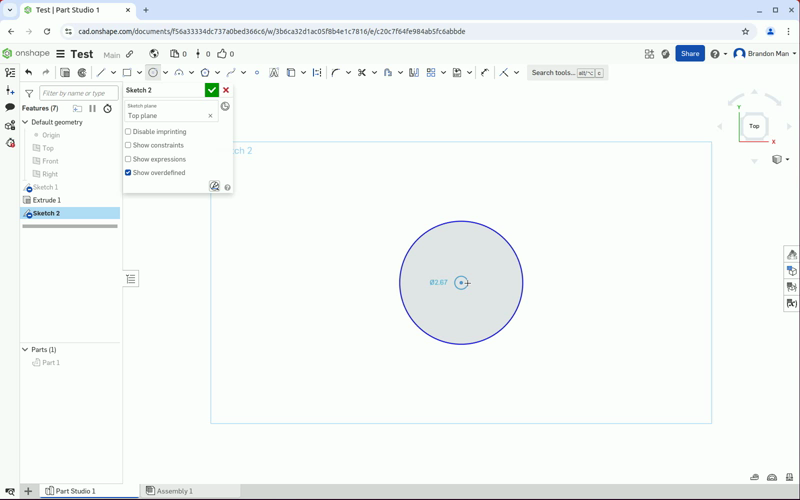
click(467, 282)
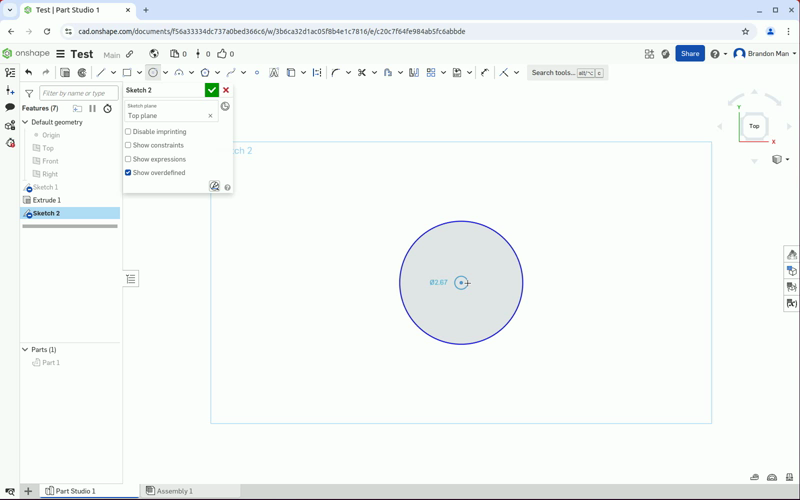
key(esc)
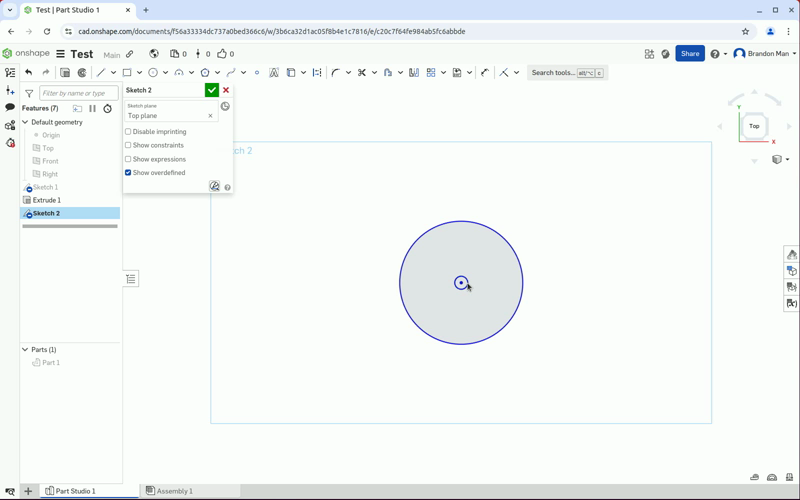
mouse_move(457, 314)
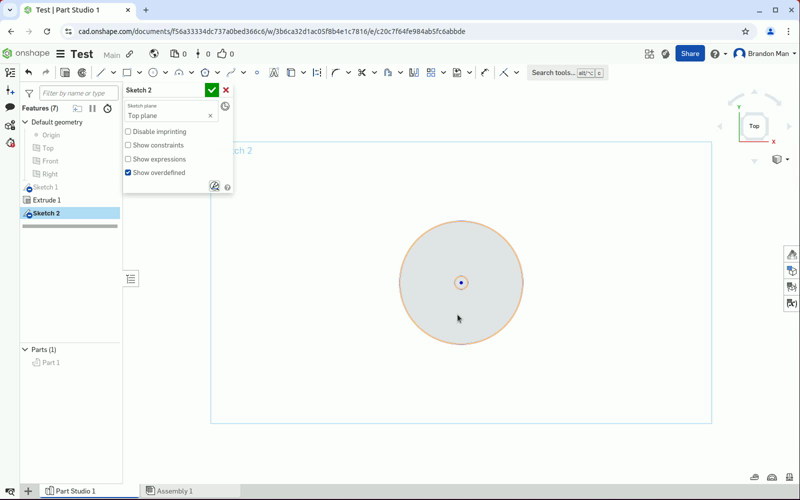
click(457, 314)
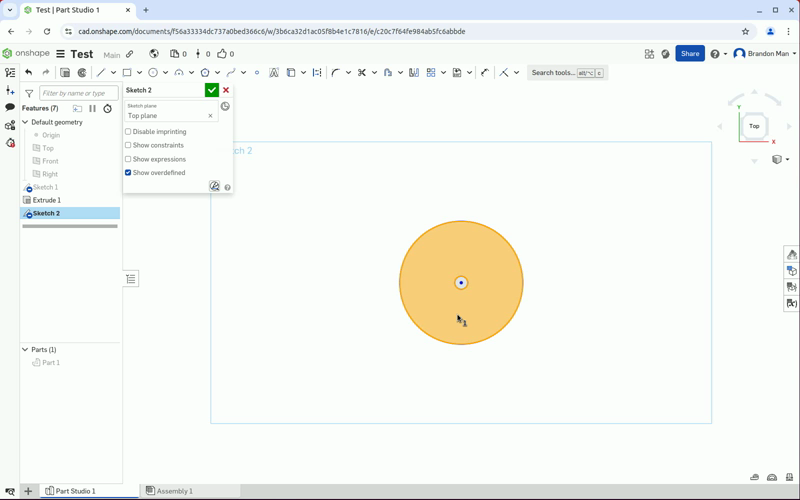
mouse_move(73, 352)
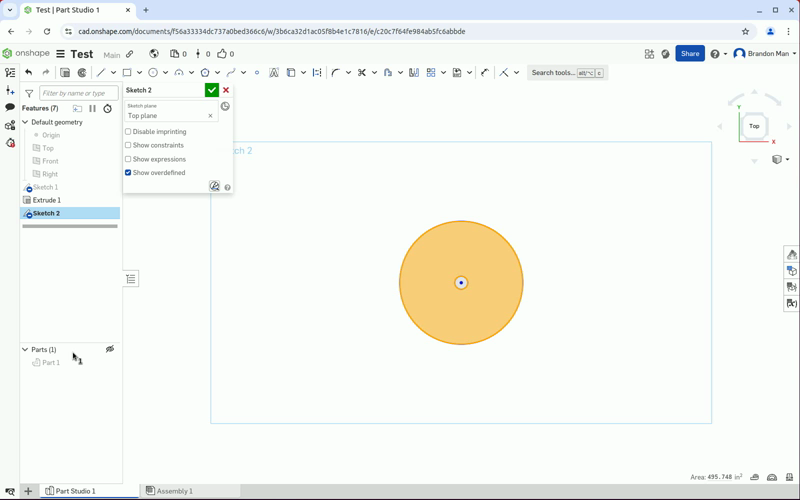
key(shift+y)
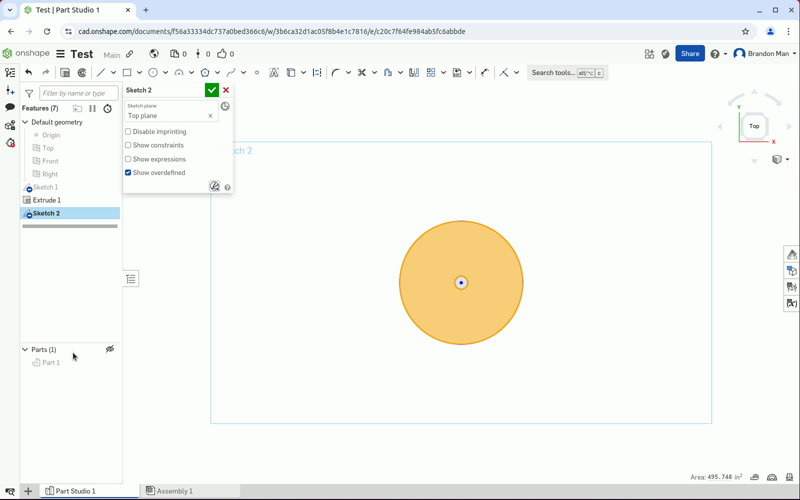
key(shift+e)
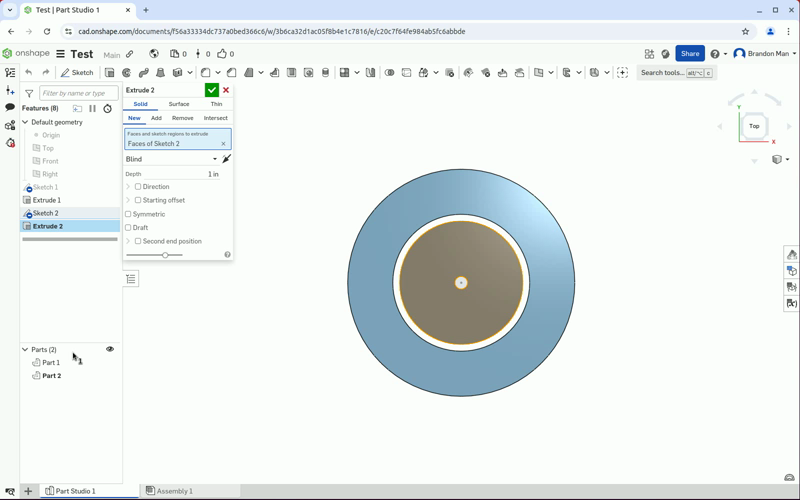
mouse_move(143, 106)
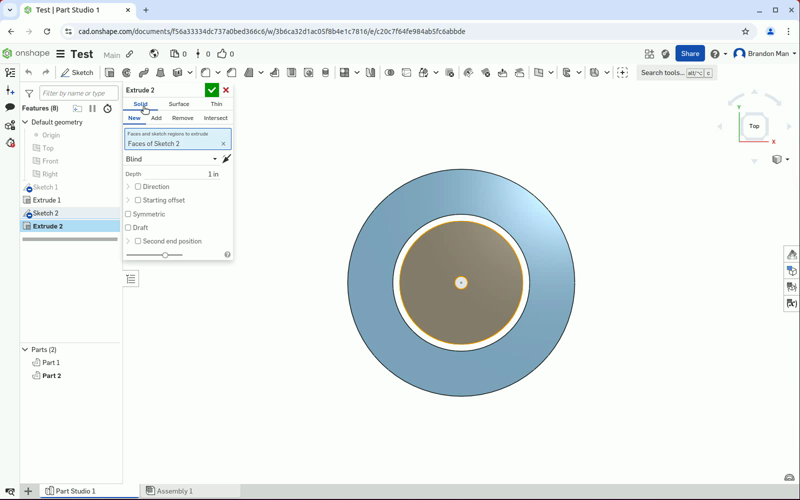
click(143, 106)
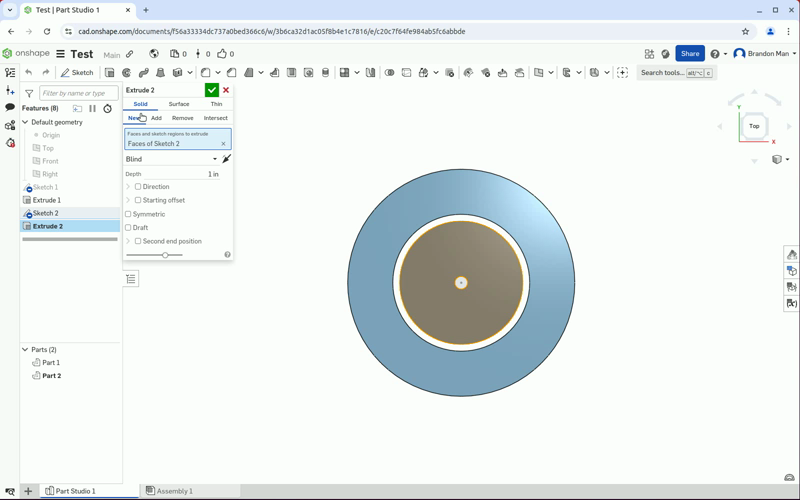
mouse_move(137, 120)
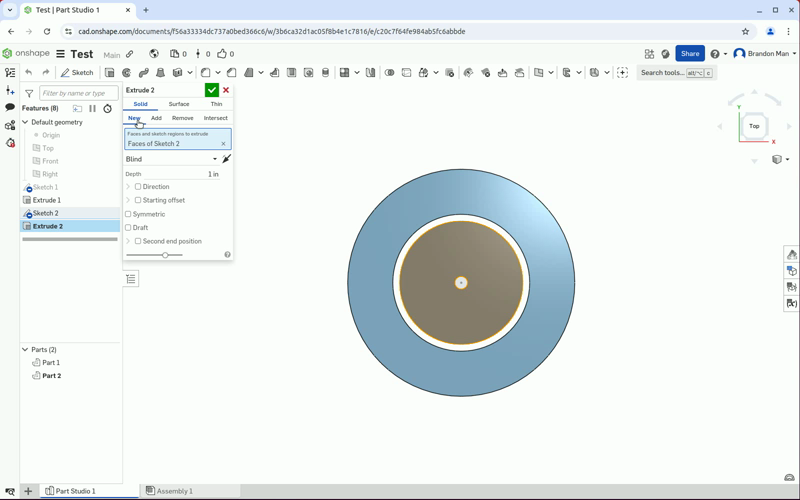
click(137, 120)
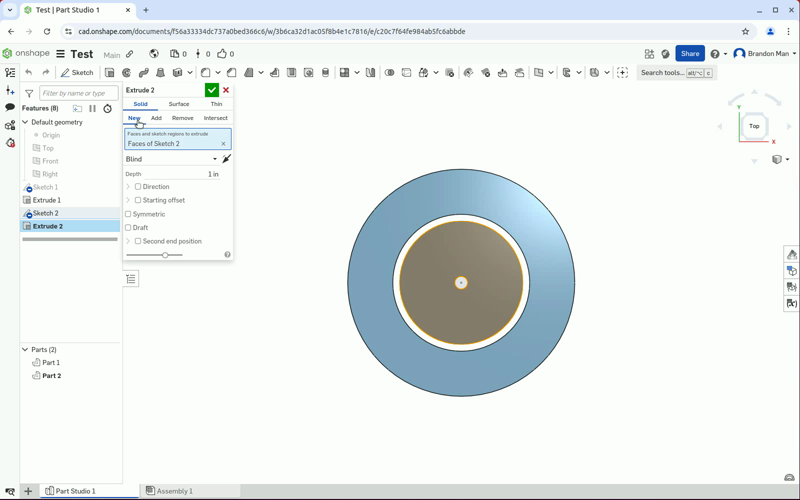
key(tab, 4)
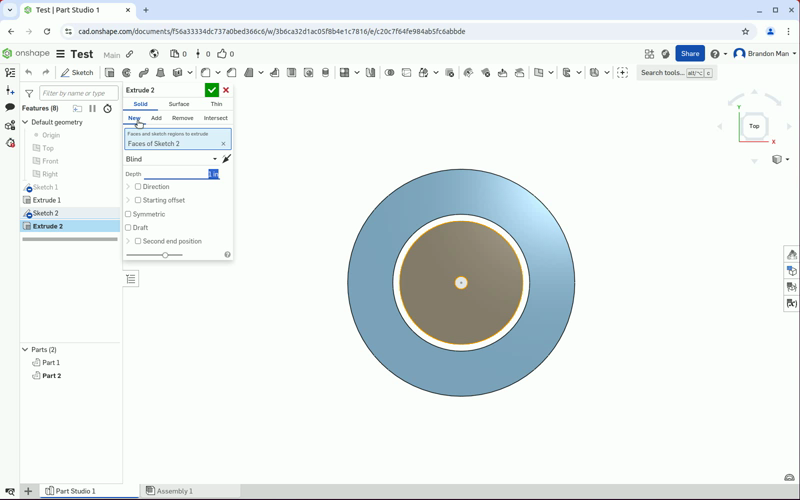
text(1.685)
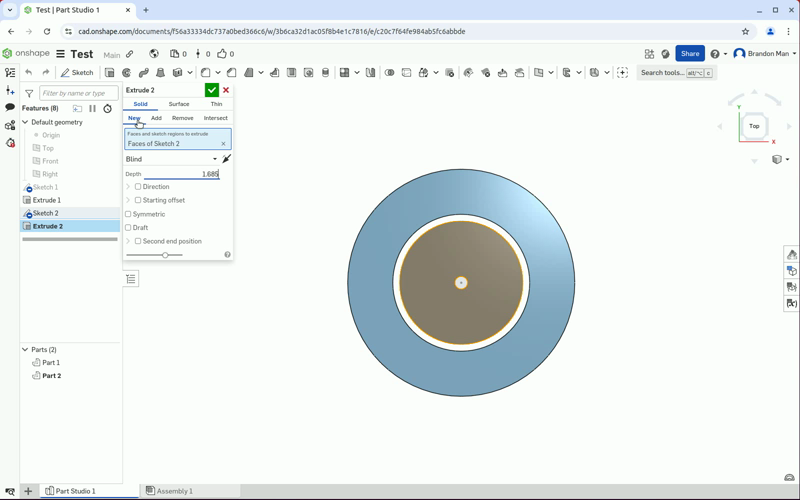
key(enter)
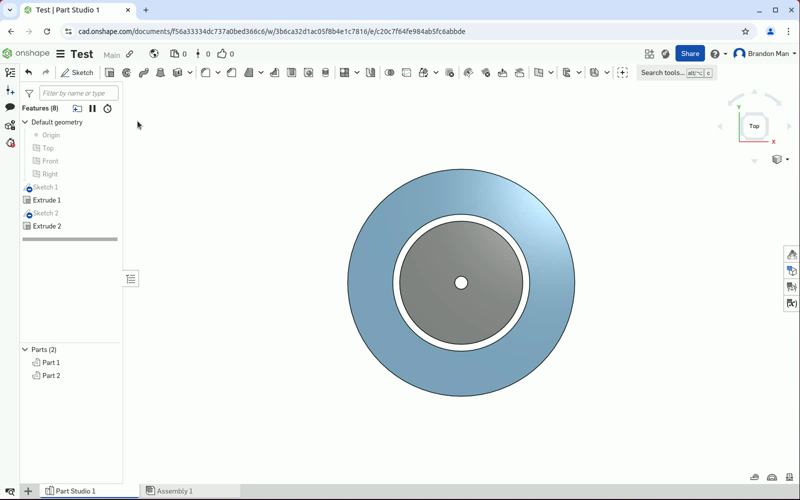
key(shift+h)
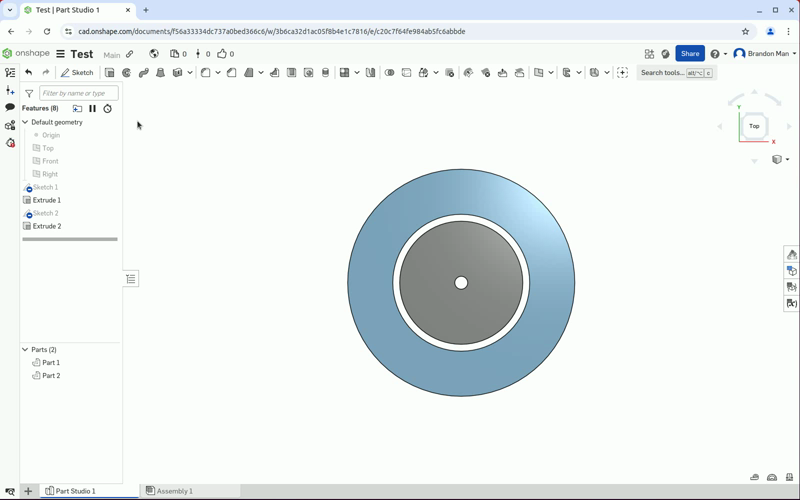
key(shift+h)
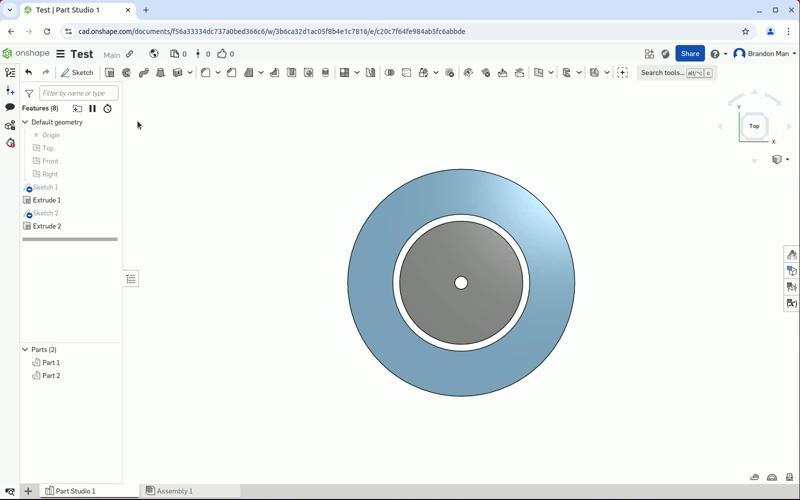
mouse_move(73, 189)
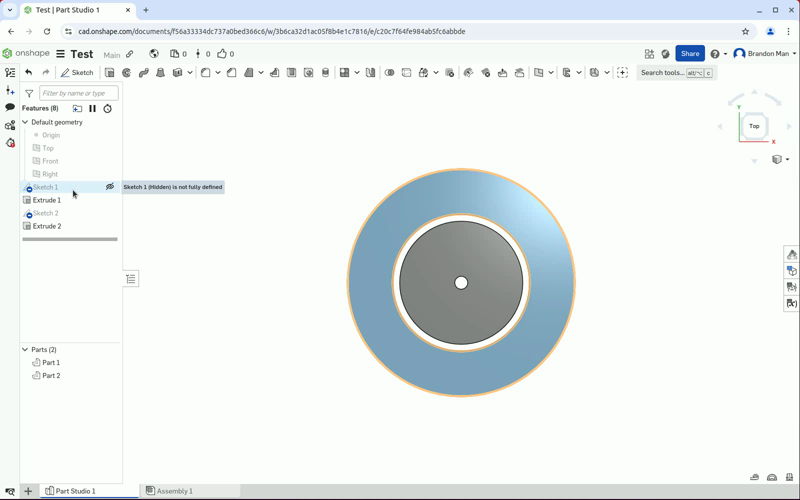
click(73, 189)
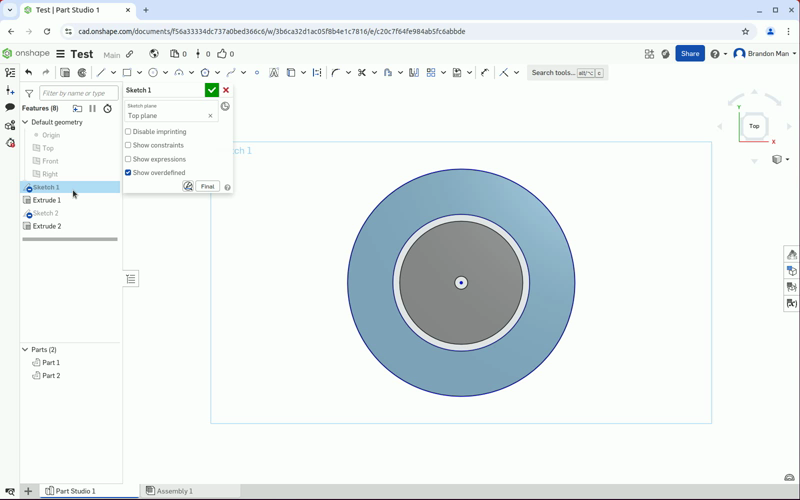
mouse_move(229, 92)
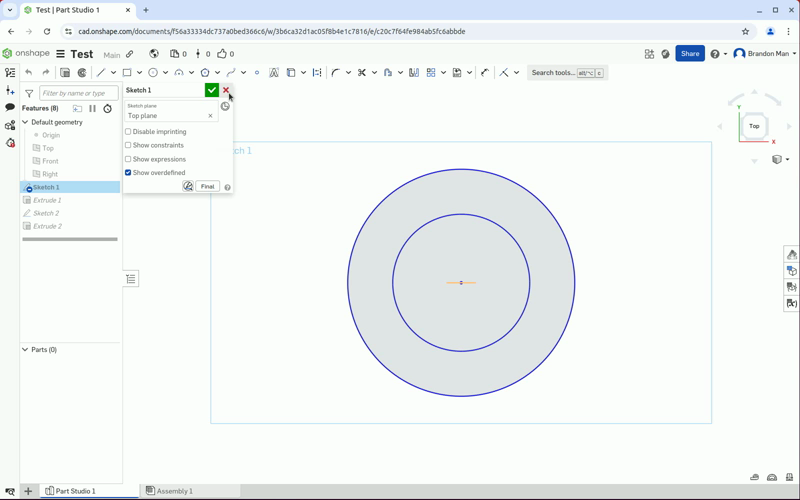
click(229, 92)
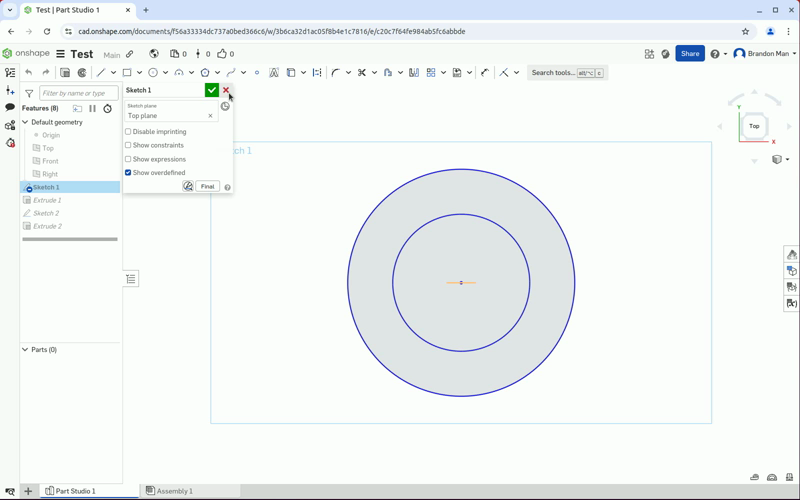
key(shift+s)
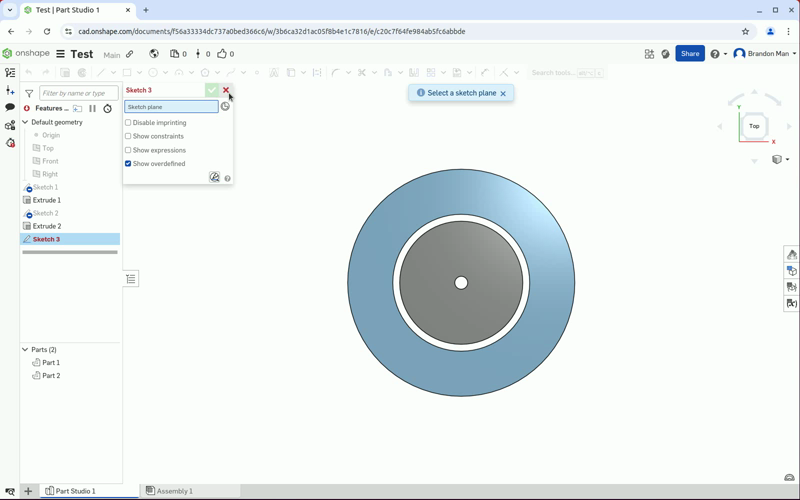
mouse_move(73, 150)
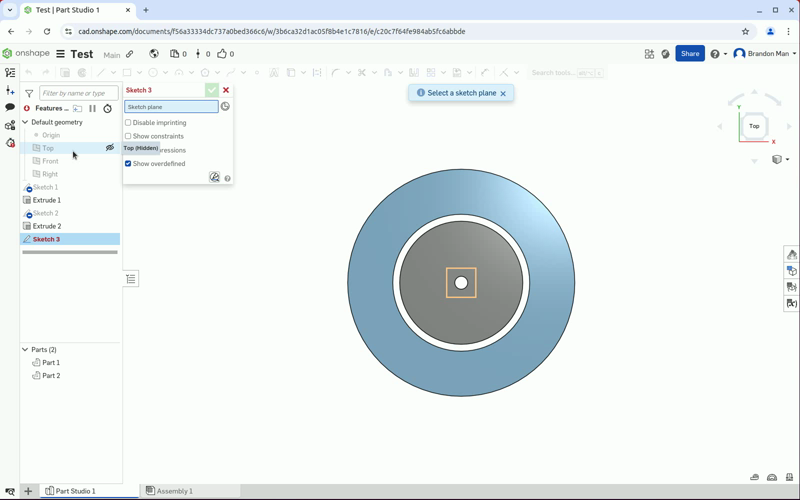
click(73, 150)
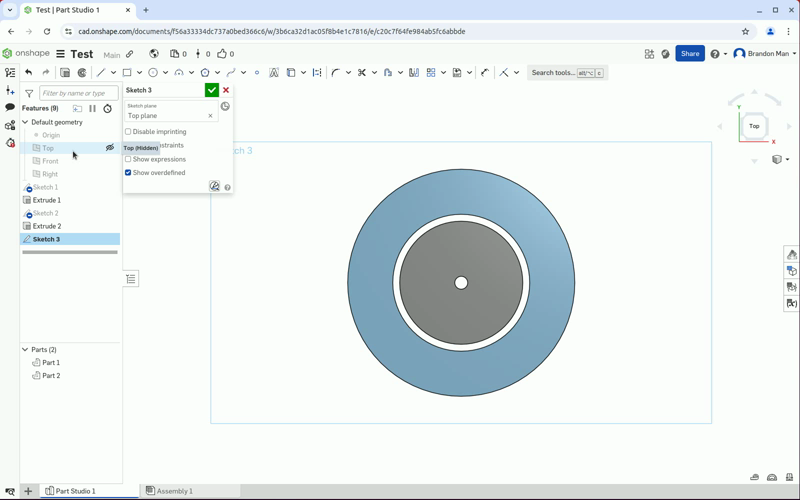
mouse_move(73, 352)
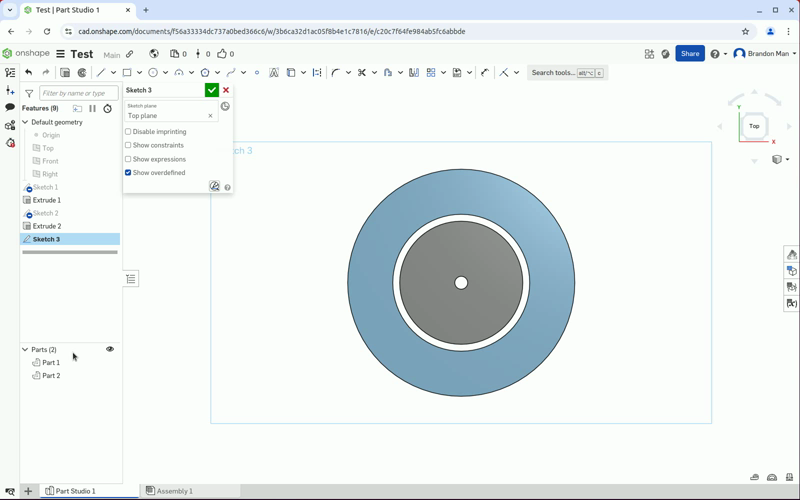
key(y)
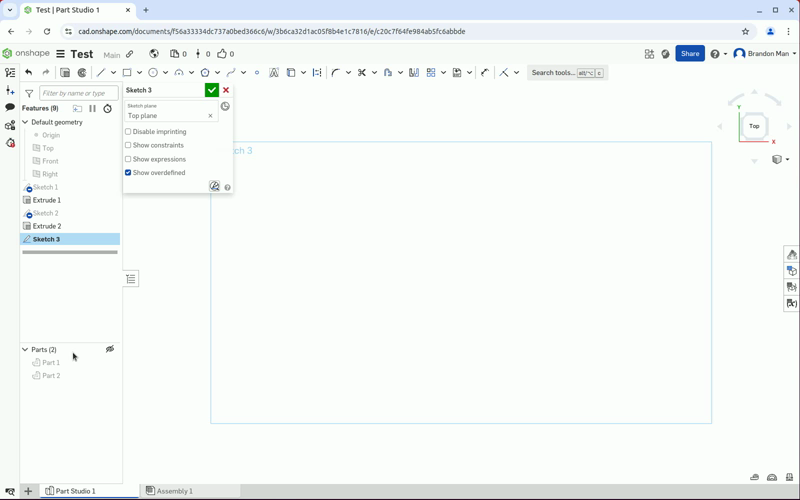
key(c)
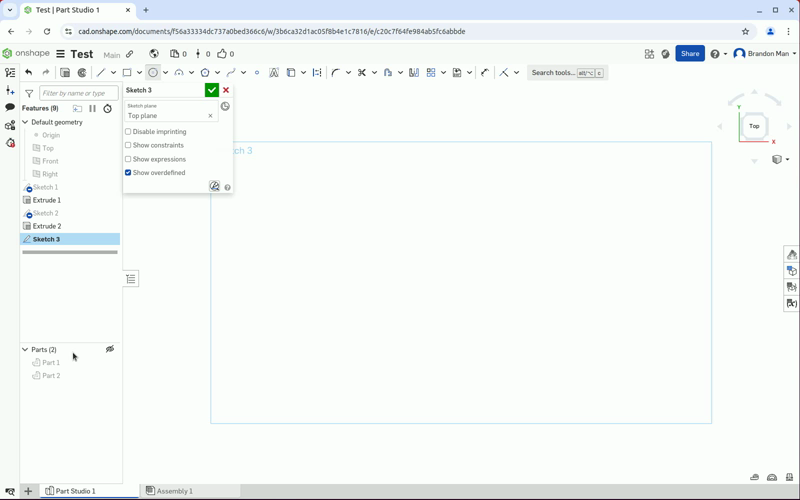
key_down(shift)
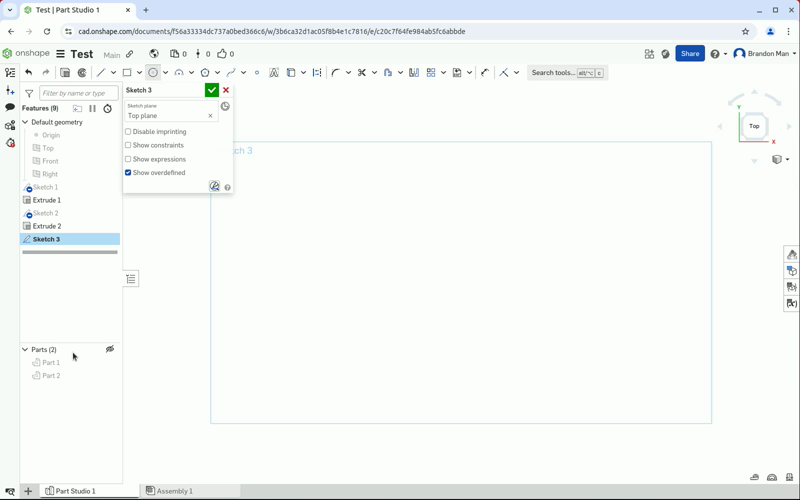
mouse_move(461, 282)
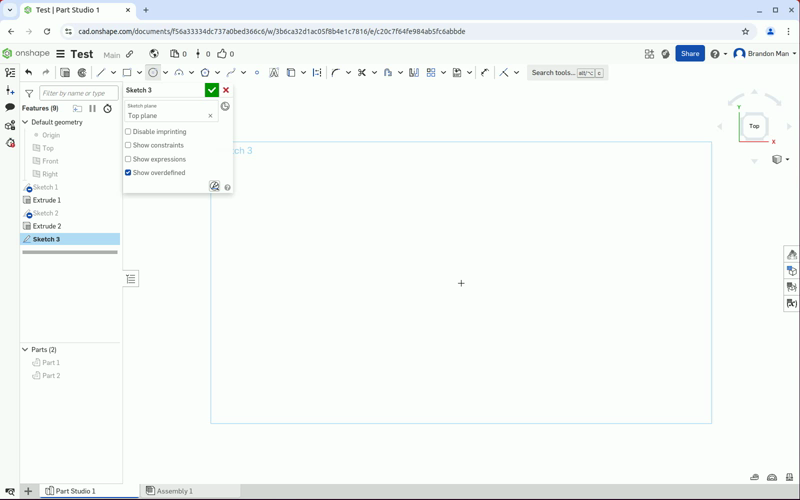
click(461, 282)
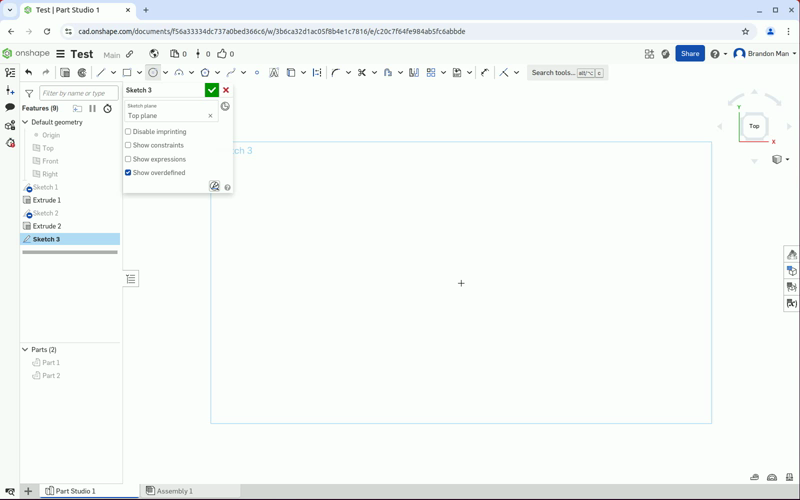
key_up(shift)
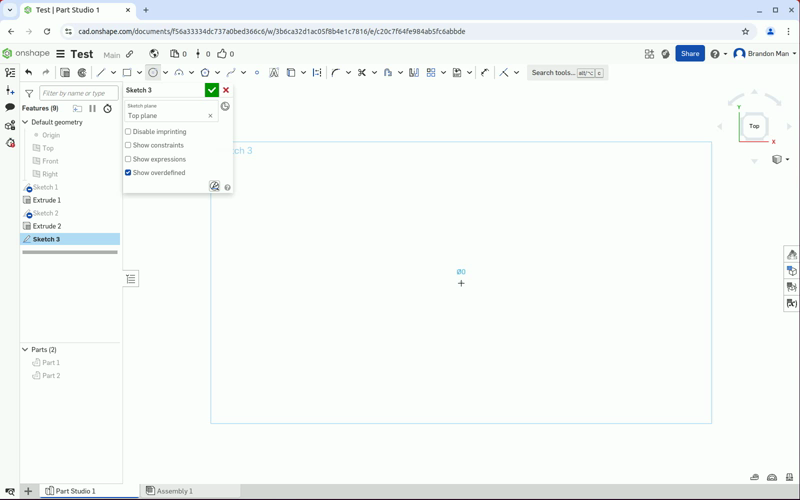
mouse_move(531, 282)
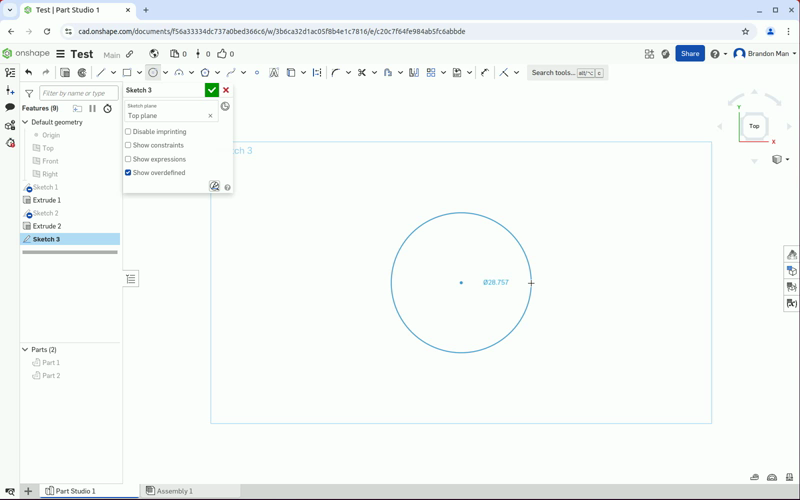
click(531, 282)
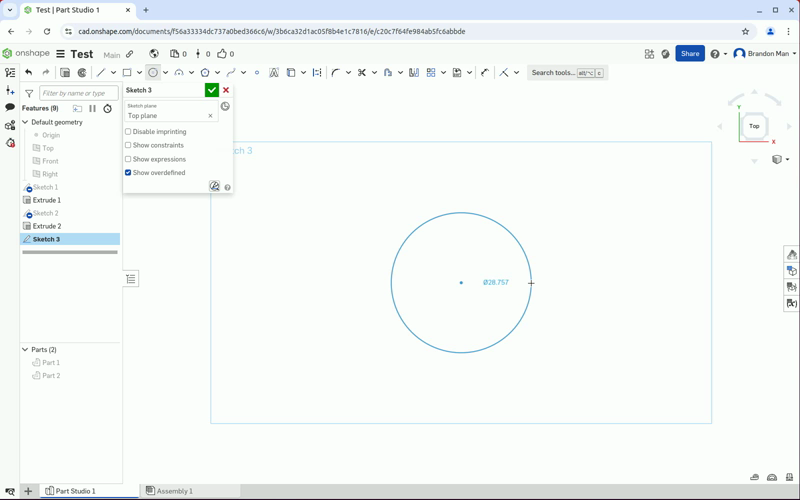
key(esc)
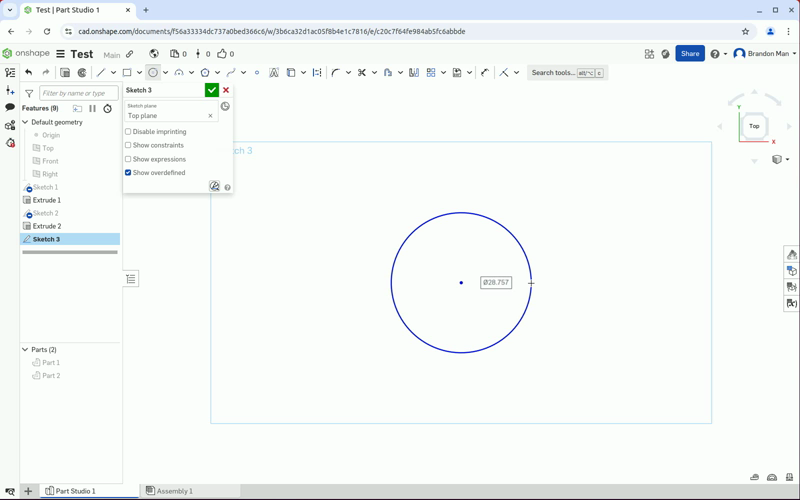
key(c)
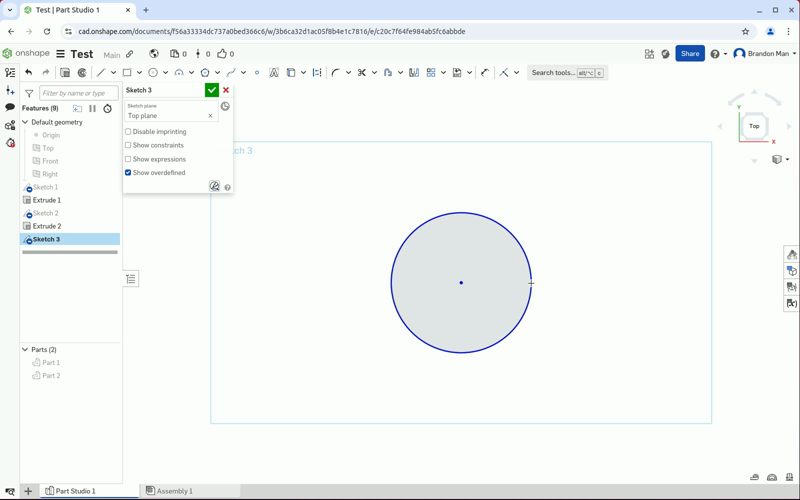
key_down(shift)
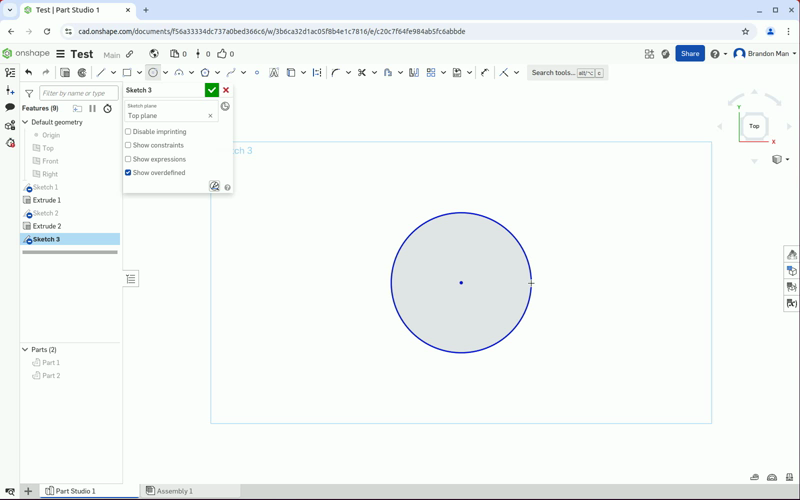
mouse_move(461, 282)
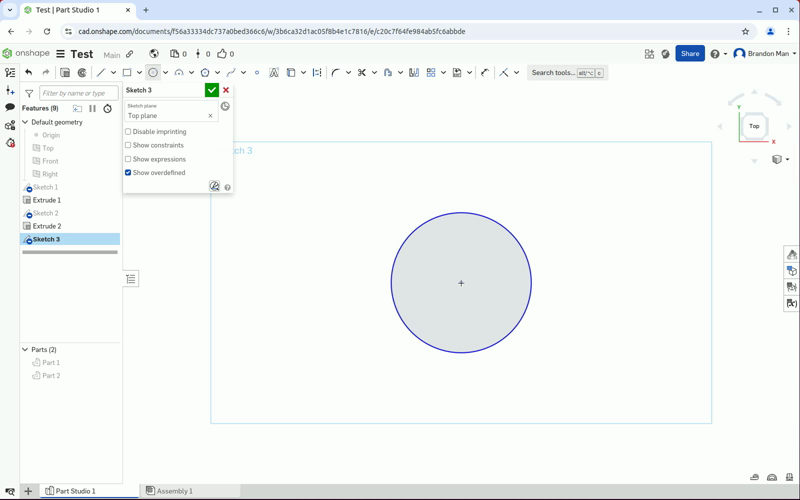
click(461, 282)
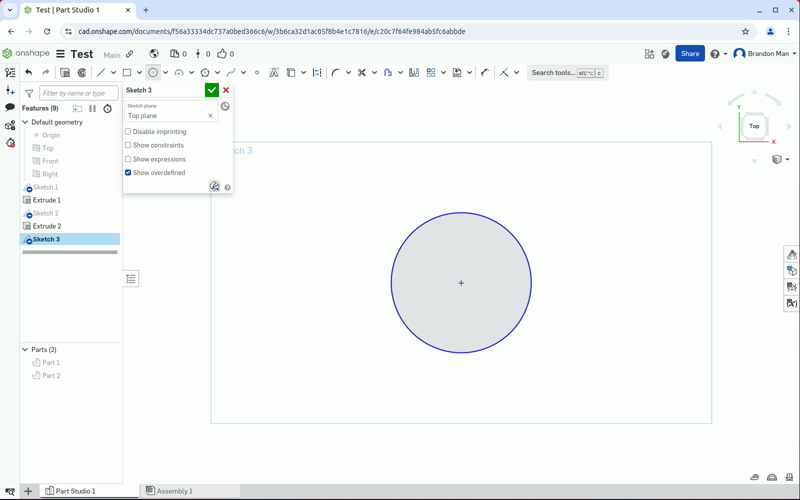
key_up(shift)
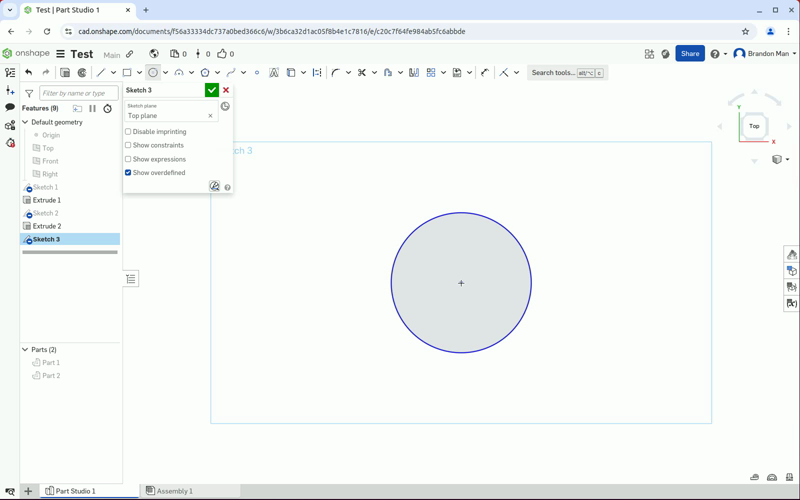
mouse_move(523, 282)
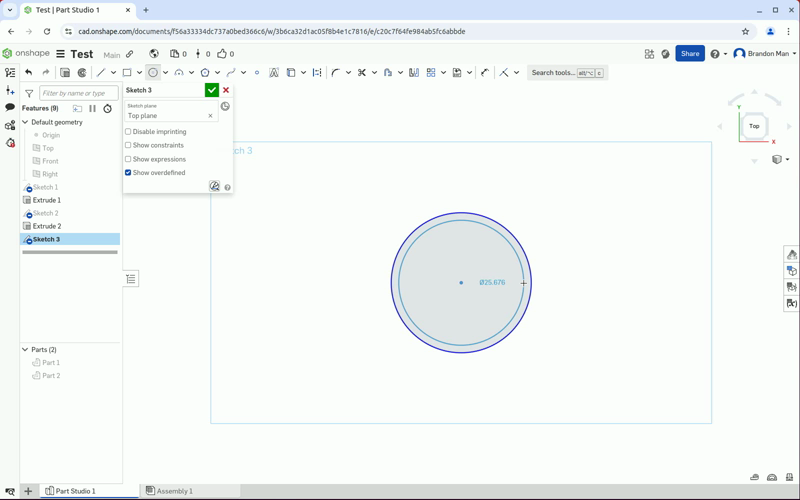
click(523, 282)
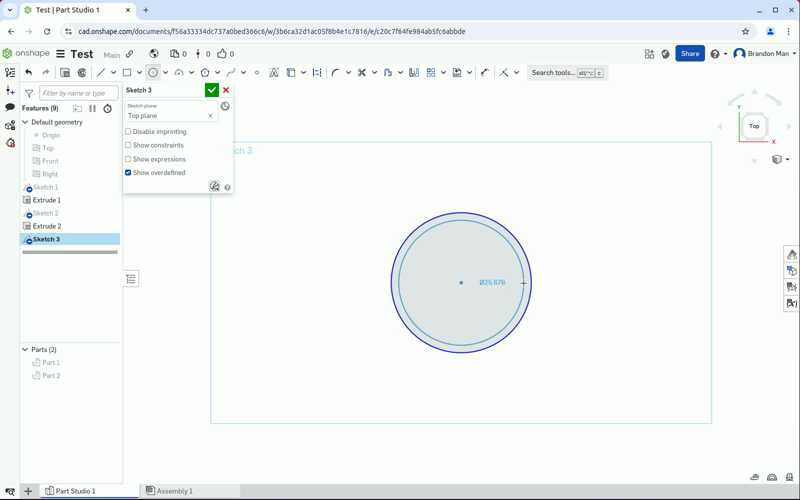
key(esc)
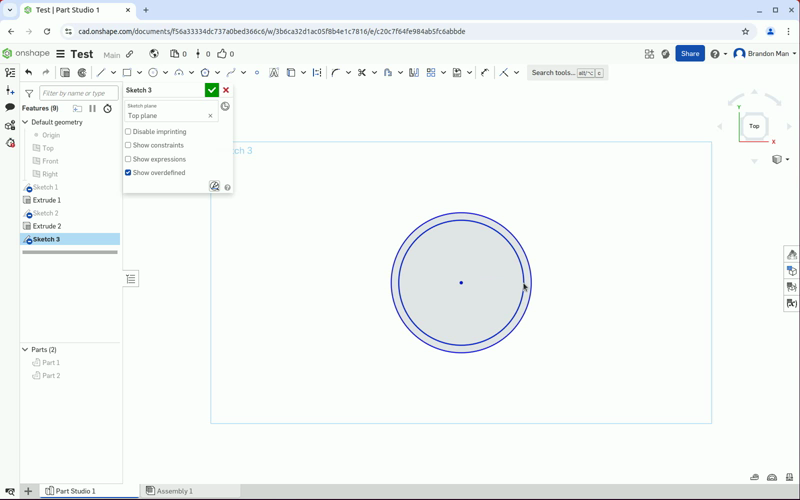
mouse_move(418, 333)
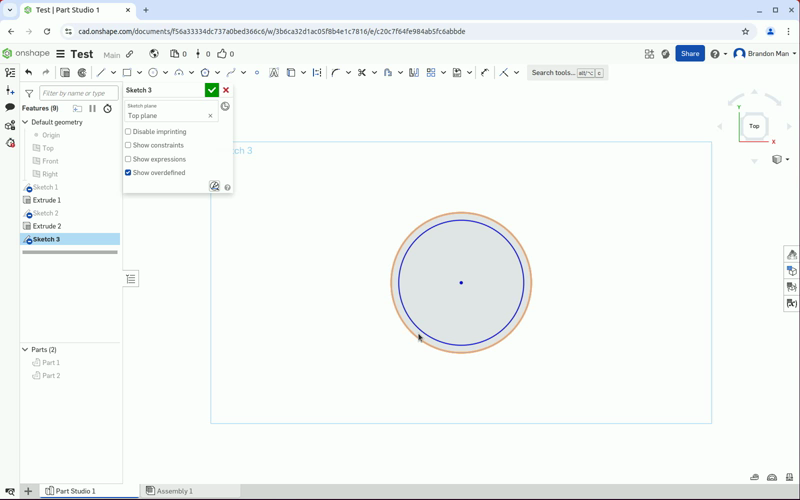
click(418, 333)
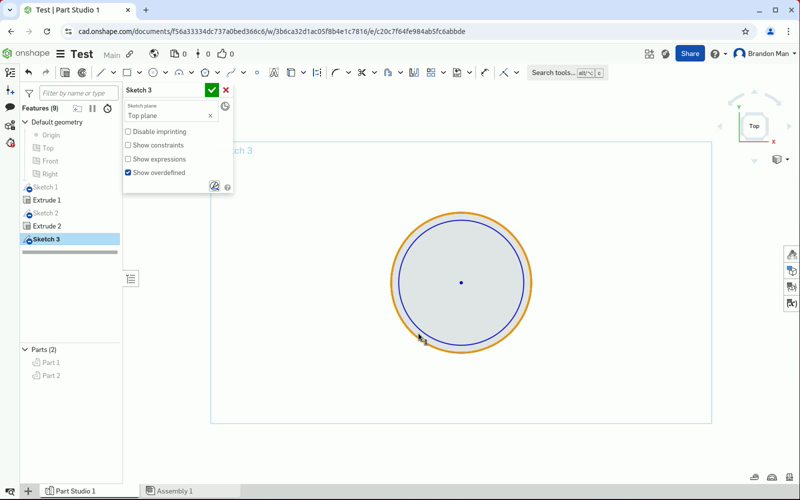
mouse_move(73, 352)
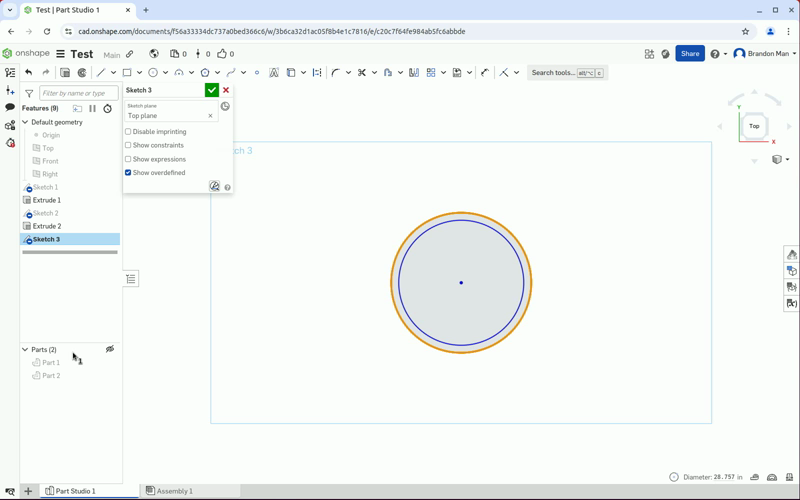
key(shift+y)
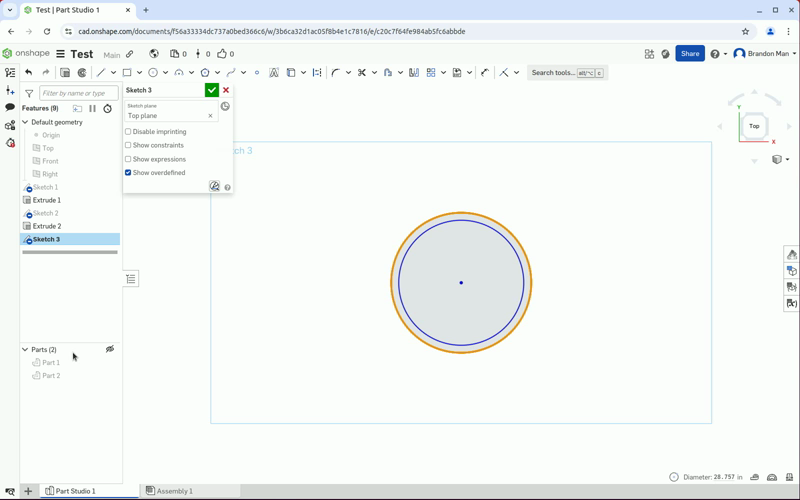
key(shift+e)
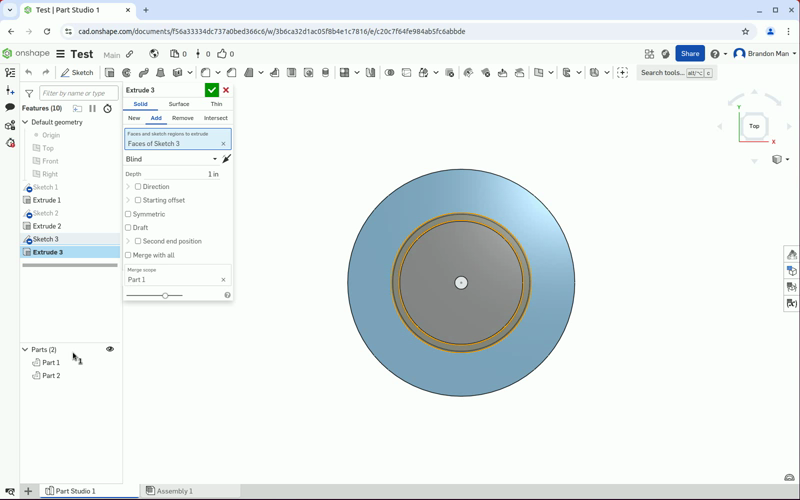
mouse_move(143, 106)
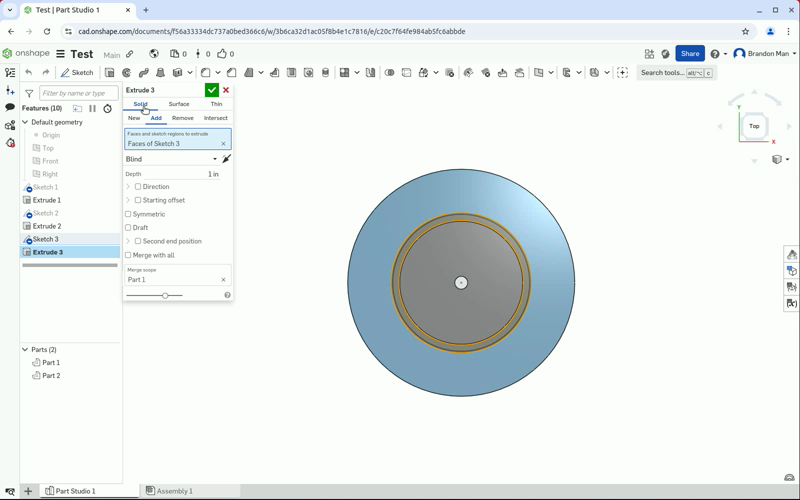
click(143, 106)
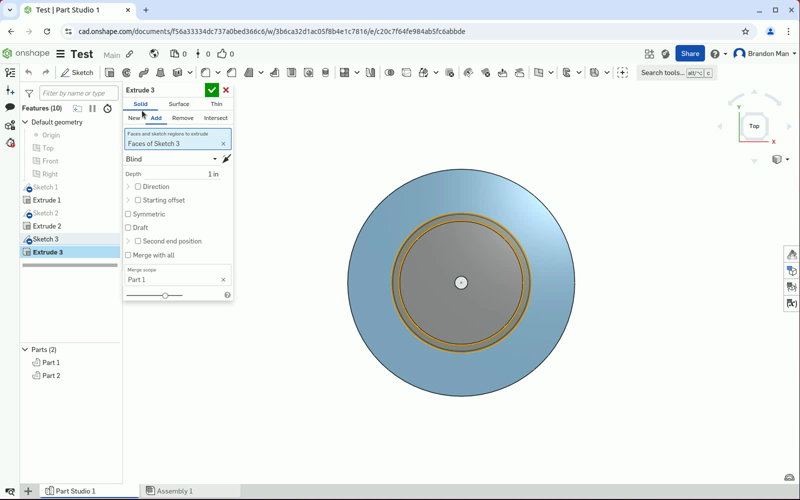
mouse_move(137, 120)
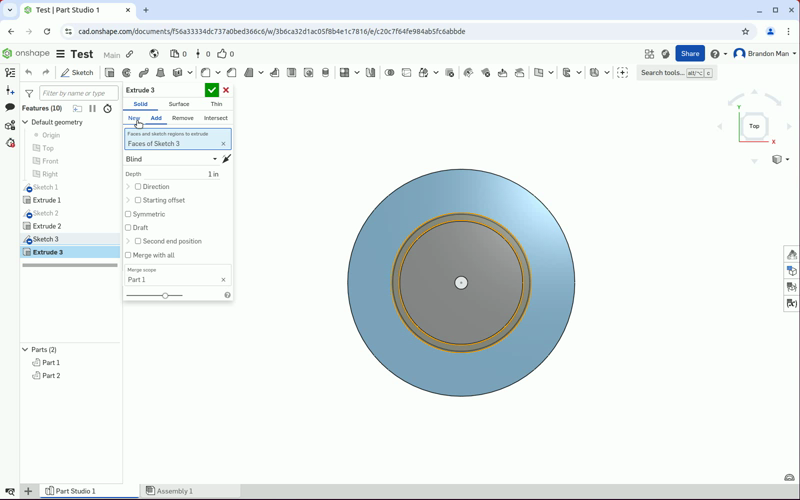
click(137, 120)
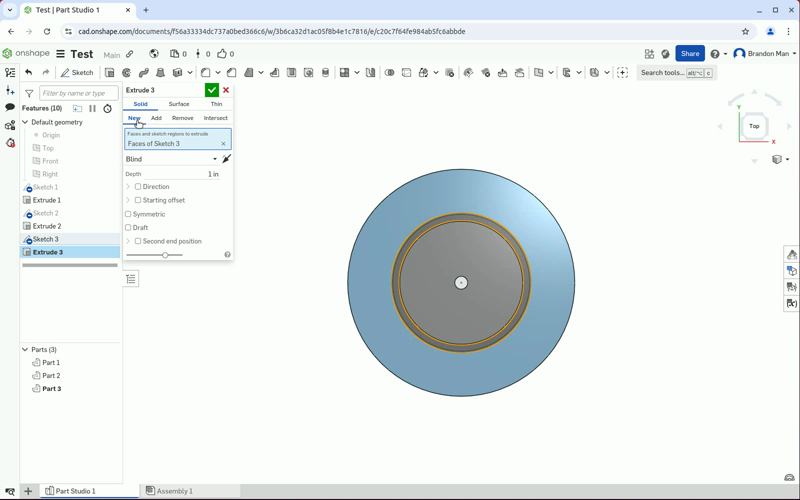
key(tab, 4)
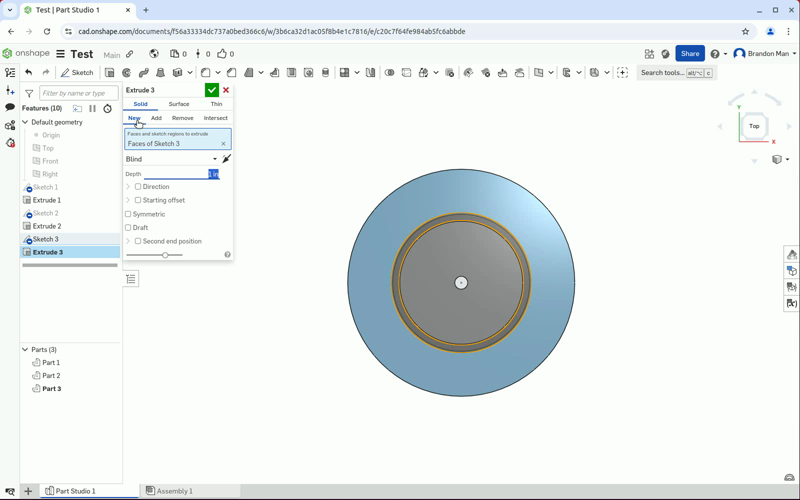
text(1.685)
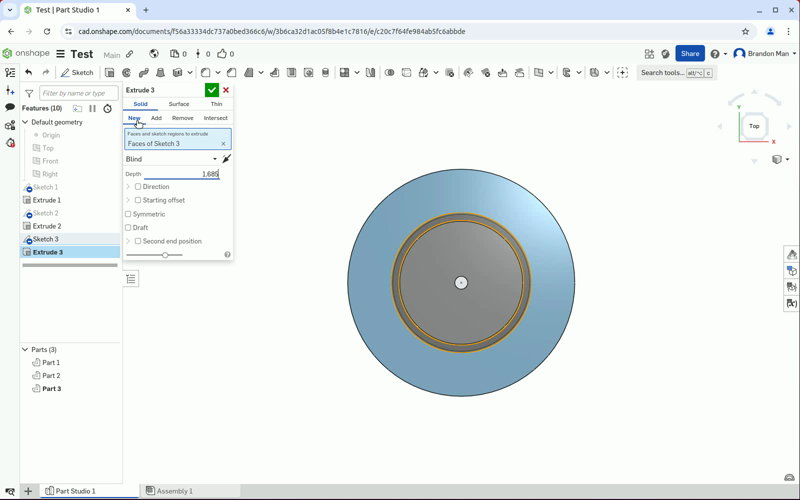
key(enter)
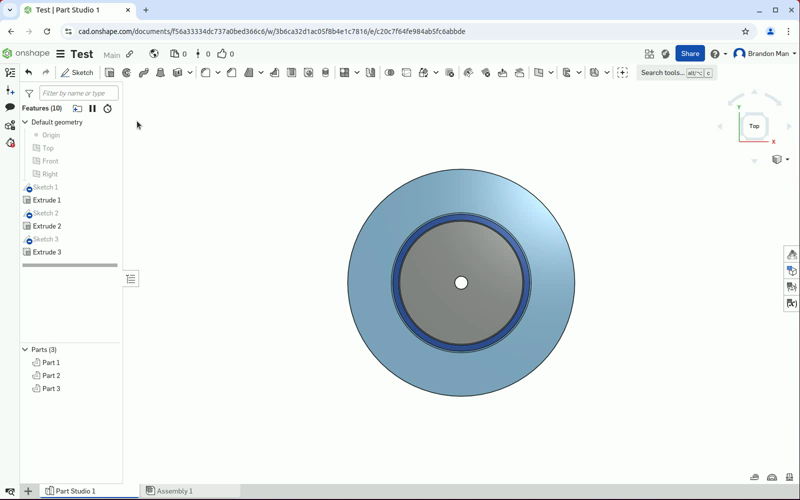
key(shift+h)
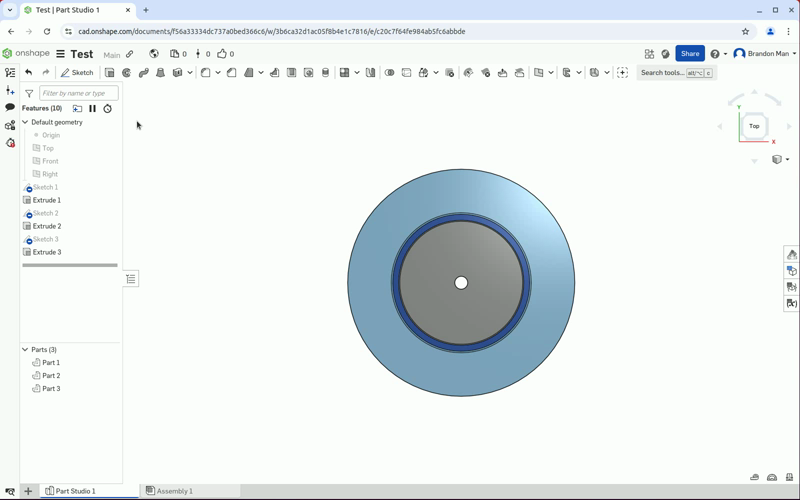
key(shift+h)
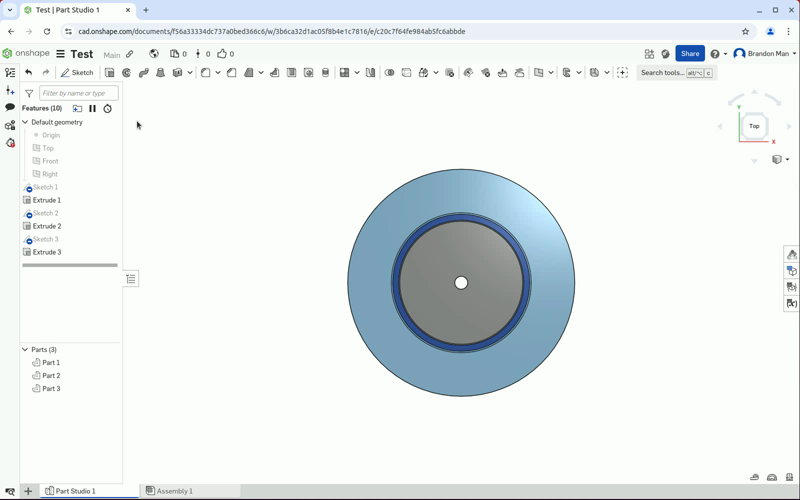
mouse_move(73, 189)
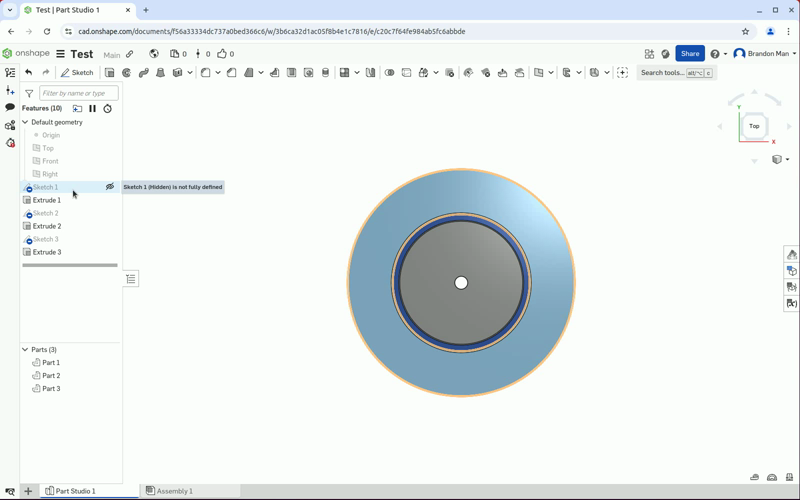
click(73, 189)
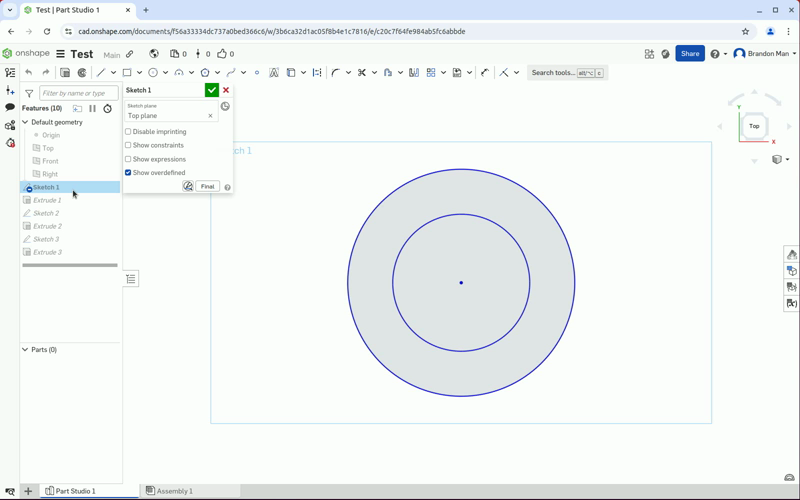
mouse_move(229, 92)
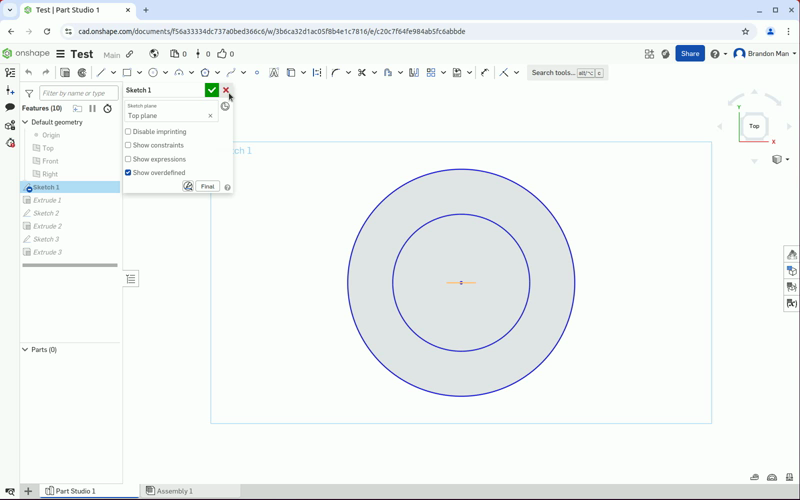
click(229, 92)
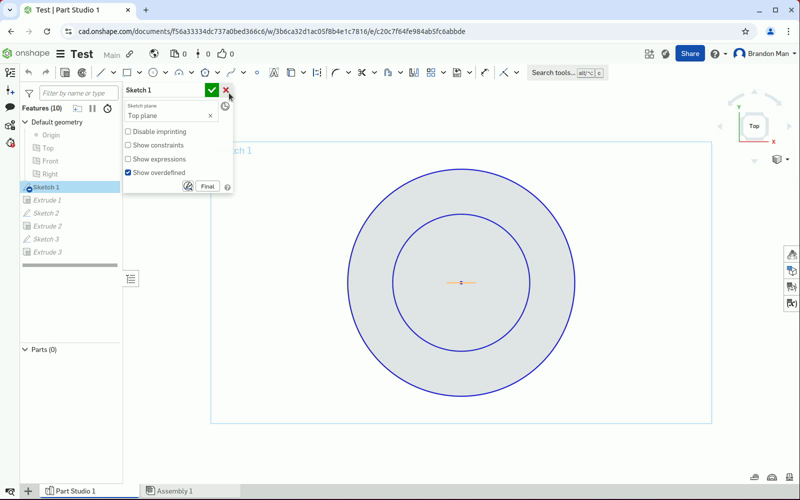
key(shift+s)
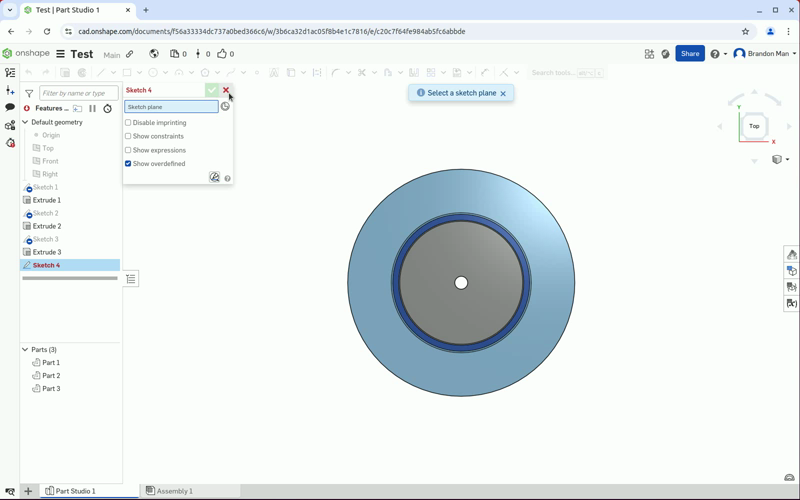
mouse_move(73, 150)
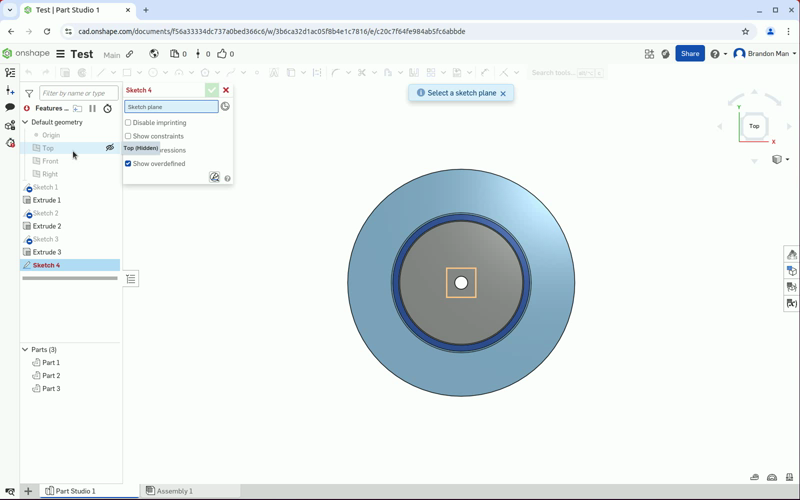
click(73, 150)
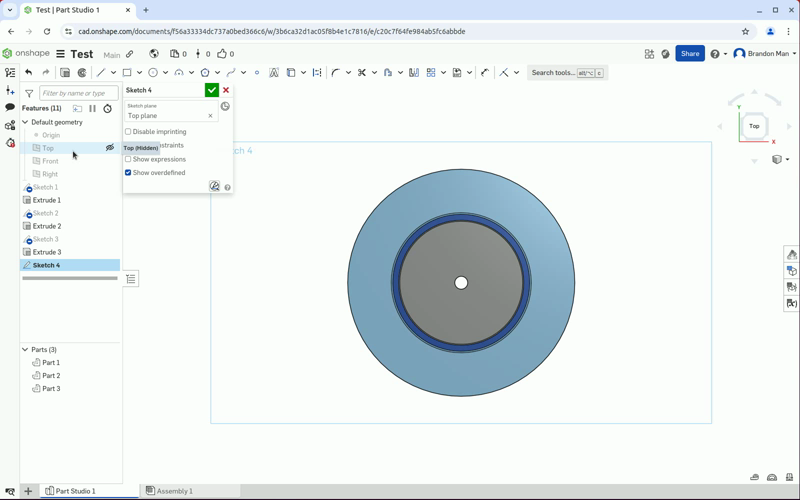
mouse_move(73, 352)
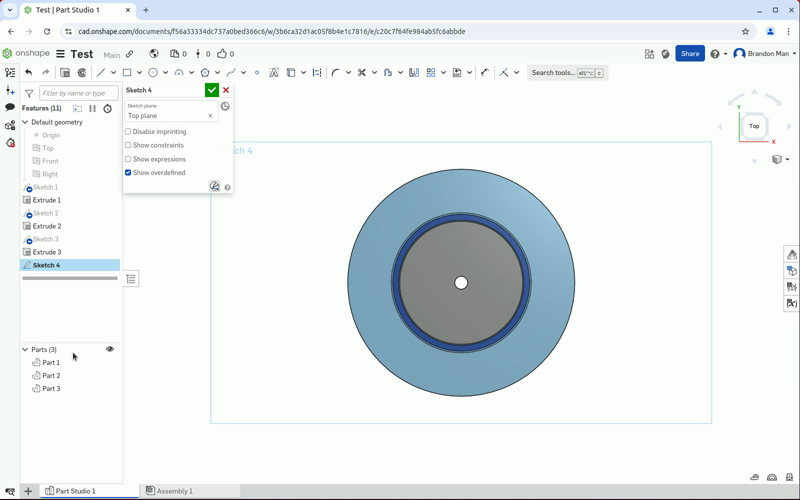
key(y)
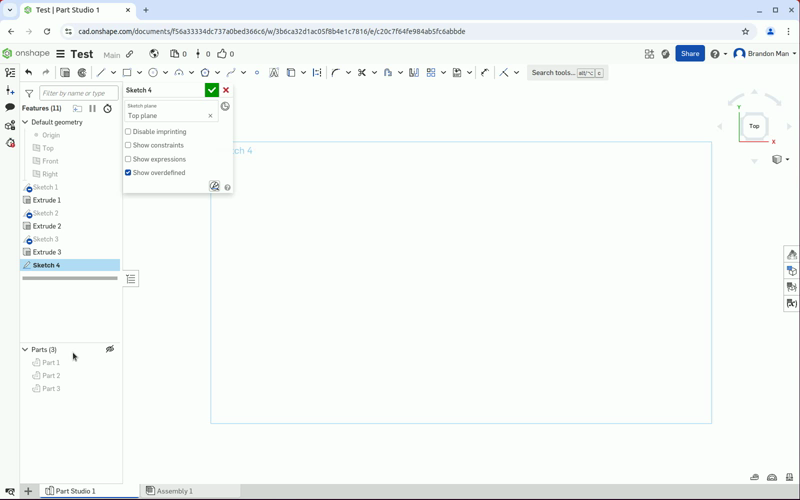
key(c)
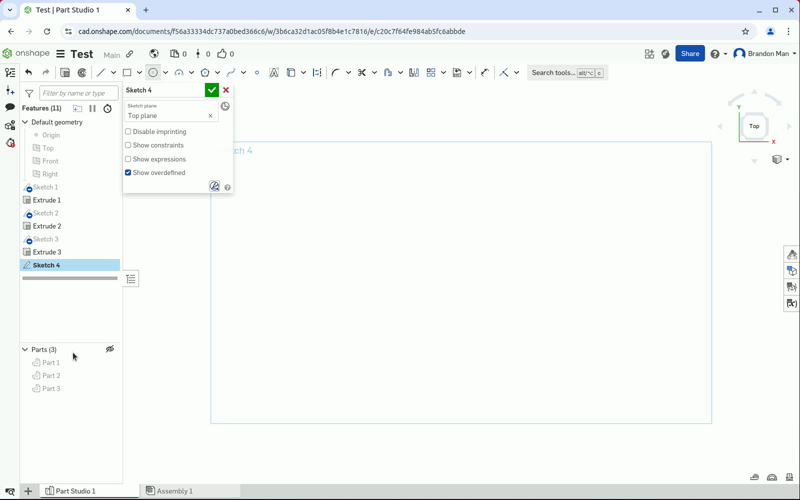
key_down(shift)
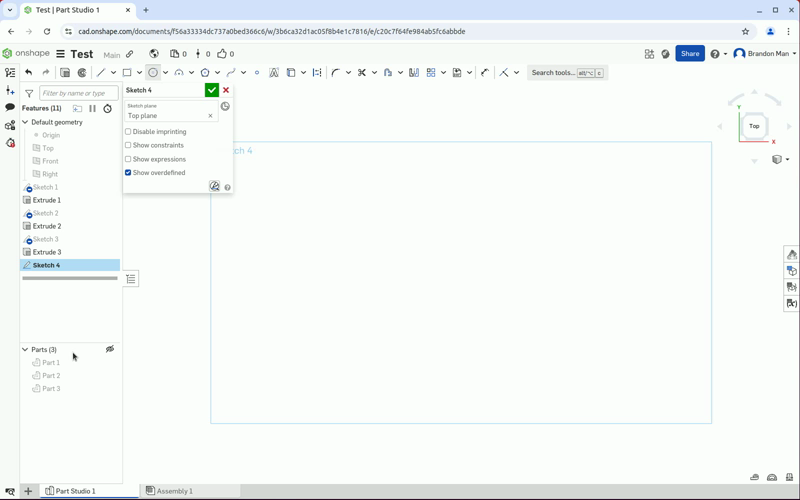
mouse_move(461, 282)
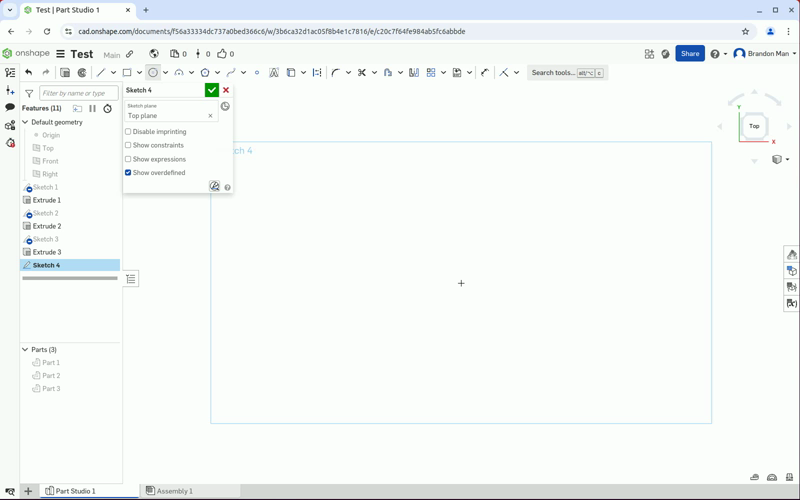
click(461, 282)
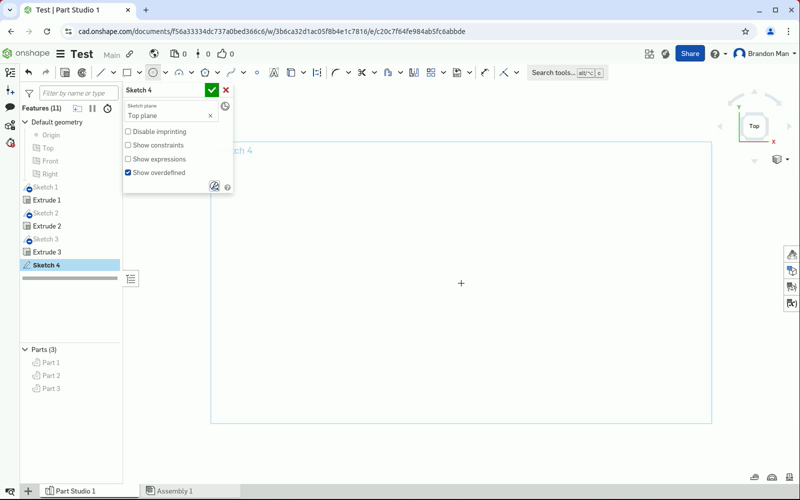
key_up(shift)
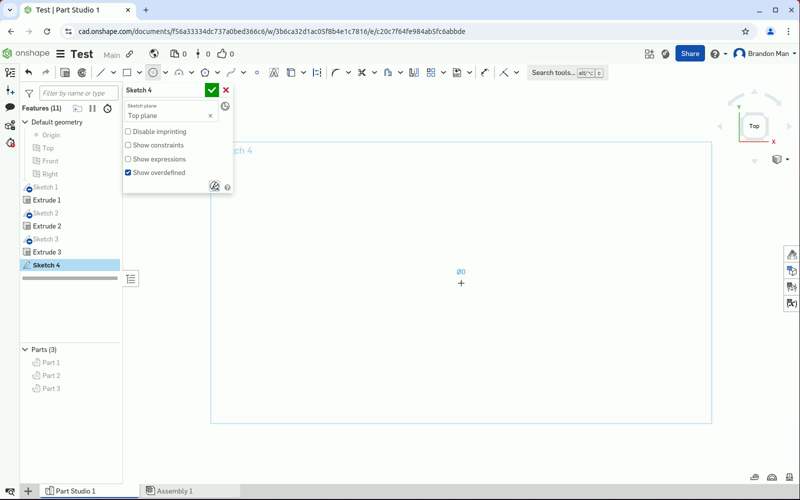
mouse_move(531, 282)
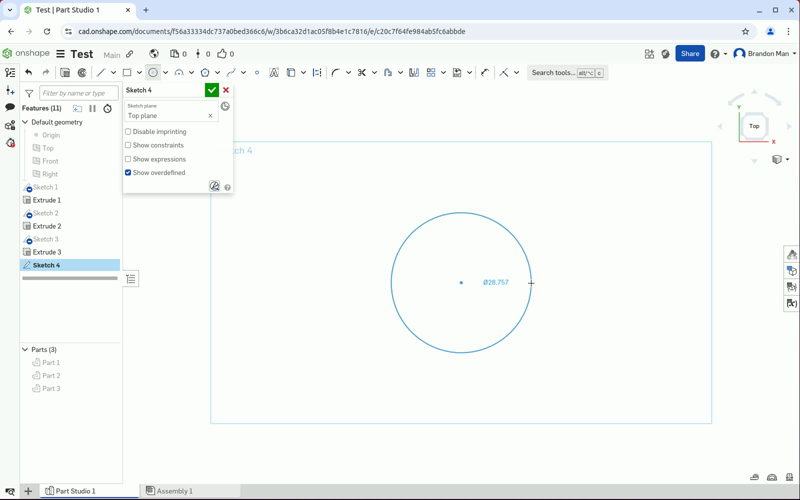
click(531, 282)
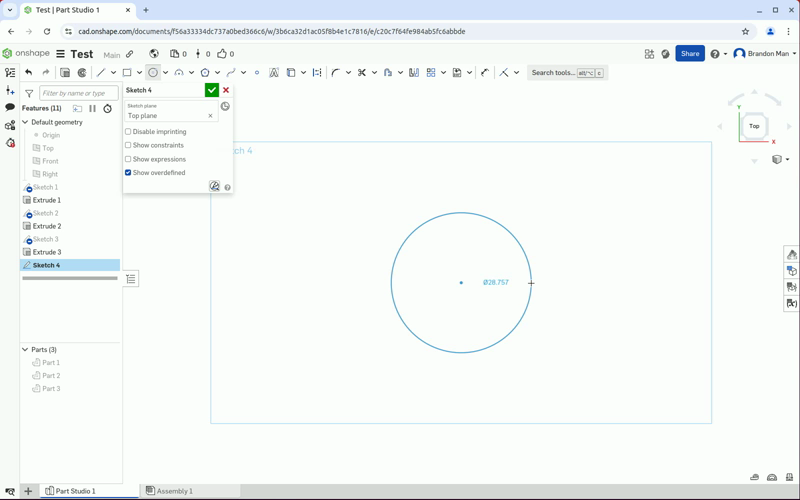
key(esc)
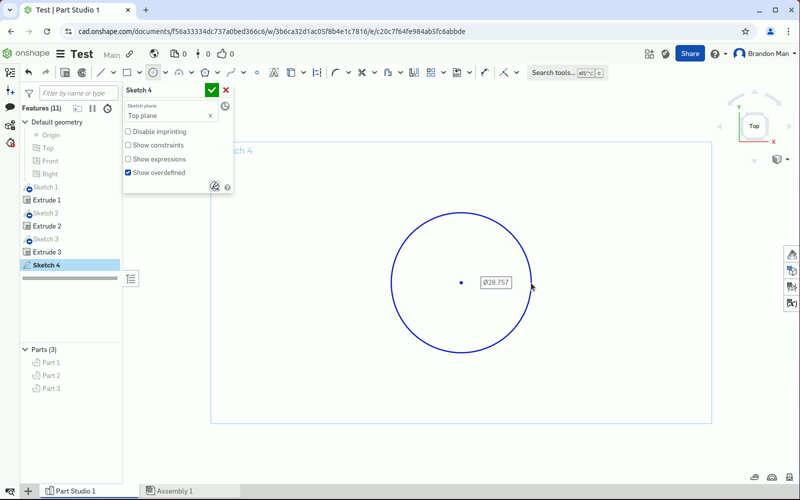
key(c)
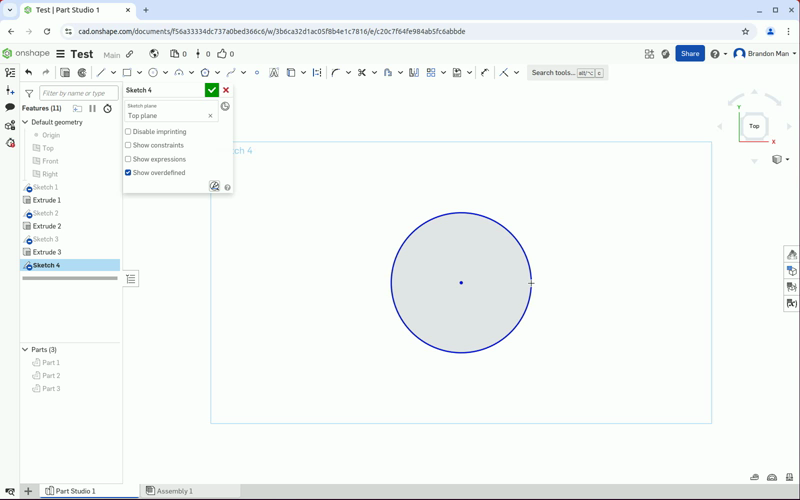
key_down(shift)
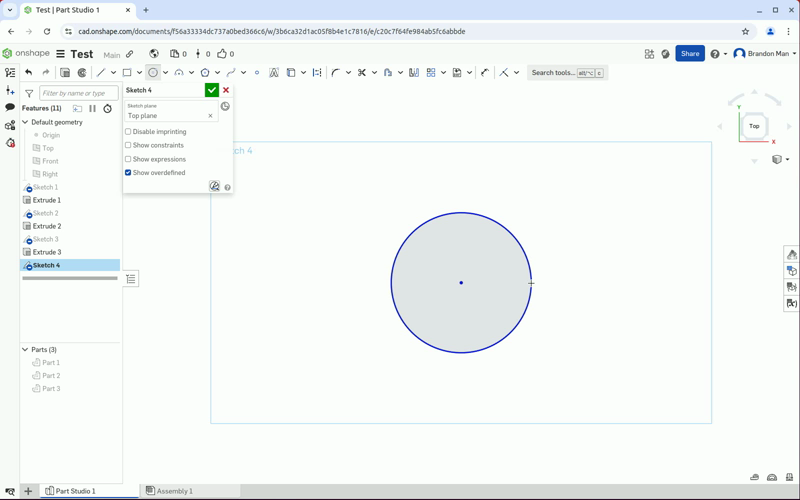
mouse_move(461, 282)
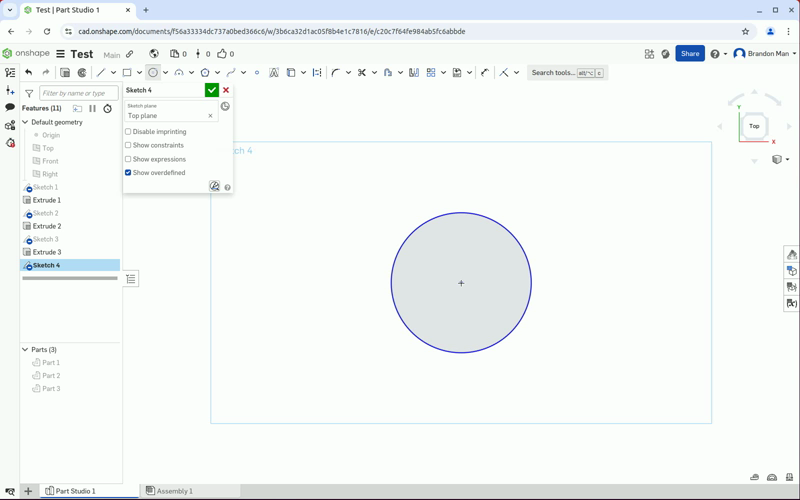
click(461, 282)
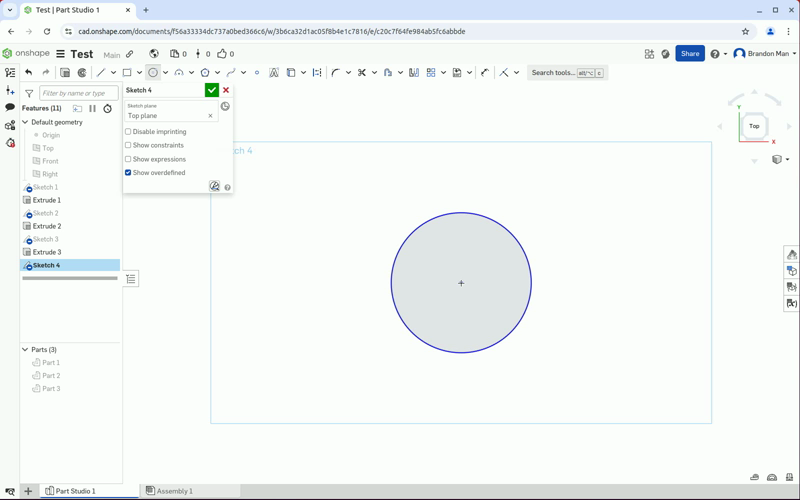
key_up(shift)
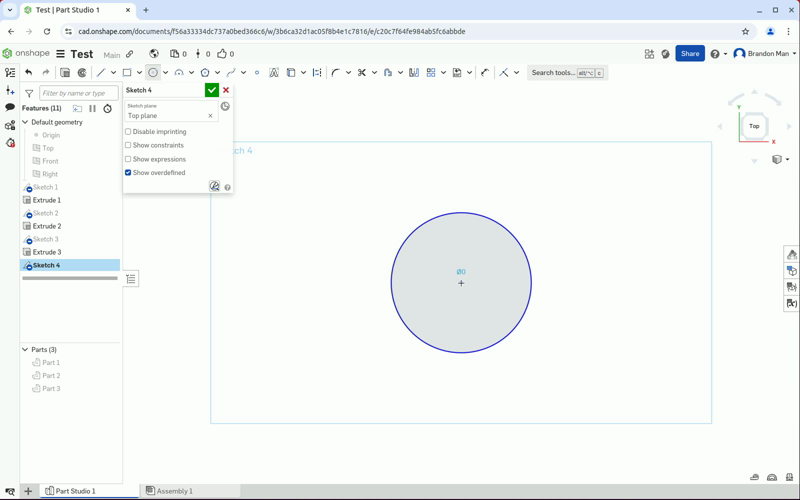
mouse_move(523, 282)
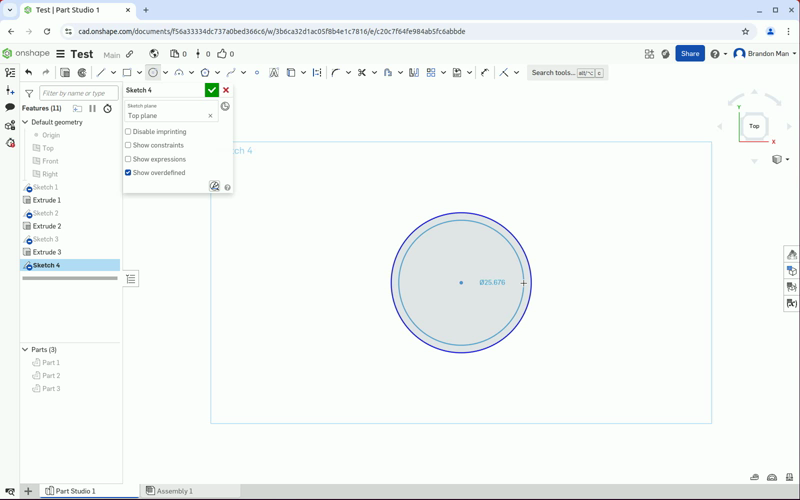
click(523, 282)
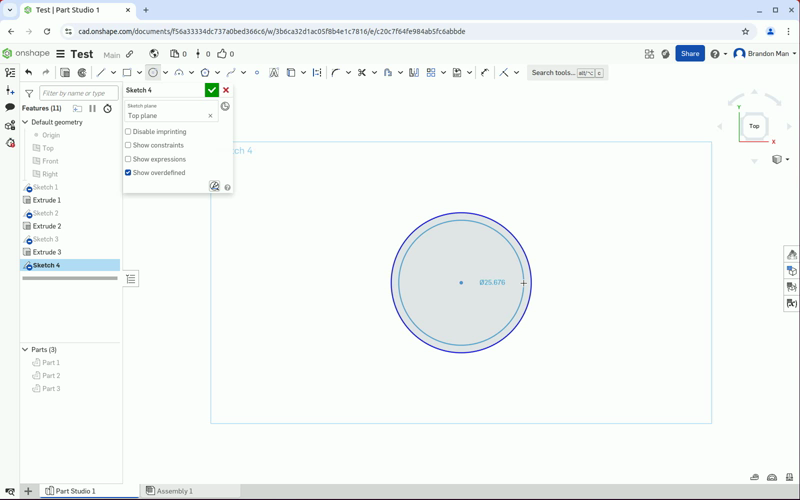
key(esc)
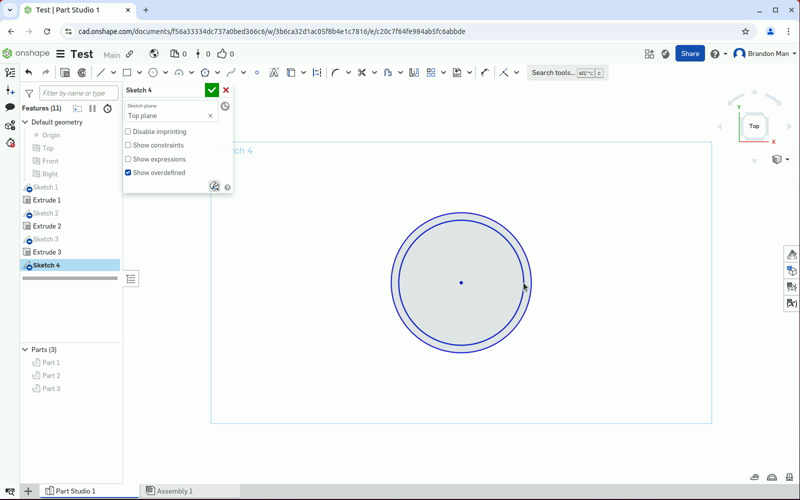
mouse_move(519, 311)
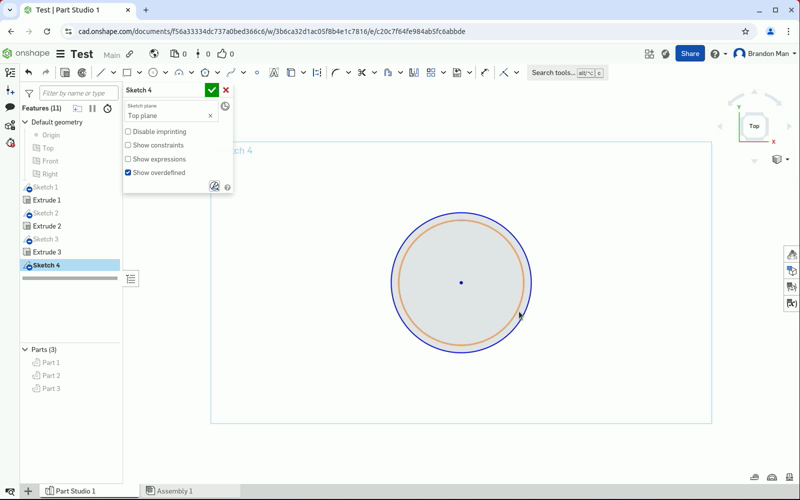
click(519, 311)
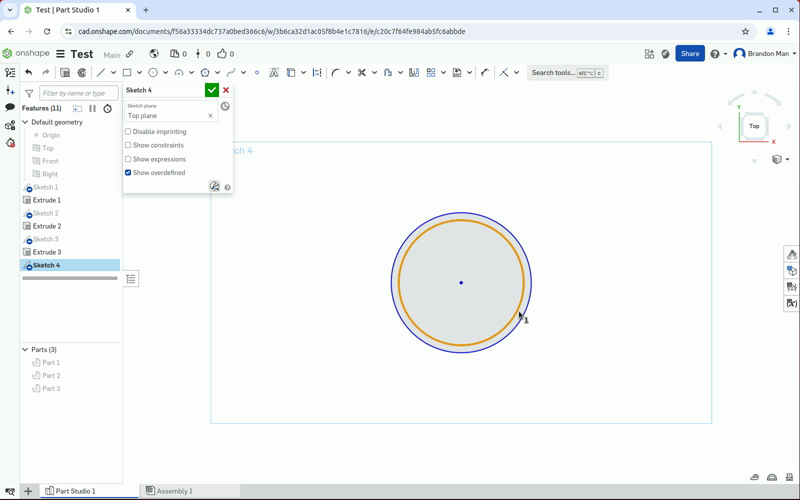
mouse_move(73, 352)
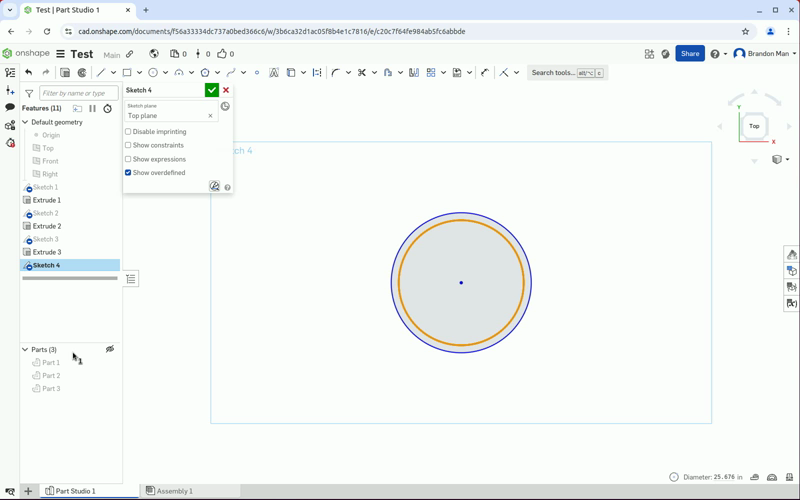
key(shift+y)
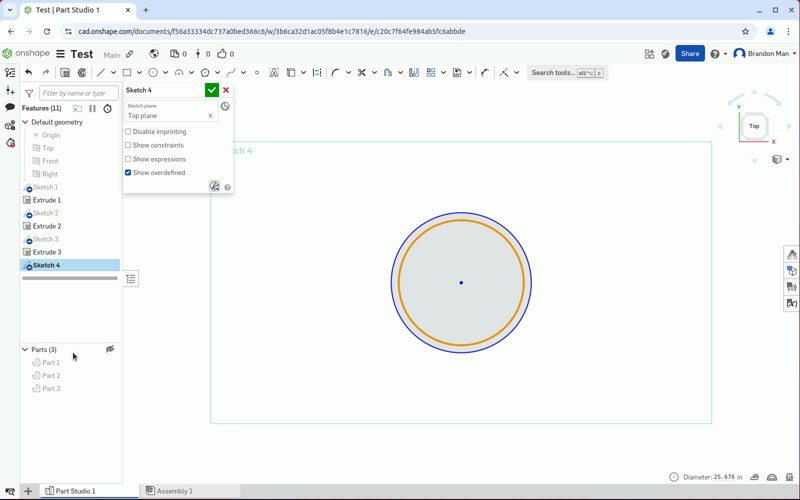
key(shift+e)
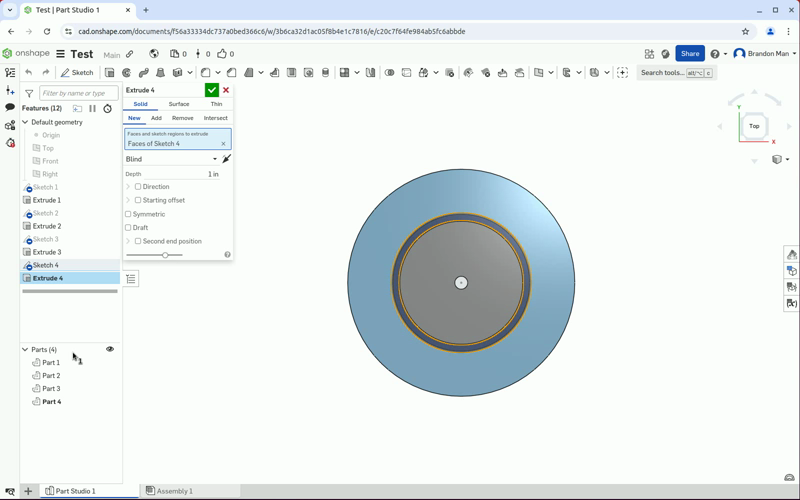
mouse_move(143, 106)
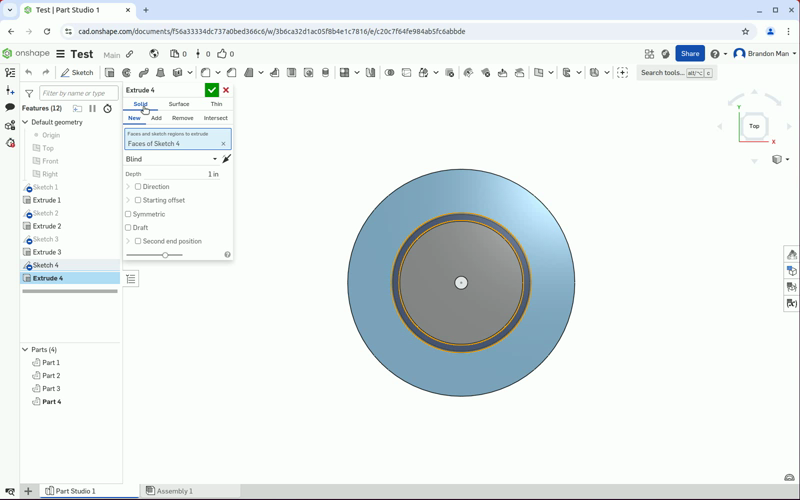
click(143, 106)
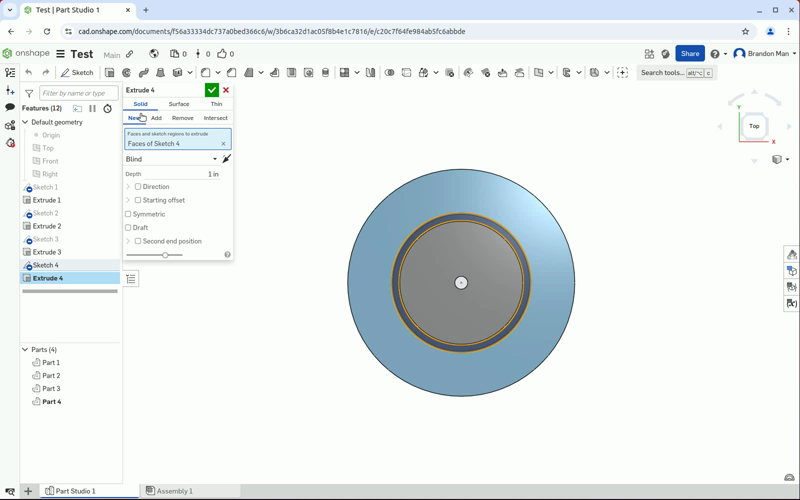
mouse_move(137, 120)
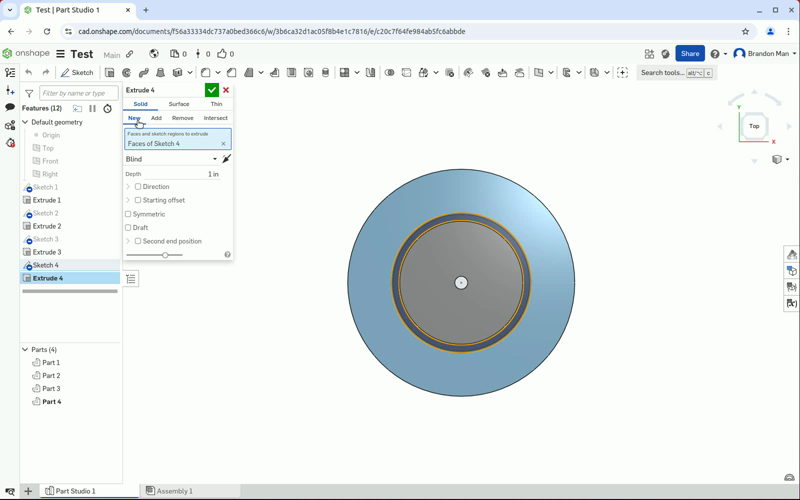
click(137, 120)
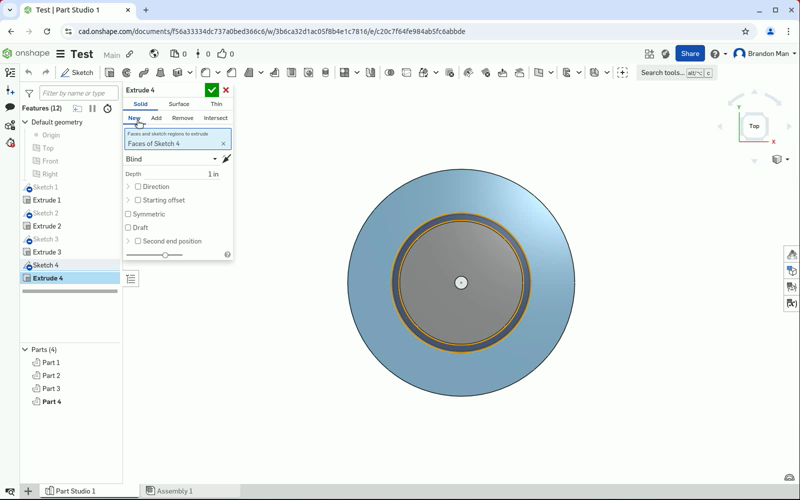
key(tab, 4)
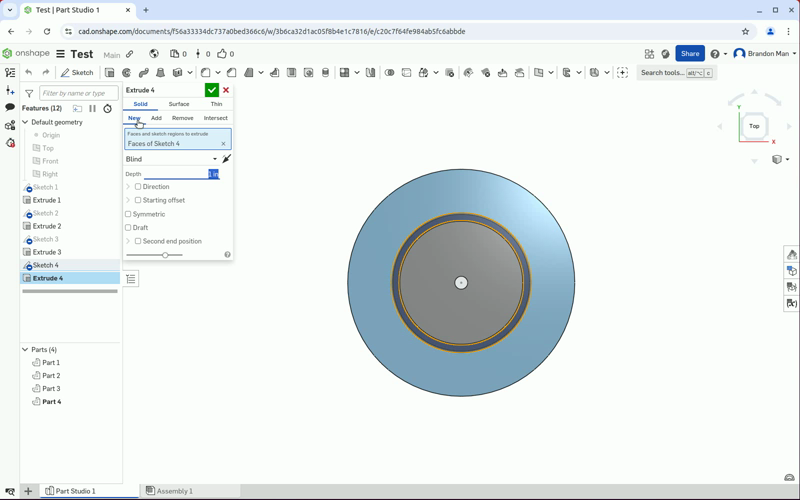
text(17.331)
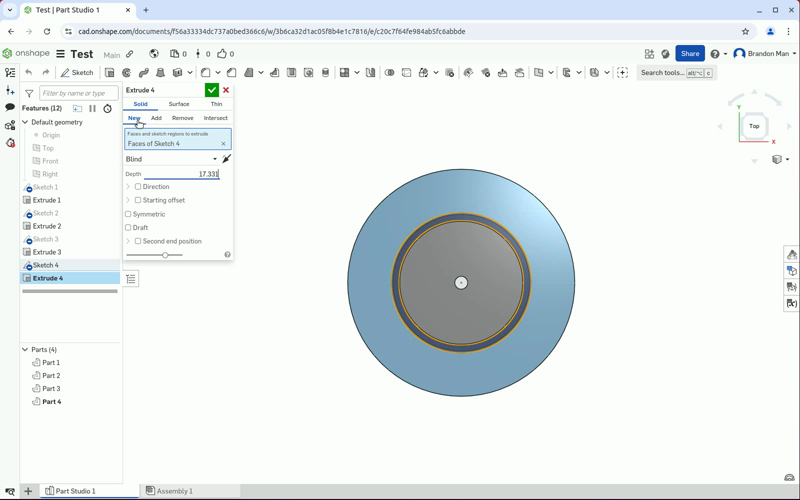
key(enter)
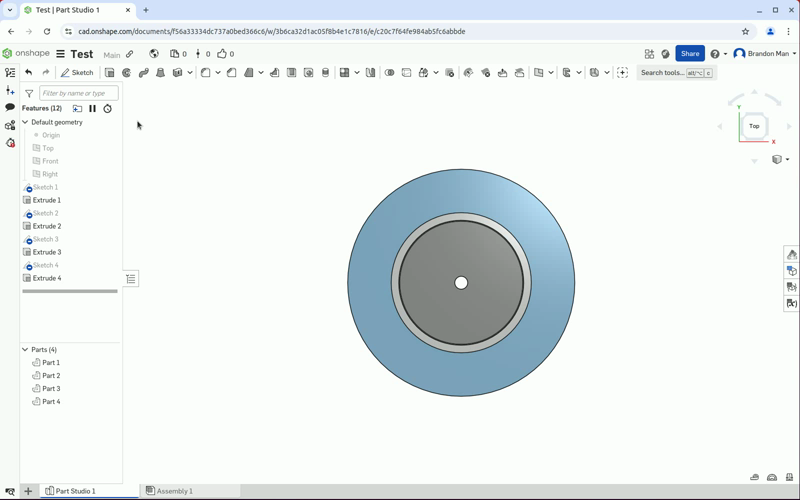
key(shift+h)
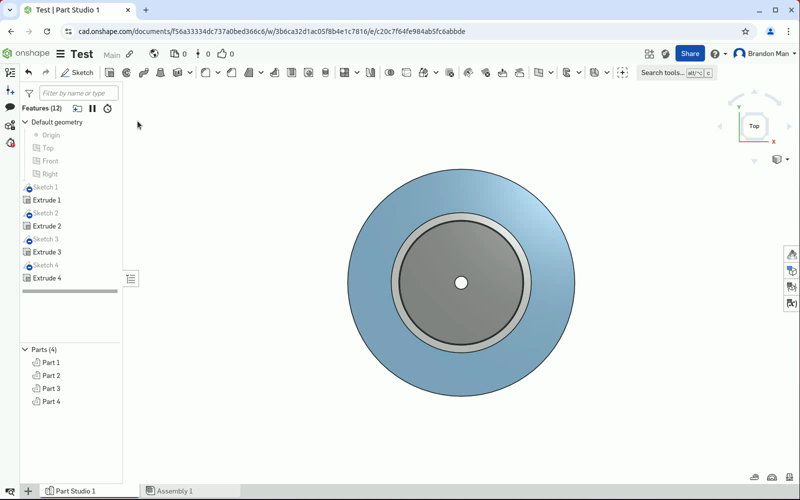
key(shift+h)
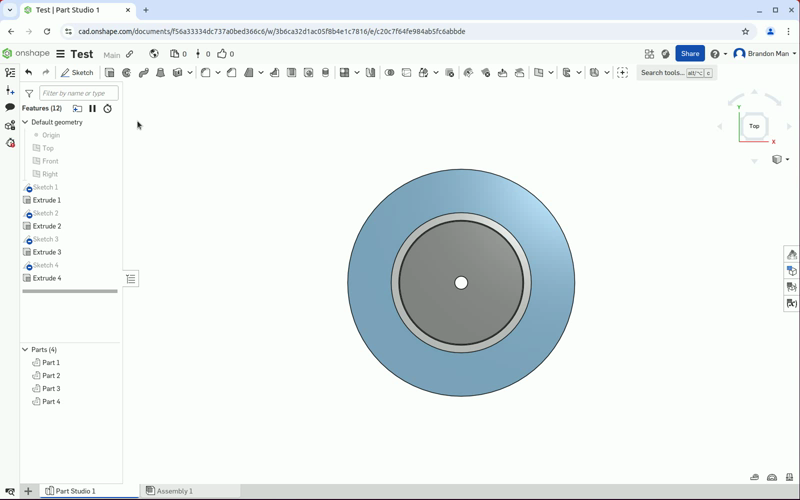
mouse_move(73, 189)
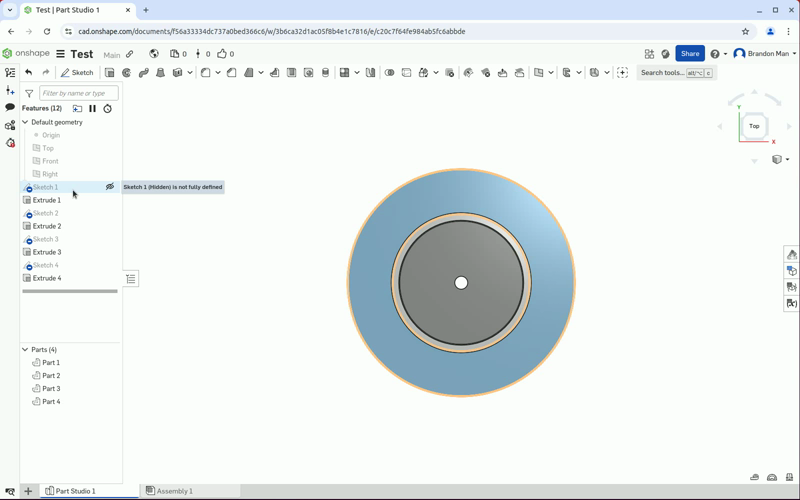
click(73, 189)
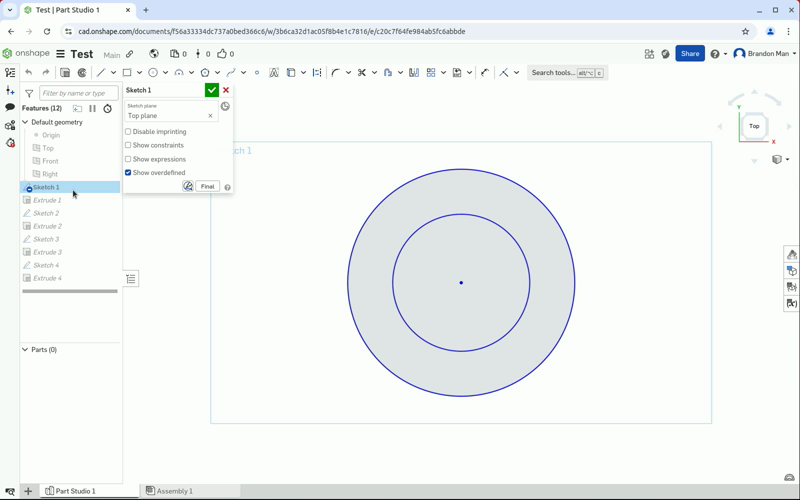
mouse_move(229, 92)
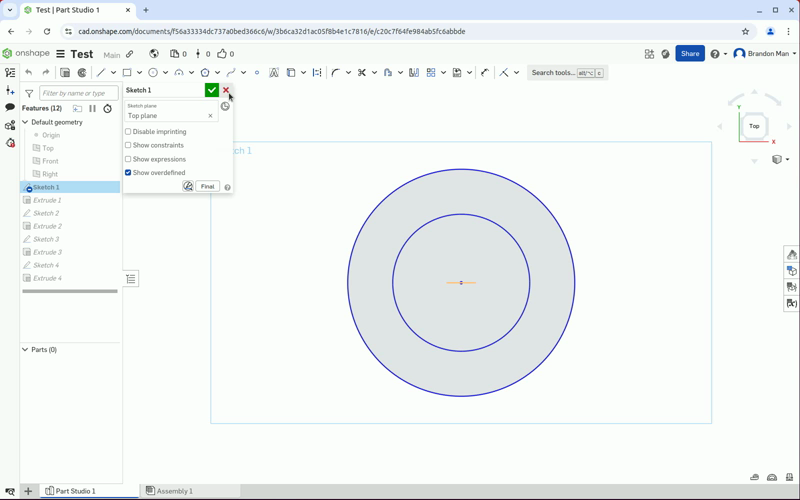
click(229, 92)
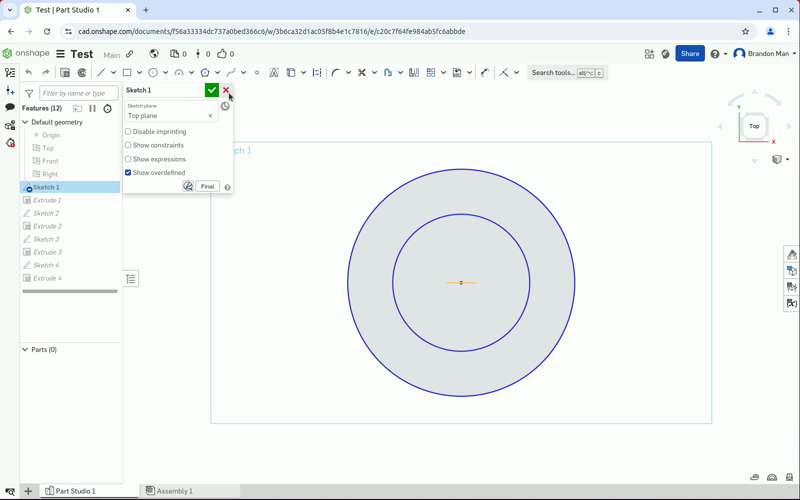
key(shift+s)
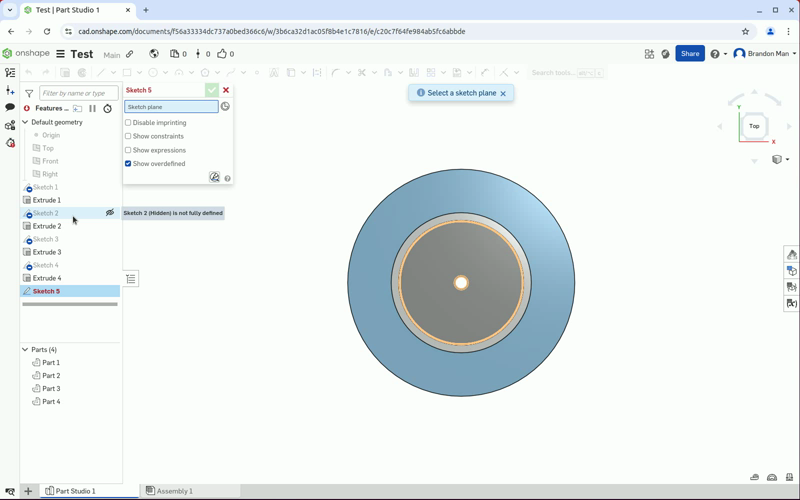
scroll(3)
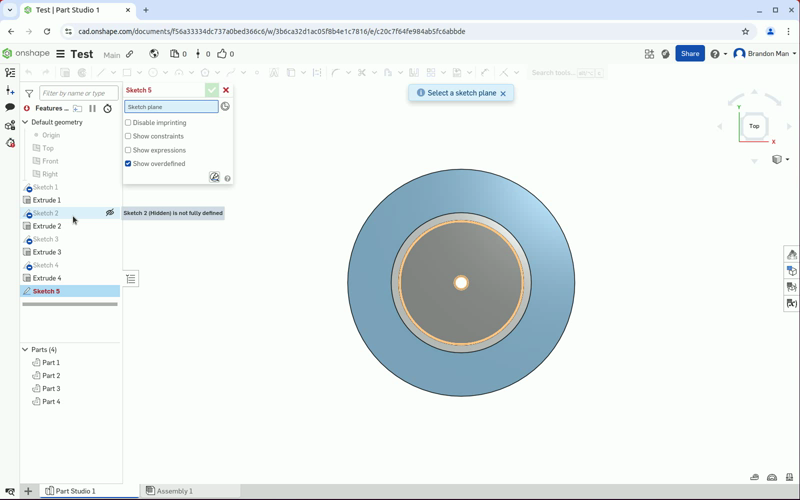
mouse_move(73, 150)
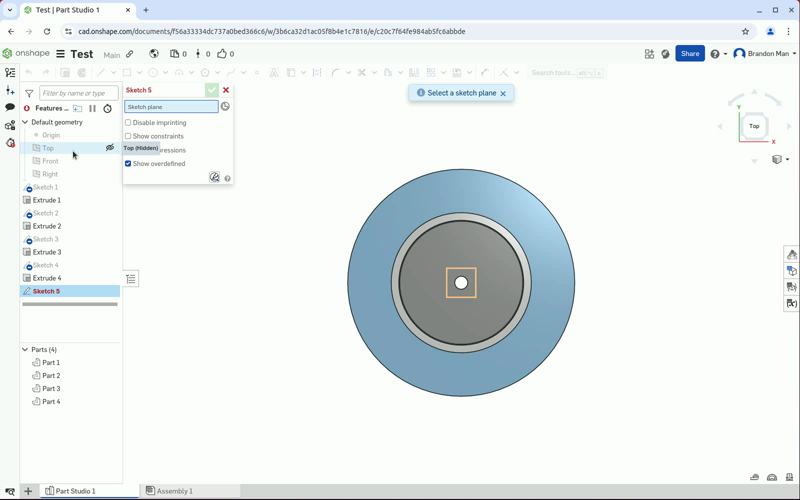
click(73, 150)
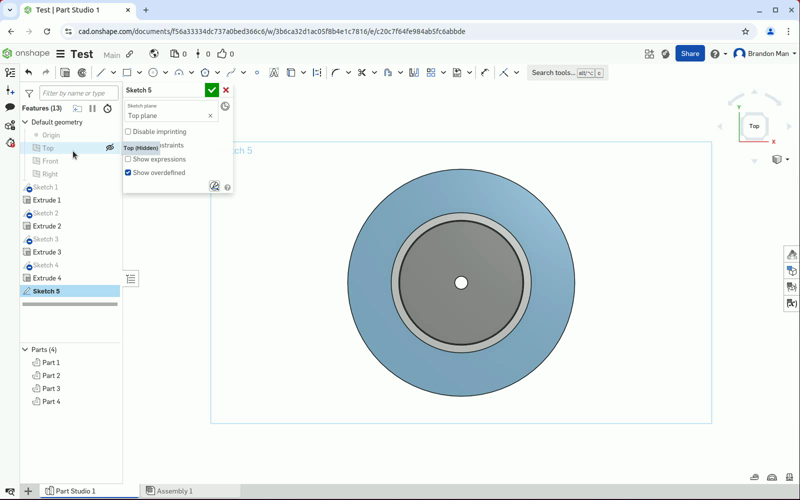
mouse_move(73, 352)
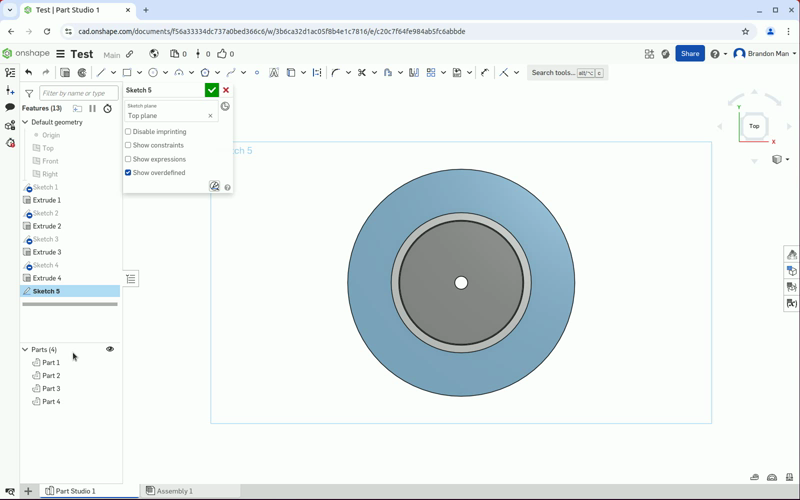
key(y)
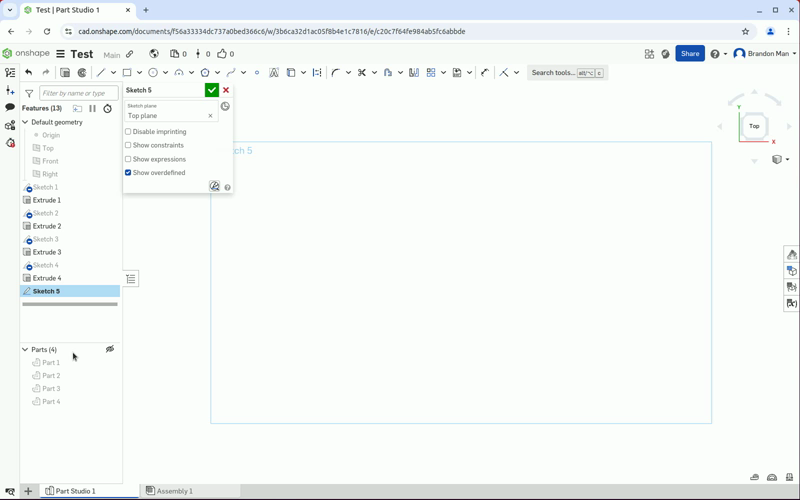
key(c)
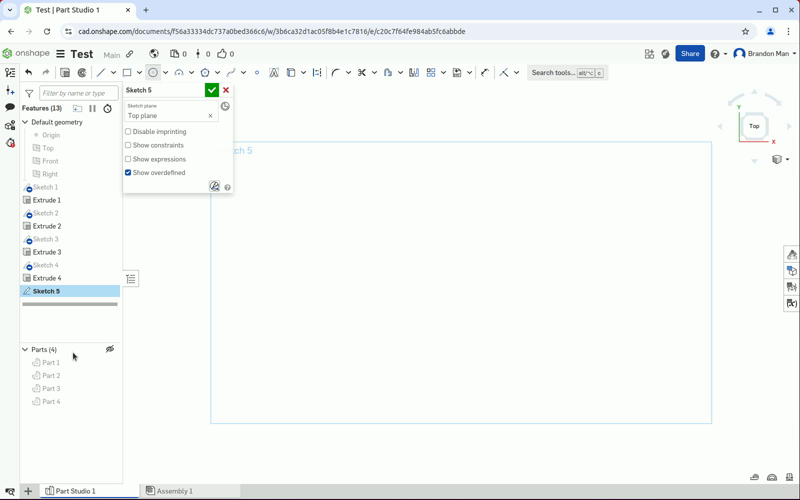
key_down(shift)
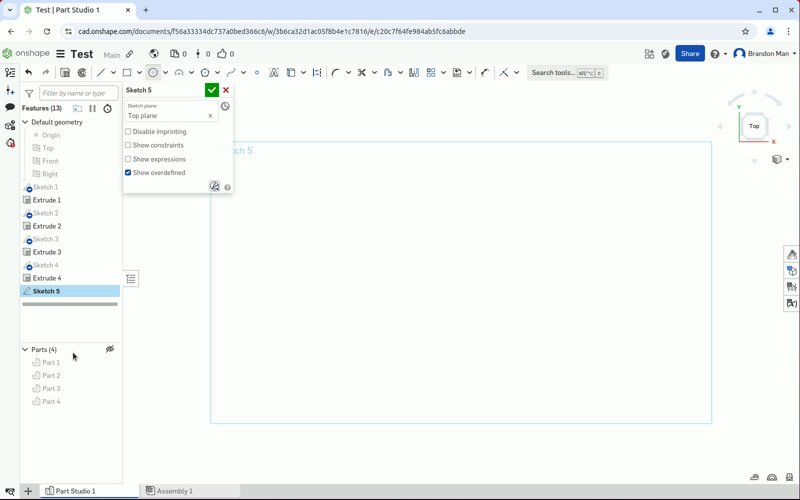
mouse_move(461, 282)
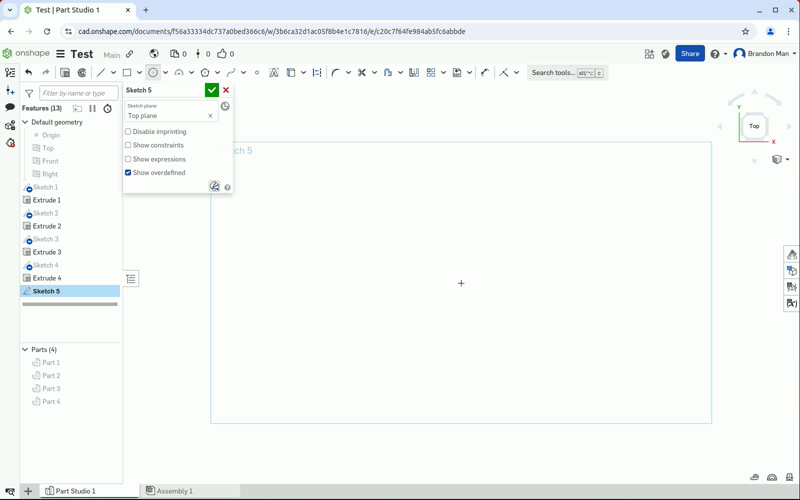
click(461, 282)
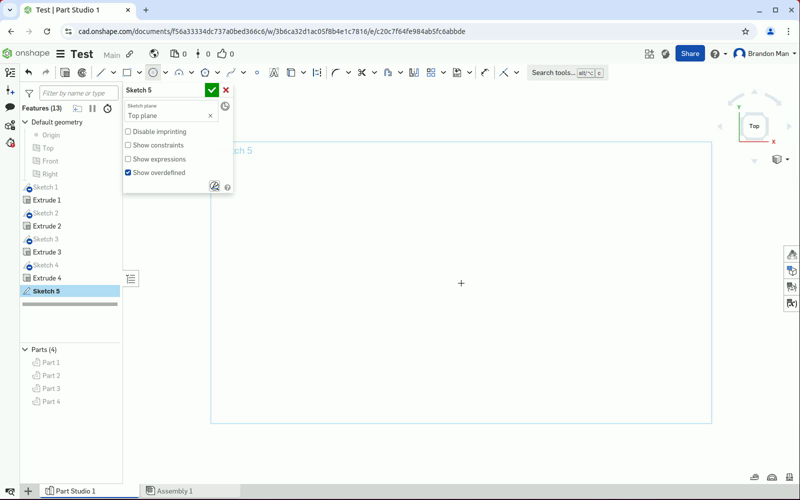
key_up(shift)
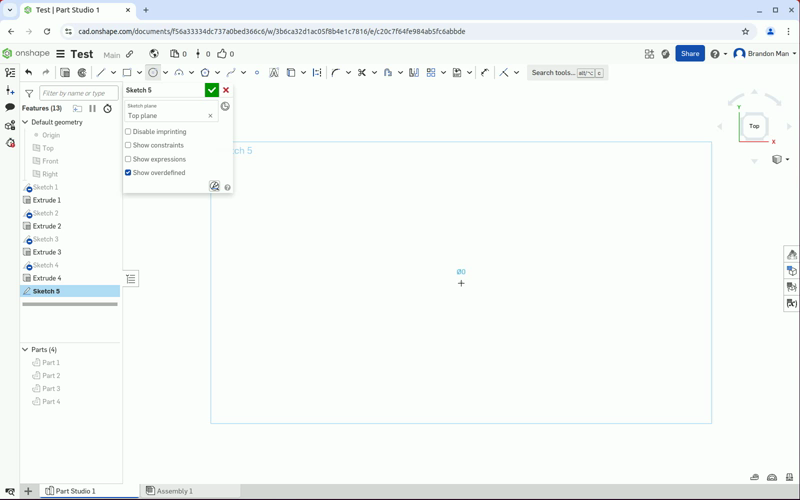
mouse_move(574, 282)
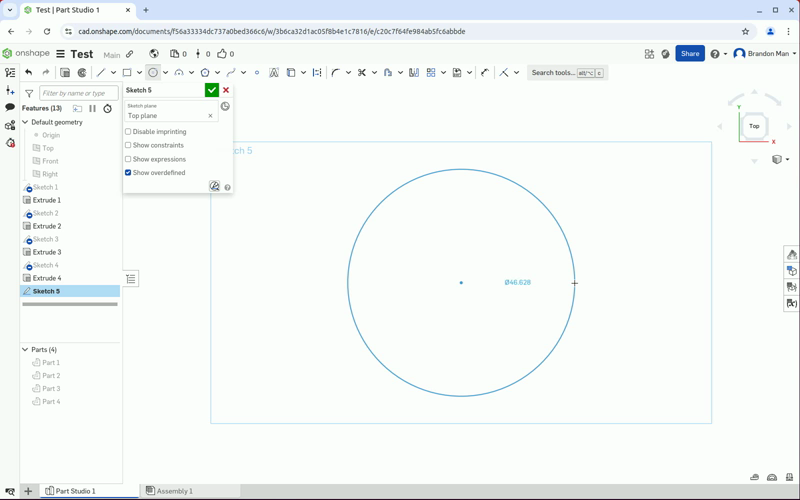
click(574, 282)
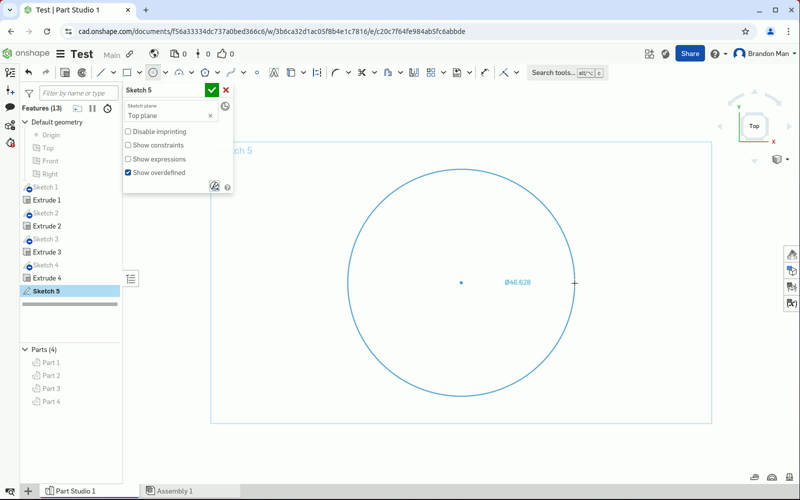
key(esc)
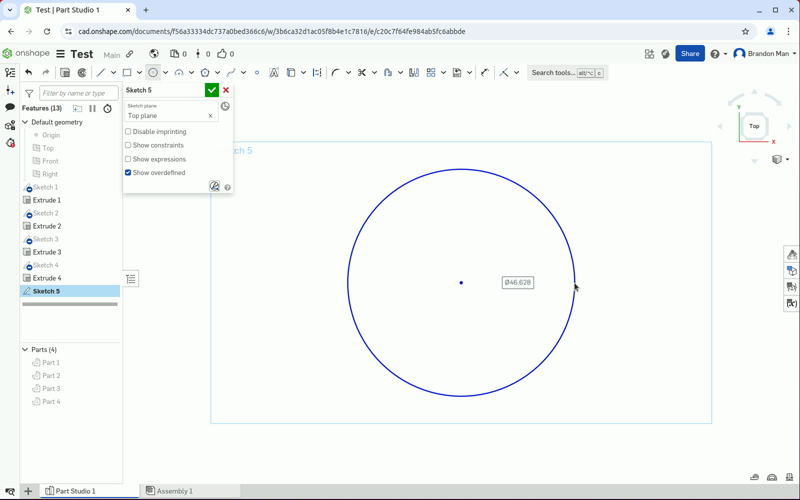
key(c)
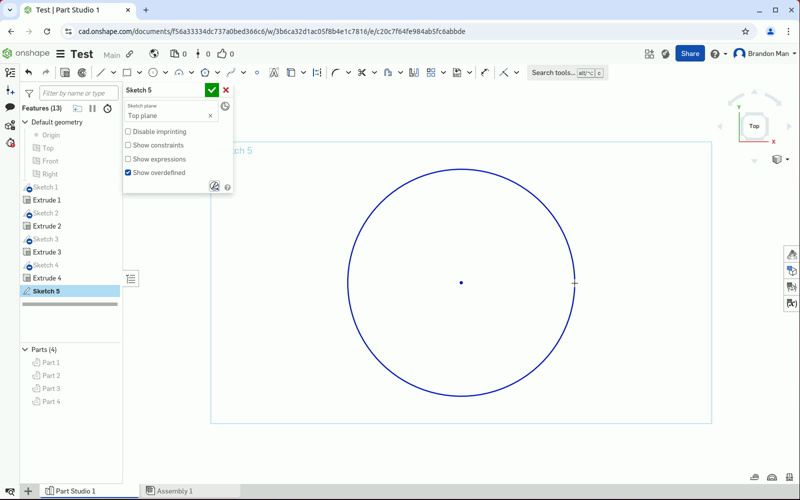
key_down(shift)
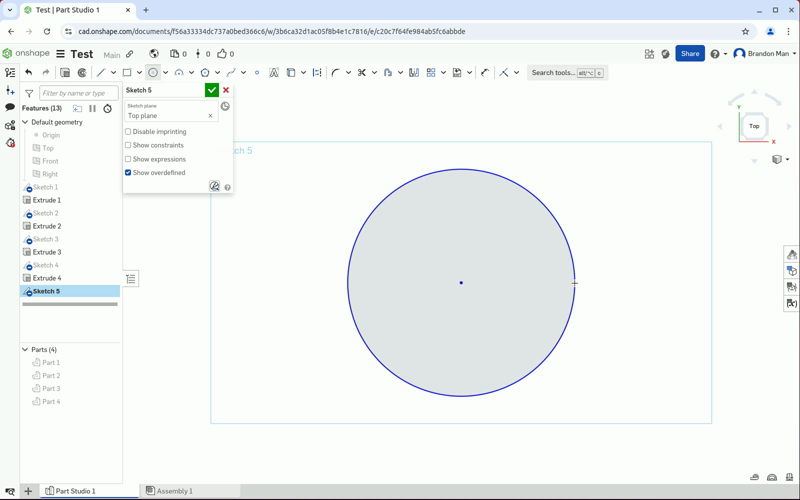
mouse_move(461, 282)
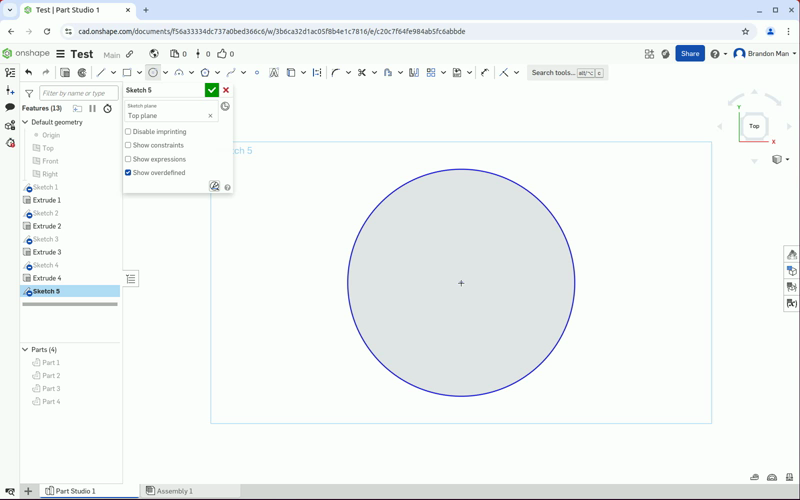
click(461, 282)
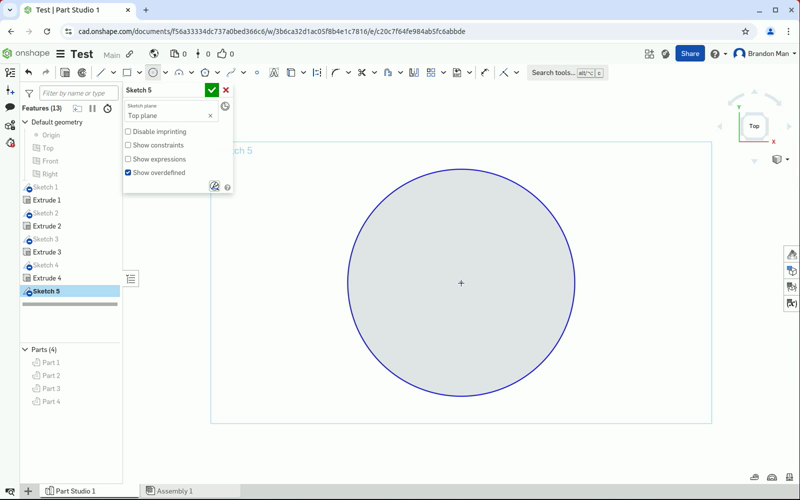
key_up(shift)
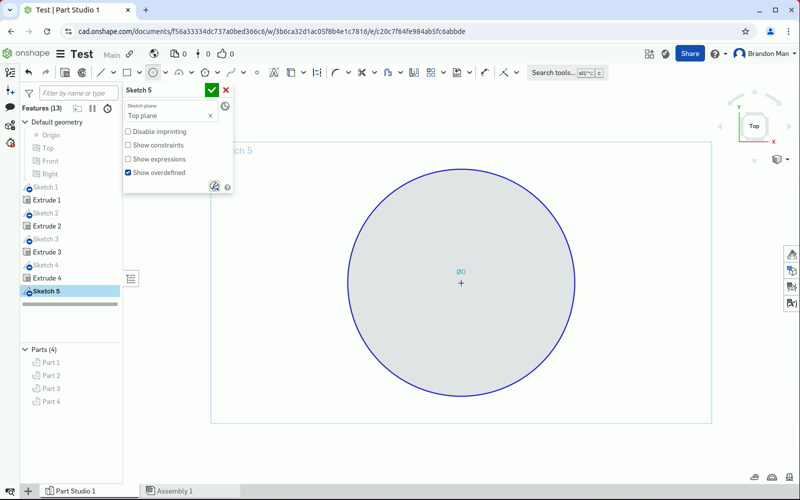
mouse_move(529, 282)
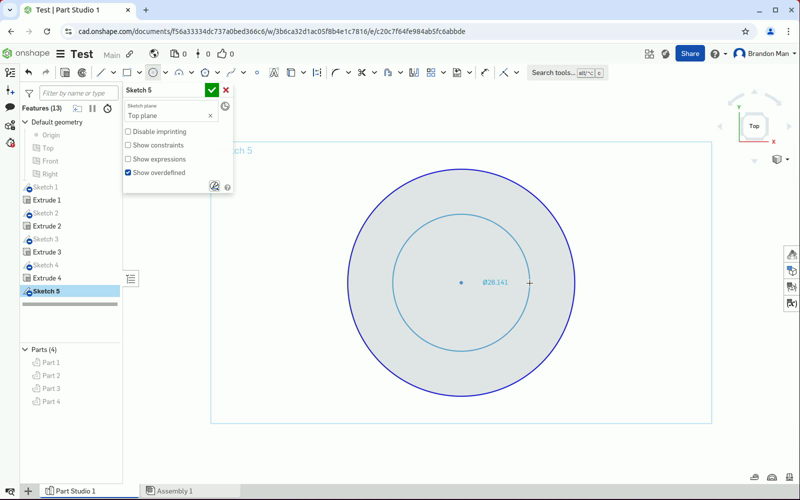
click(529, 282)
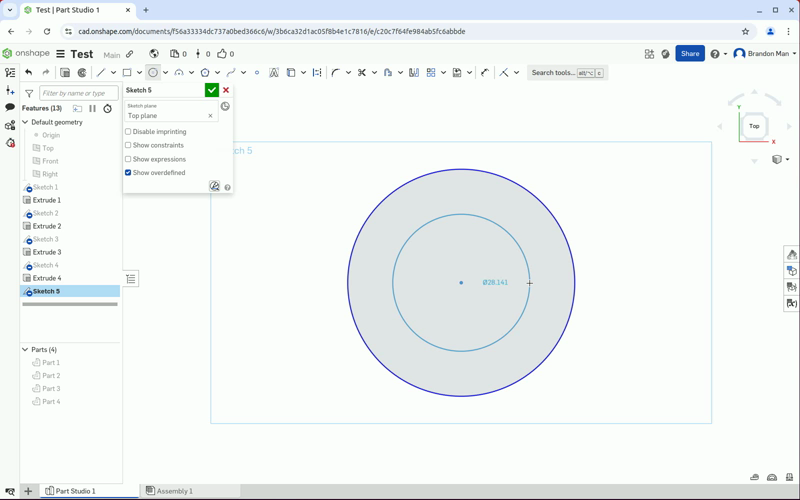
key(esc)
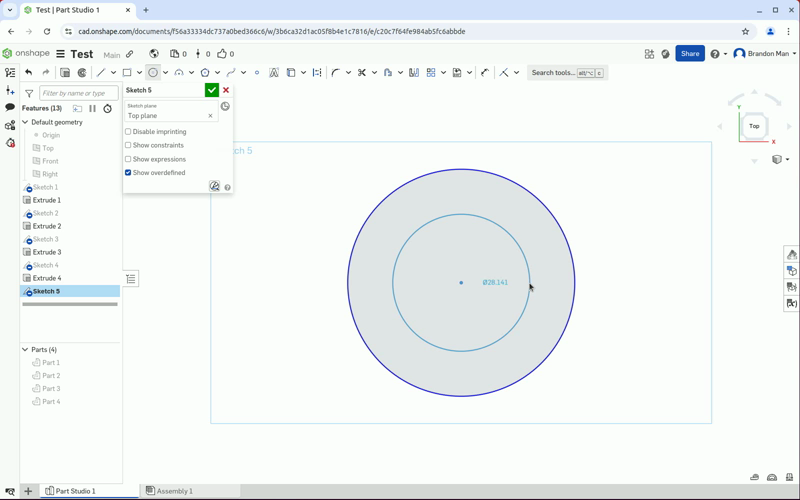
mouse_move(503, 203)
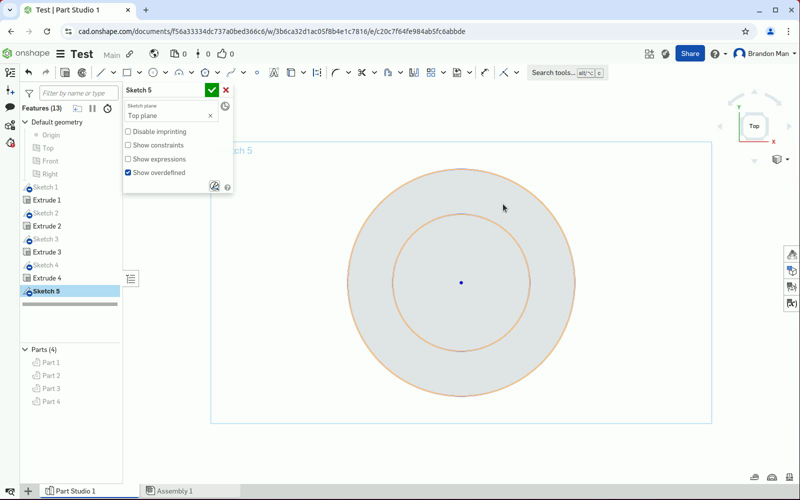
click(503, 203)
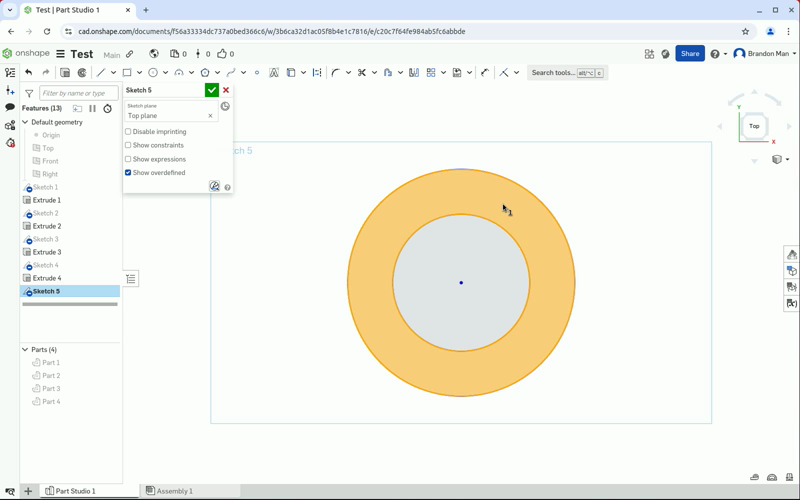
mouse_move(73, 352)
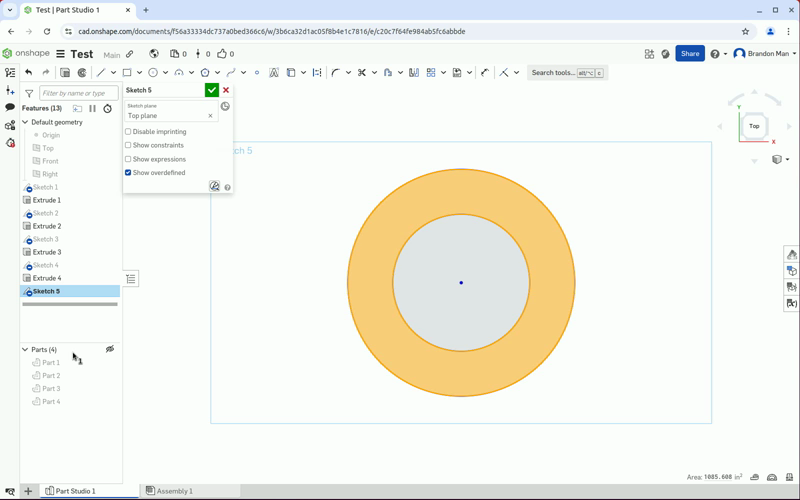
key(shift+y)
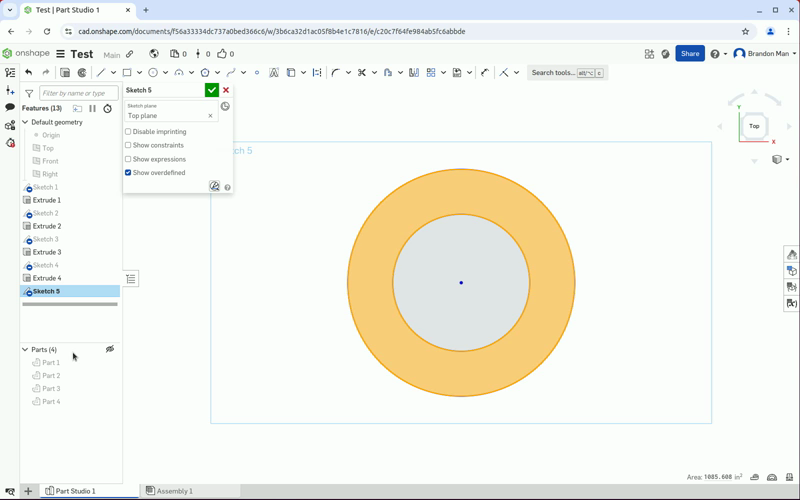
key(shift+e)
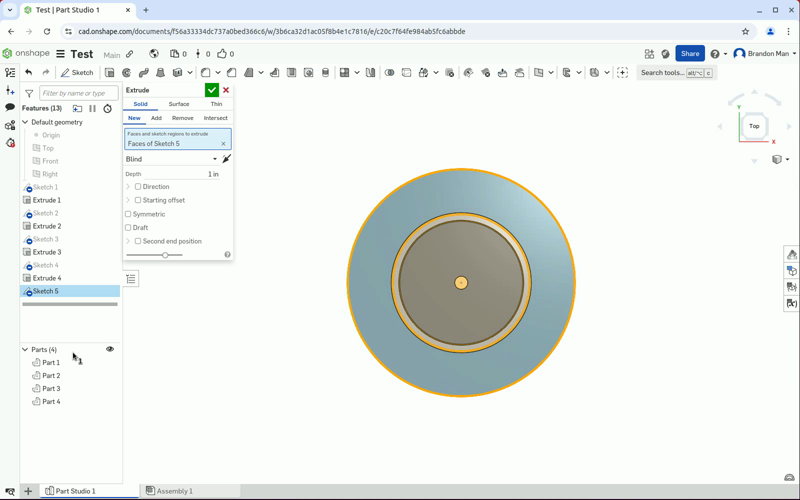
mouse_move(143, 106)
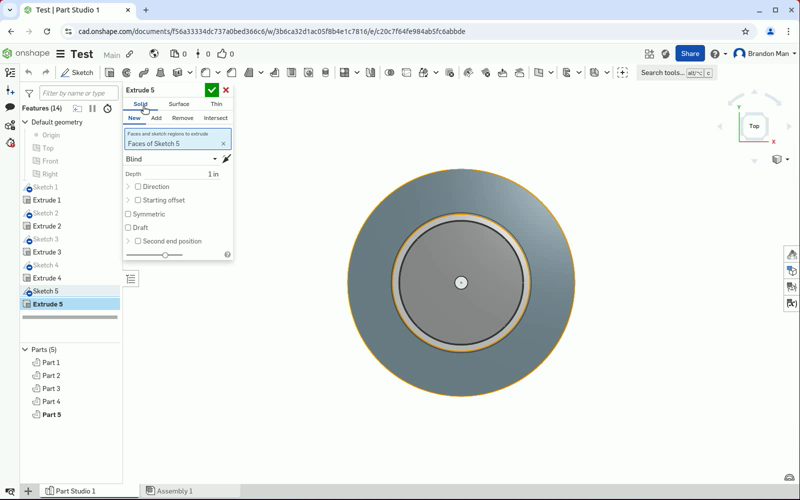
click(143, 106)
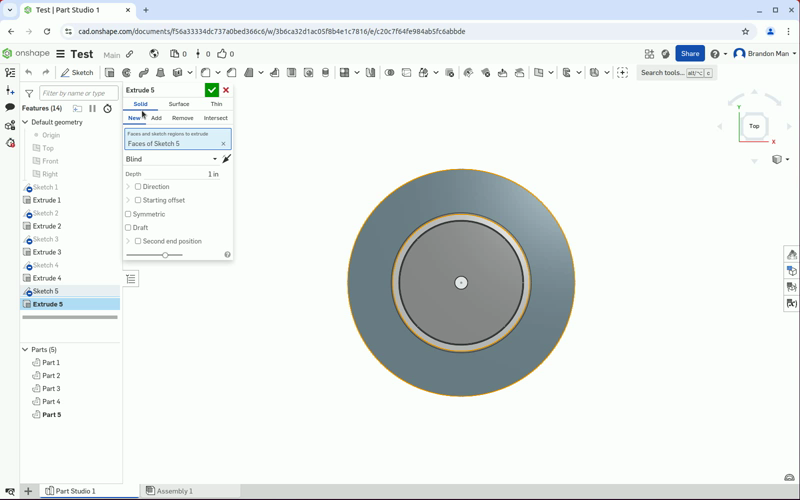
mouse_move(137, 120)
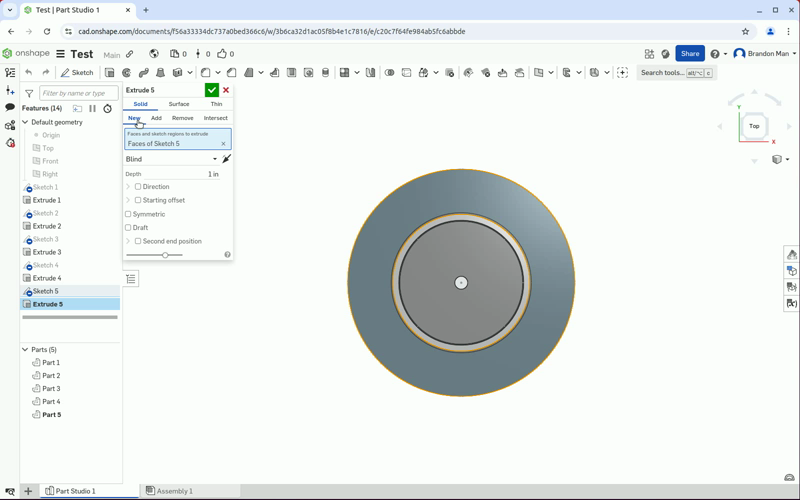
click(137, 120)
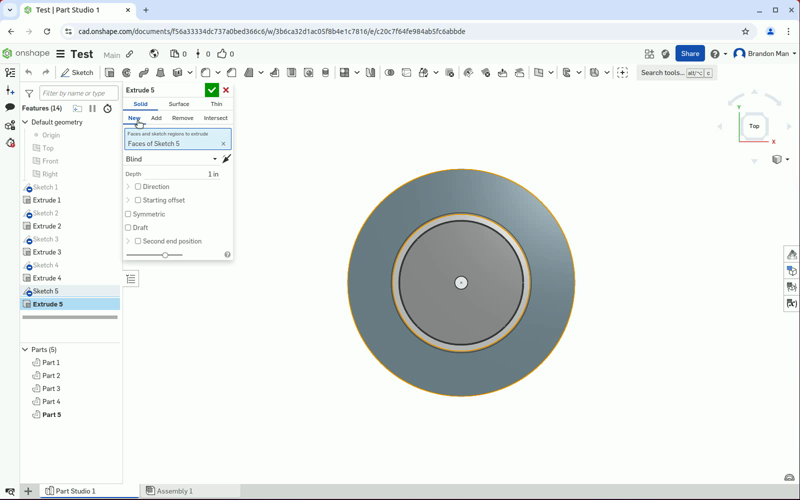
key(tab, 4)
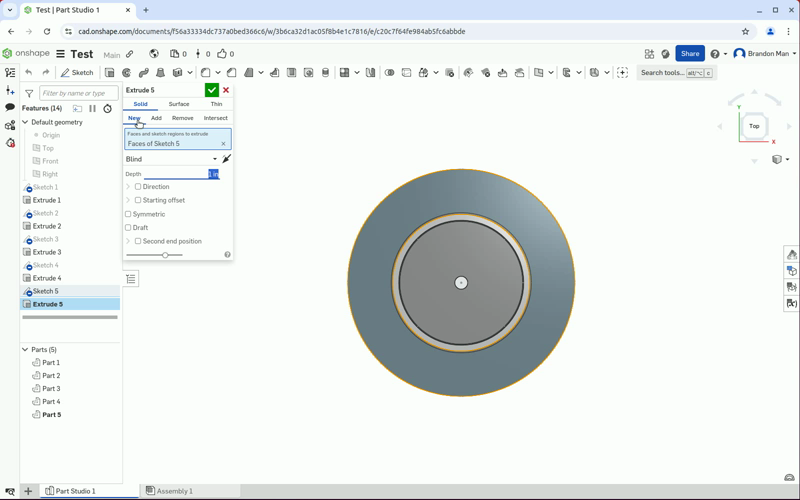
text(1.685)
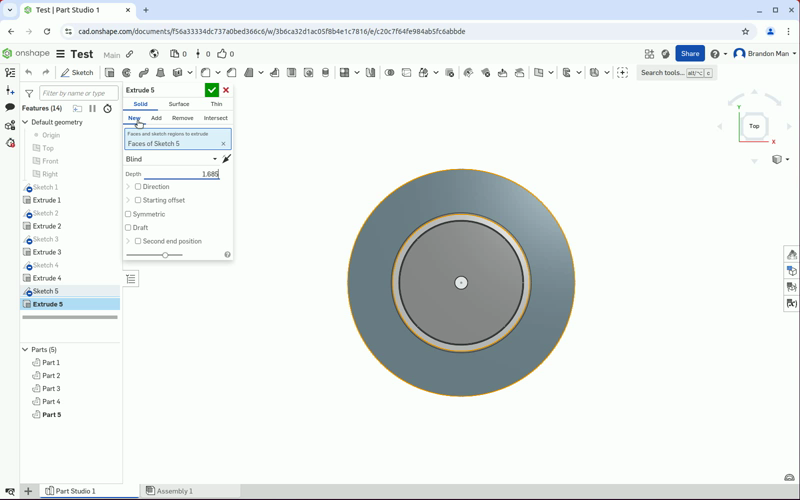
key(enter)
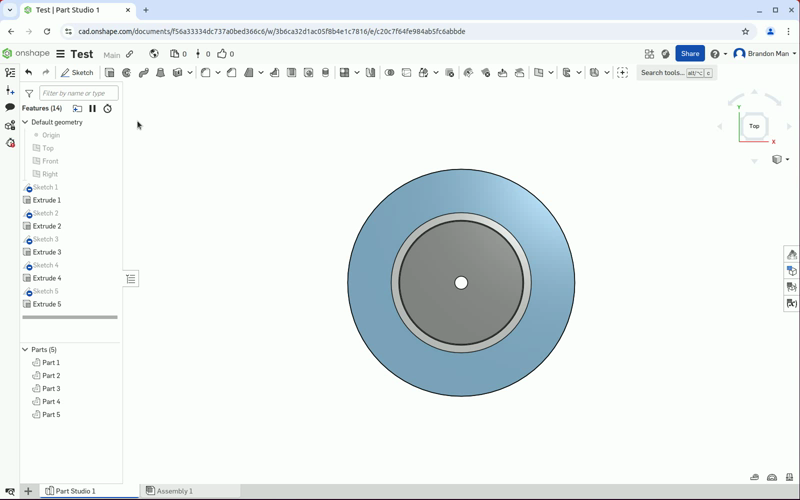
key(shift+h)
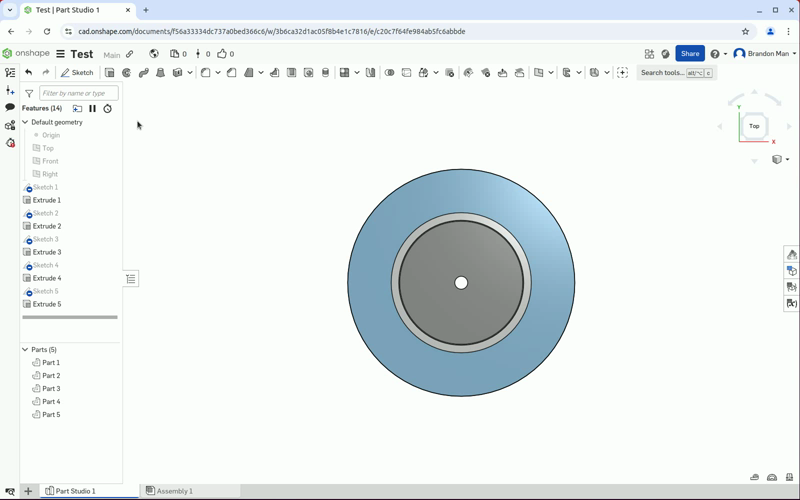
key(shift+h)
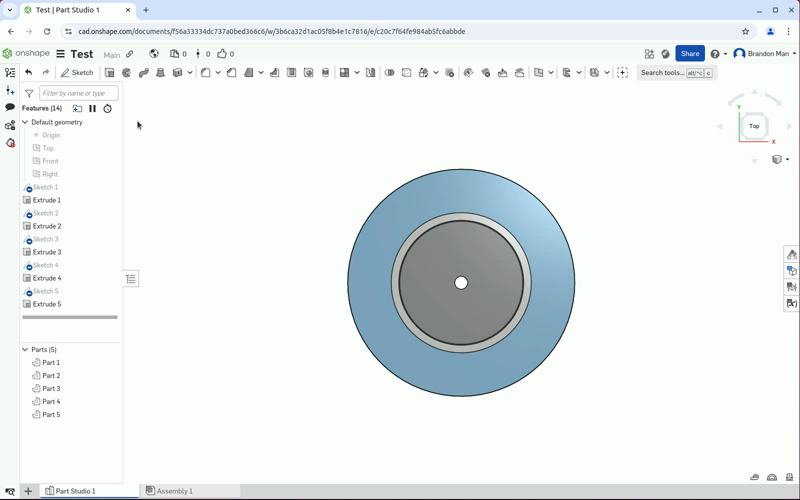
key(shift+7)
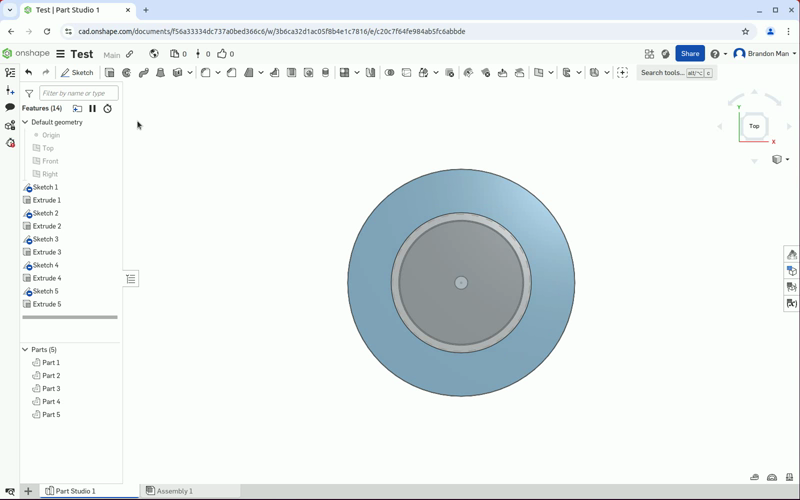
key(up, 3)
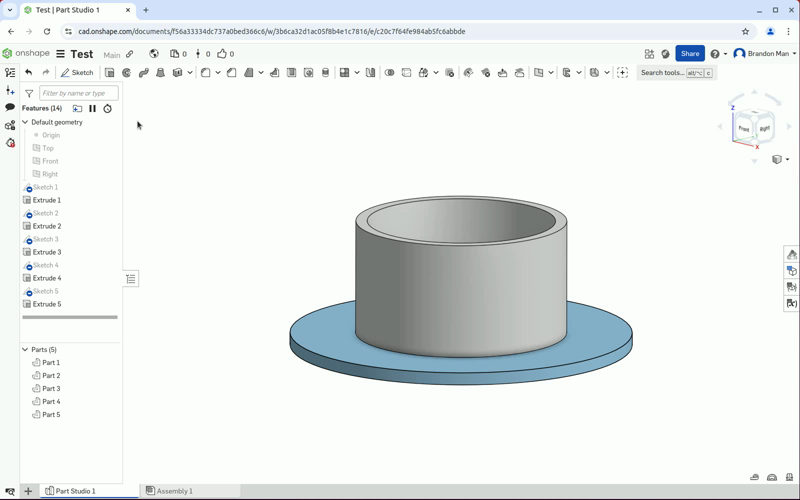
key(left, 3)
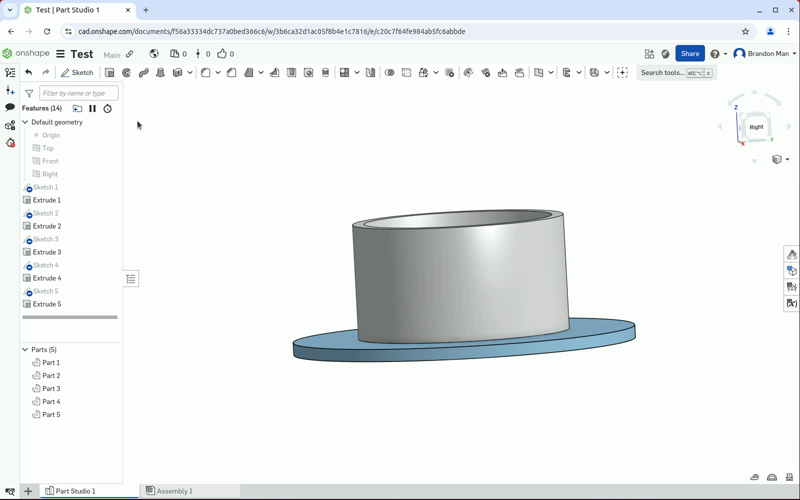
key(right, 3)
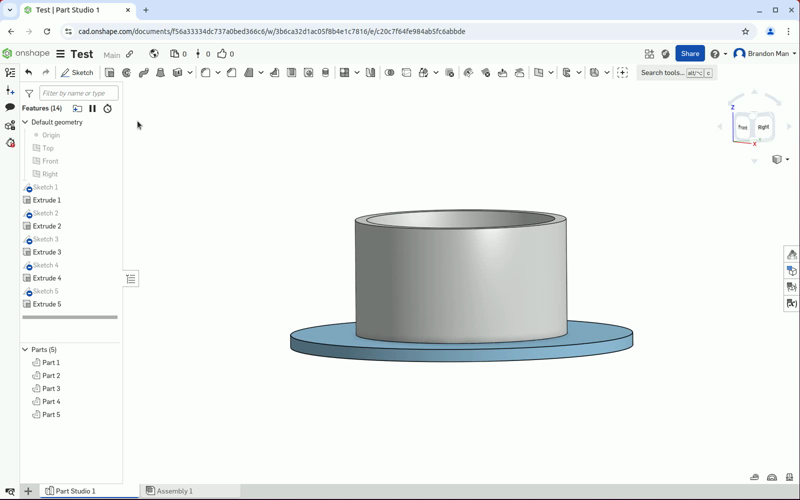
key(down, 3)
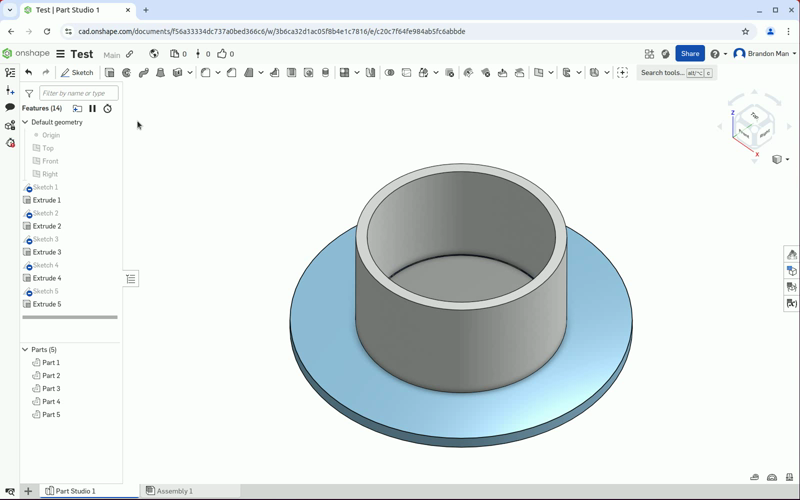
mouse_move(73, 189)
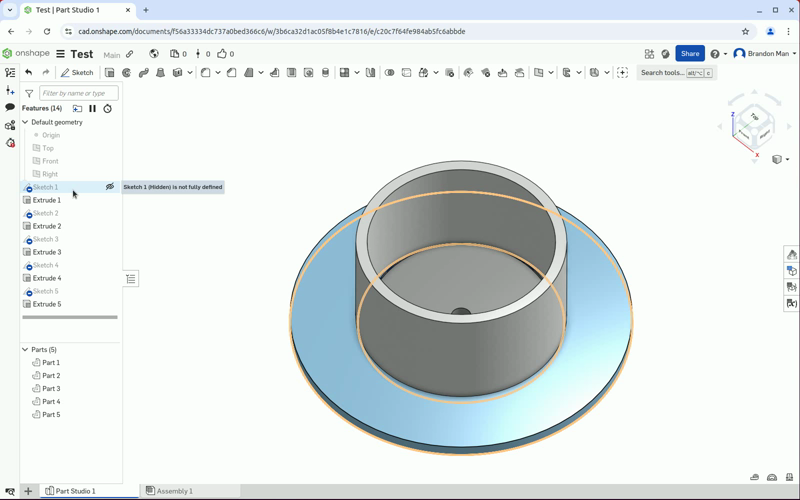
click(73, 189)